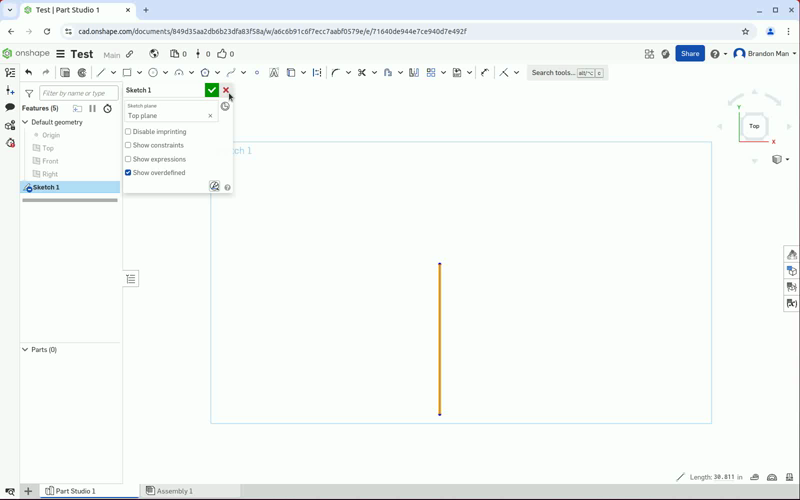
key(shift+h)
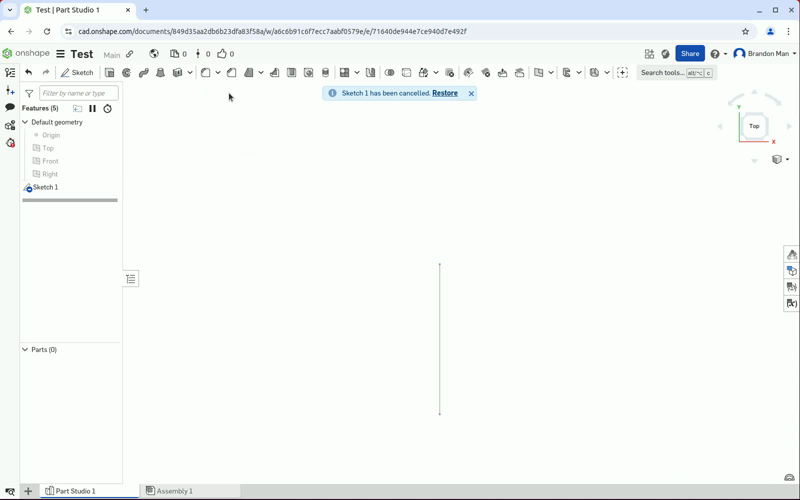
key(shift+s)
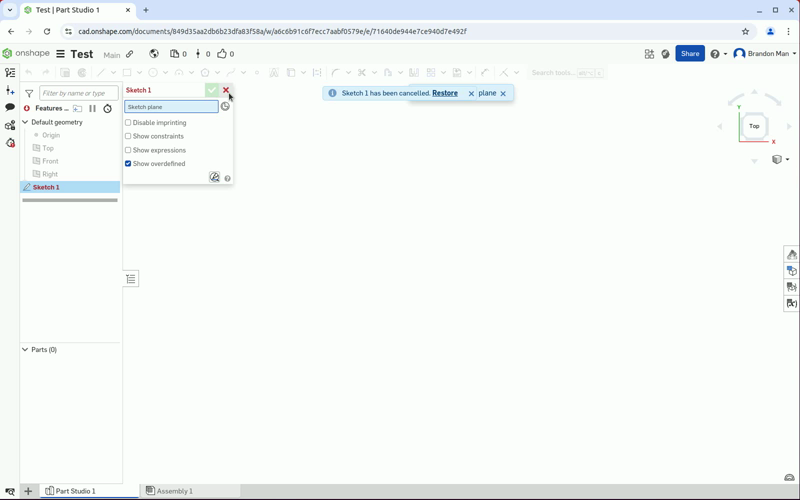
mouse_move(73, 150)
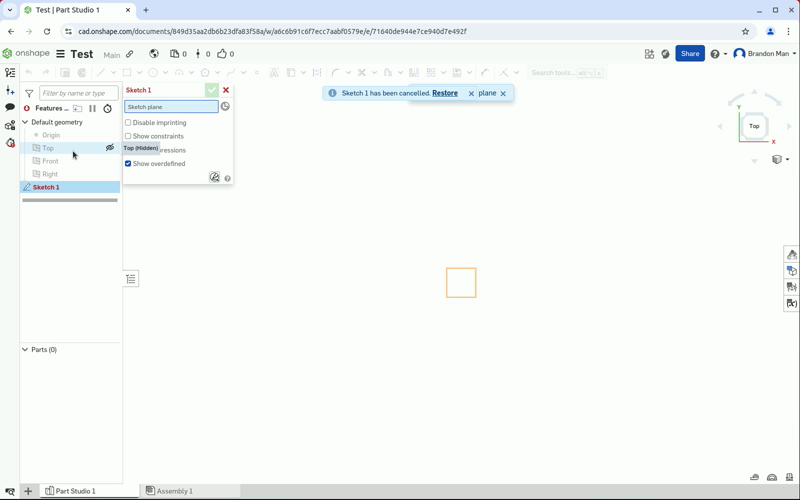
click(73, 150)
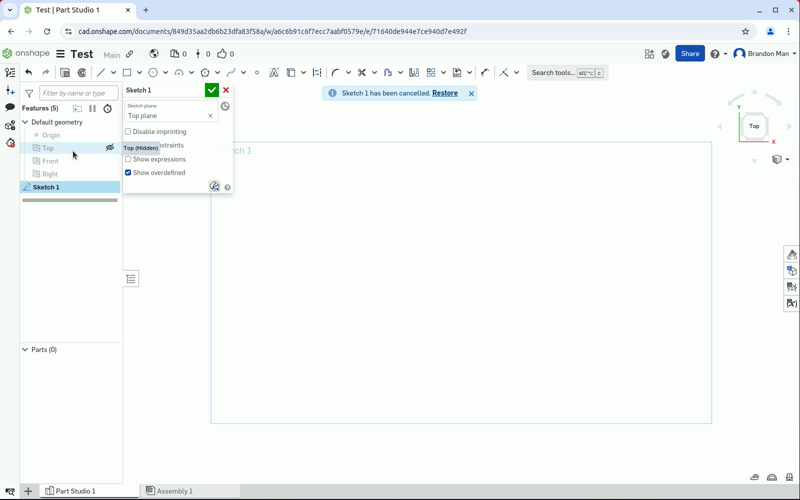
mouse_move(73, 352)
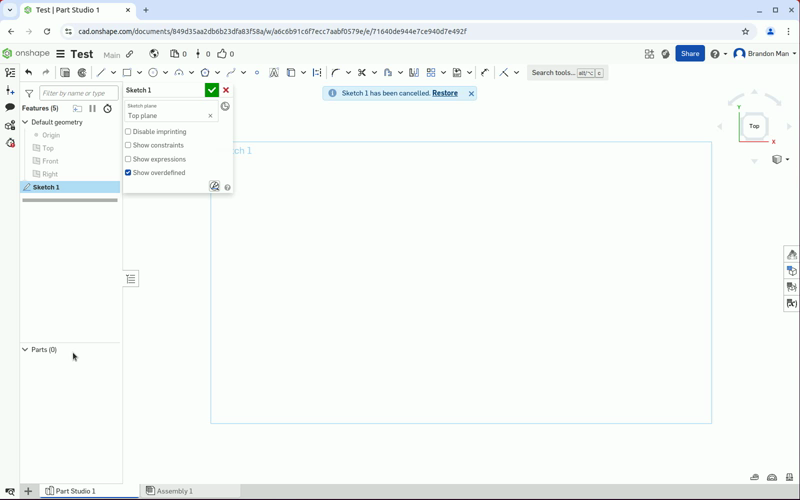
key(y)
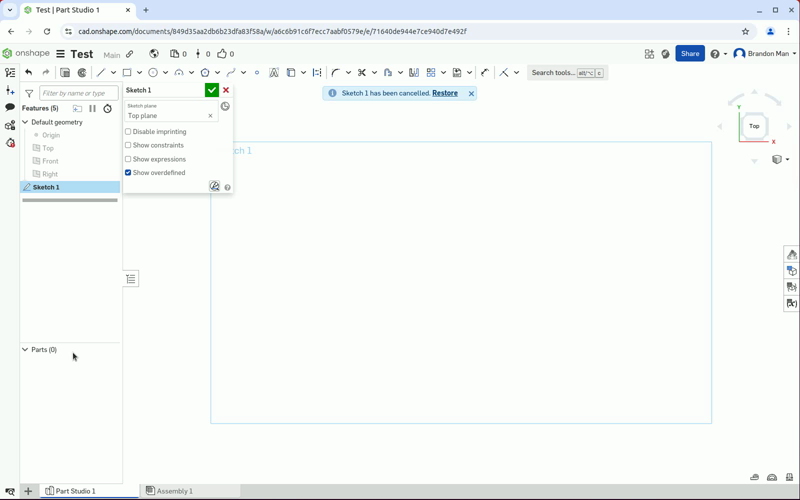
key(a)
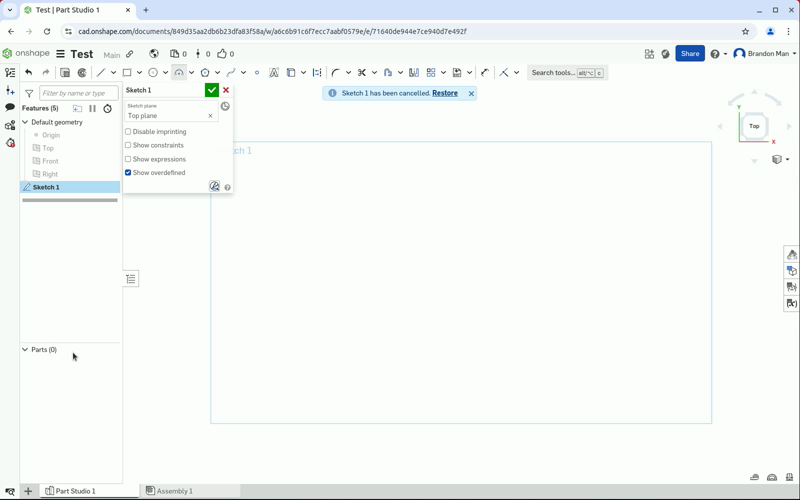
key_down(shift)
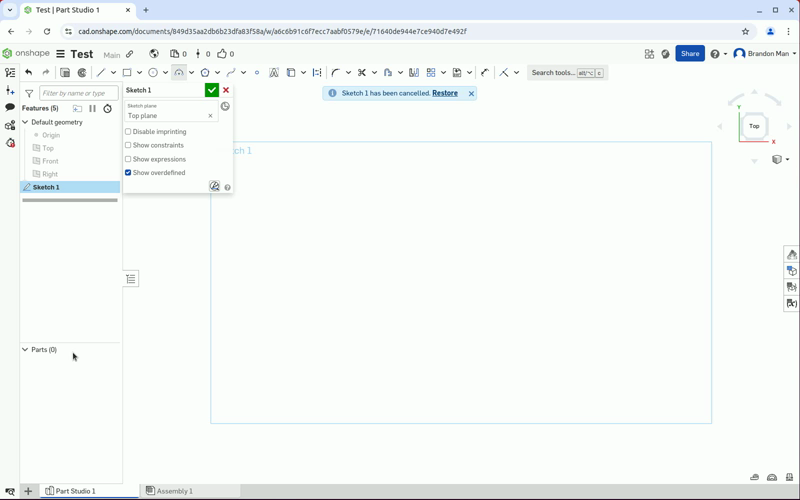
mouse_move(348, 351)
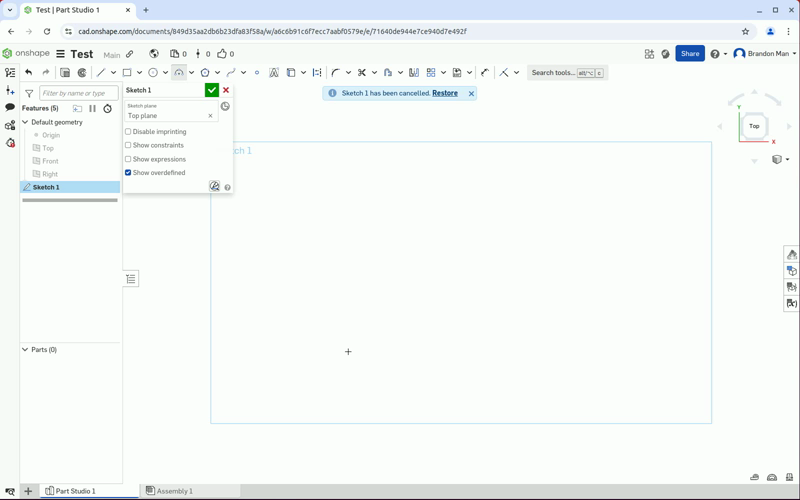
click(348, 351)
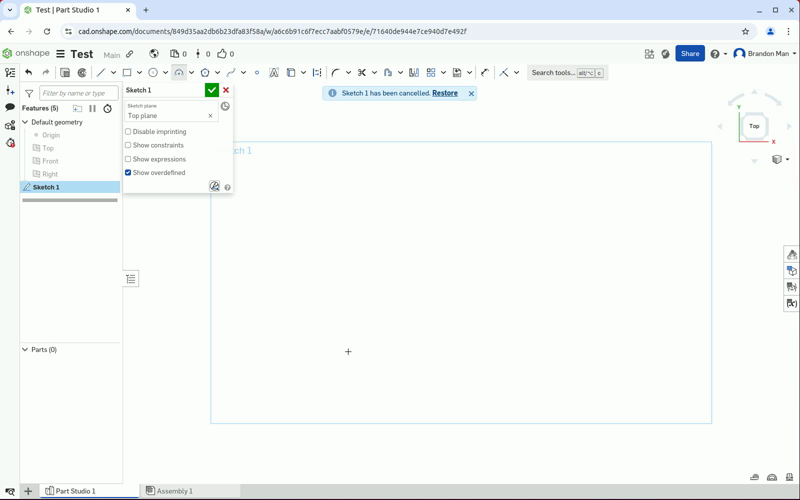
key_up(shift)
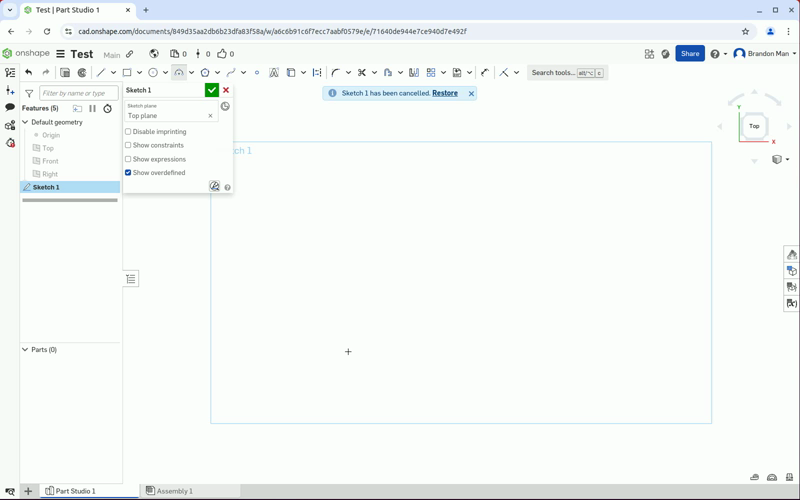
key_down(shift)
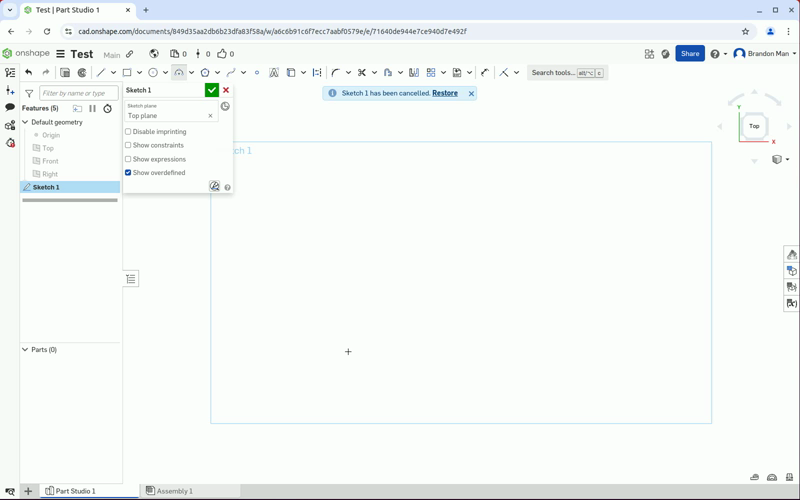
mouse_move(355, 357)
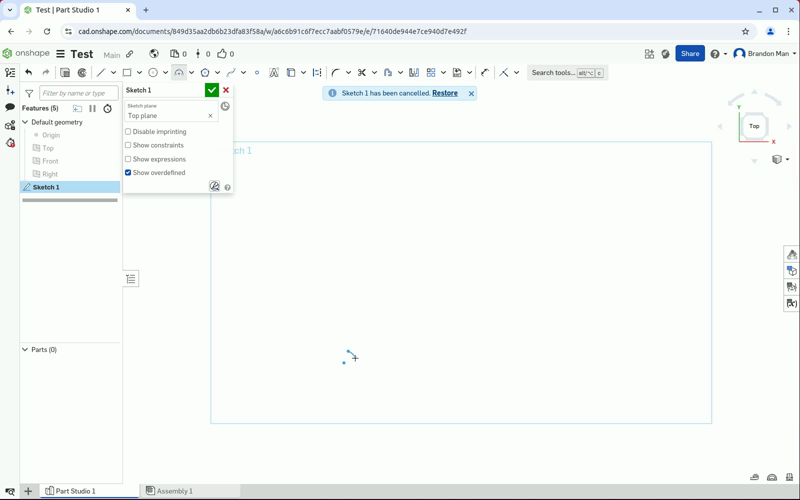
click(355, 357)
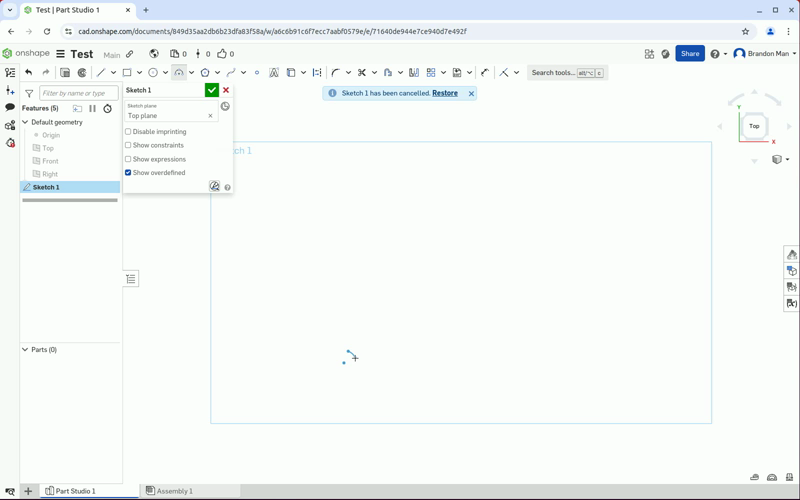
mouse_move(350, 355)
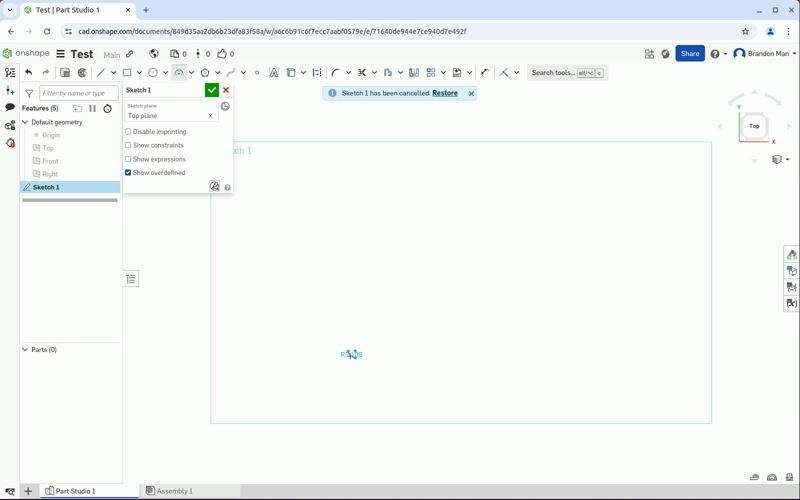
click(350, 355)
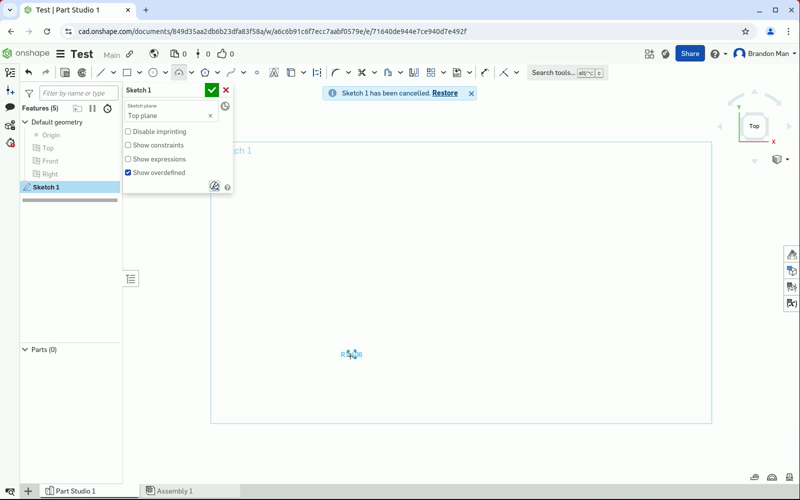
key_up(shift)
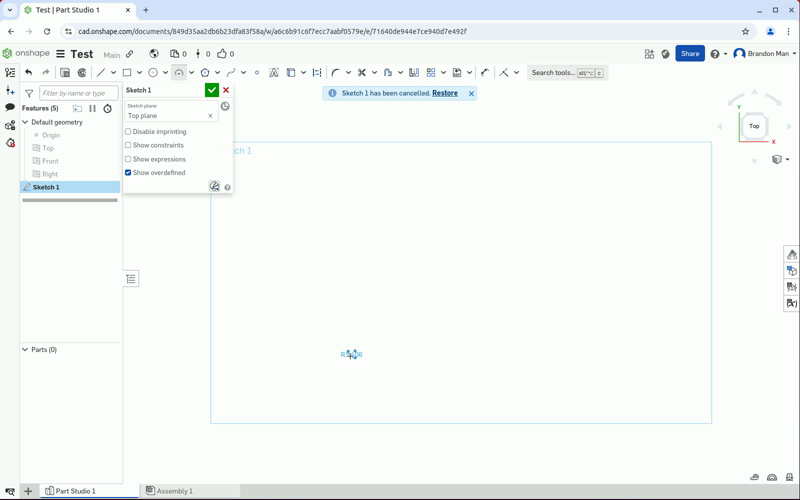
key(esc)
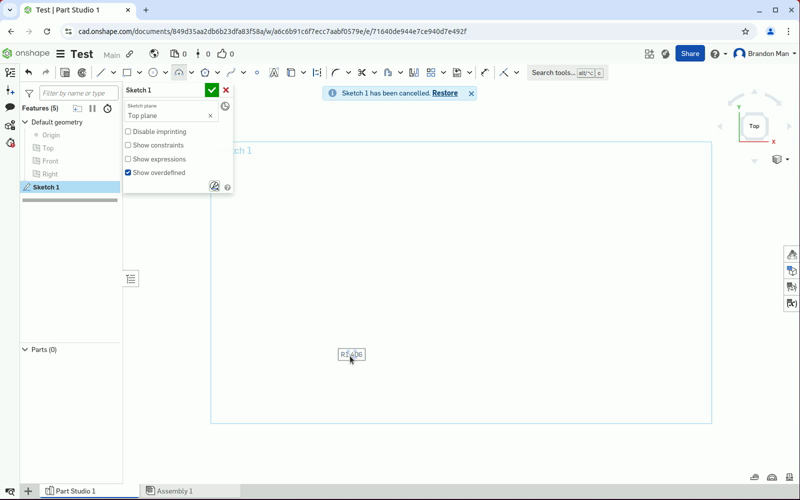
key(l)
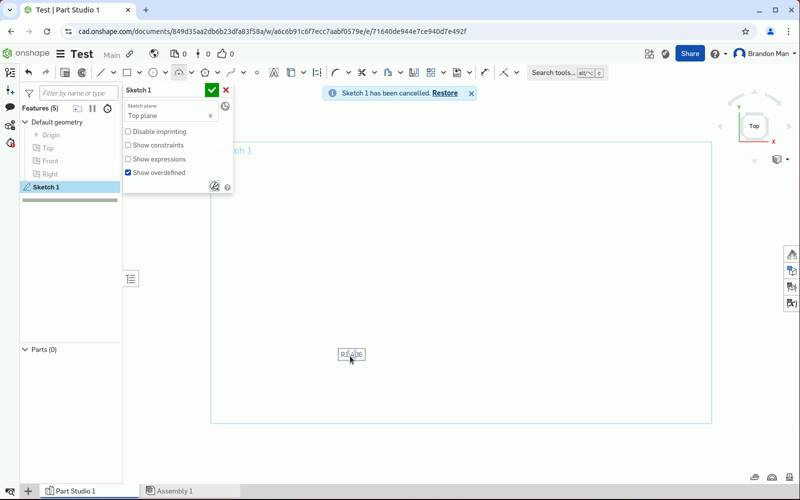
mouse_move(355, 357)
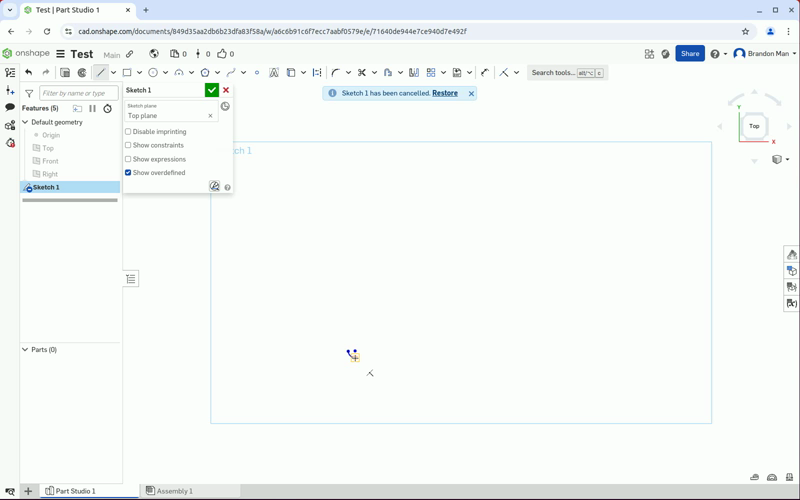
click(355, 357)
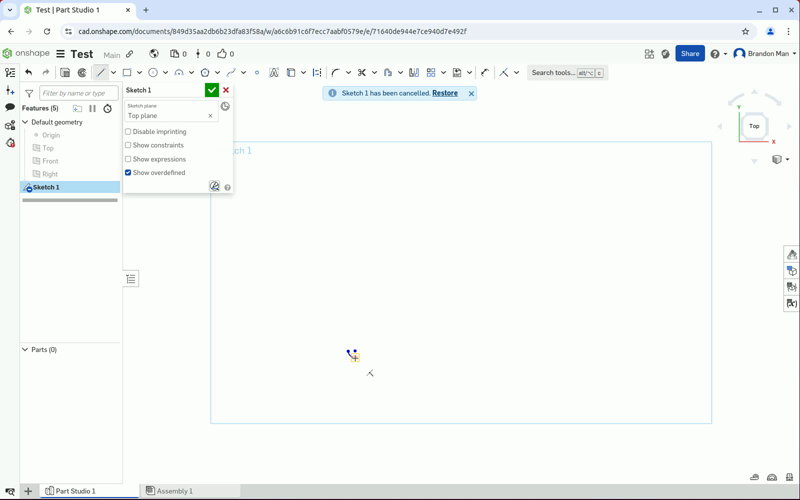
key_down(shift)
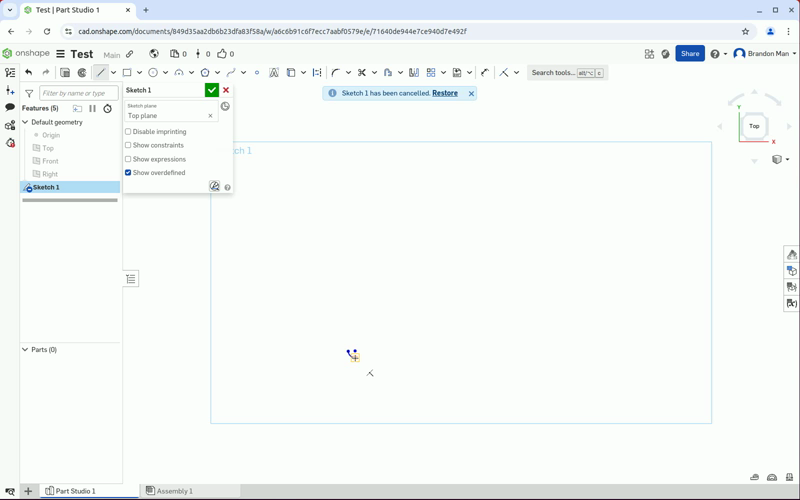
mouse_move(564, 357)
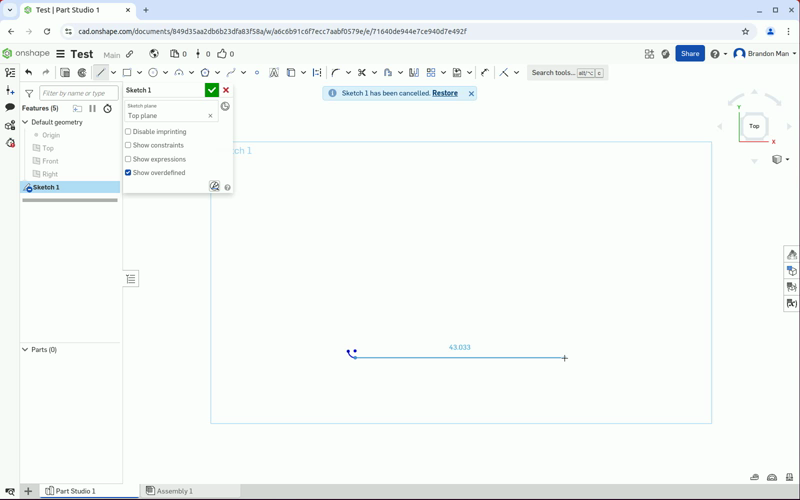
click(564, 357)
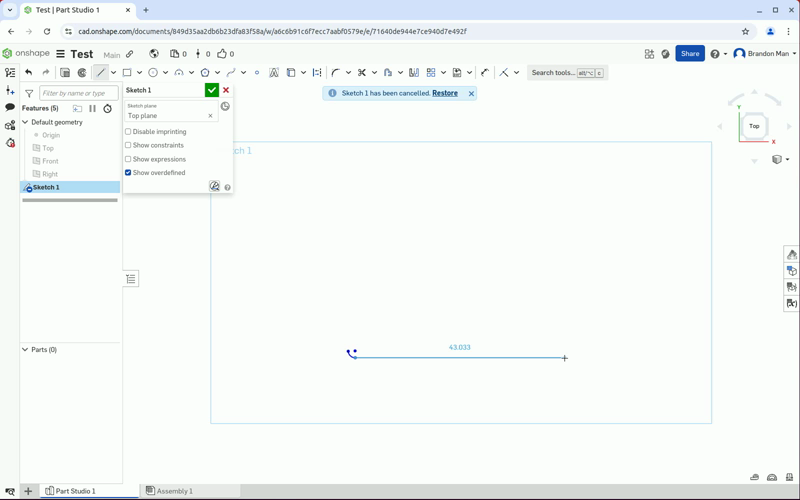
key_up(shift)
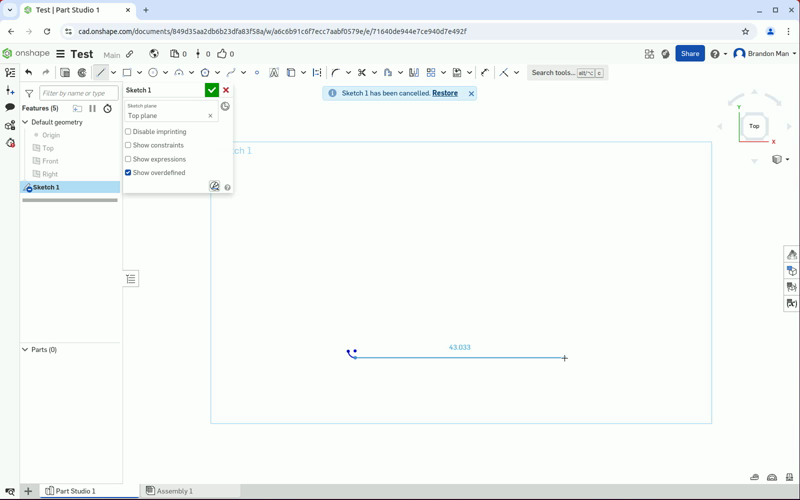
key(esc)
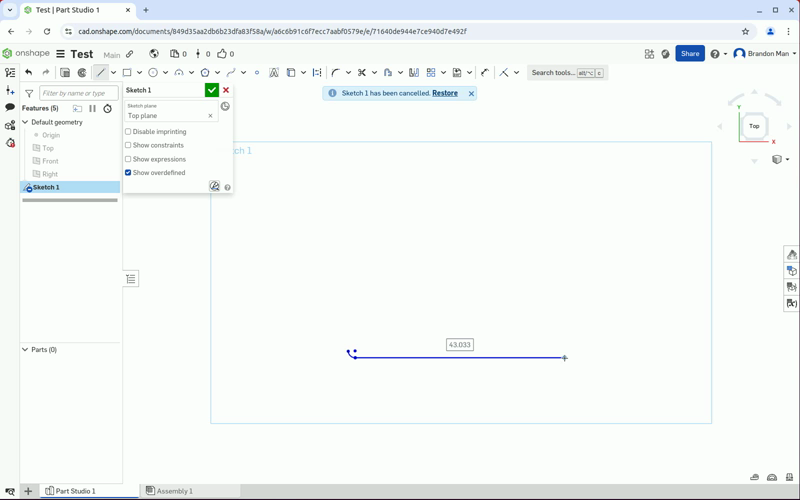
key(a)
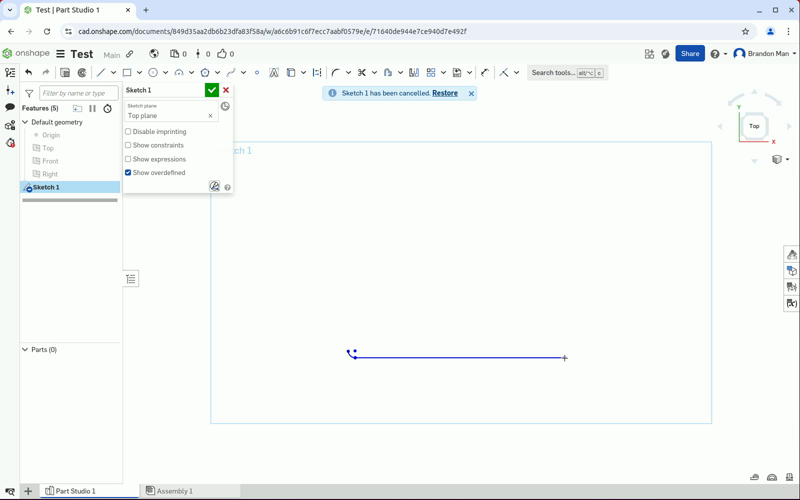
mouse_move(564, 357)
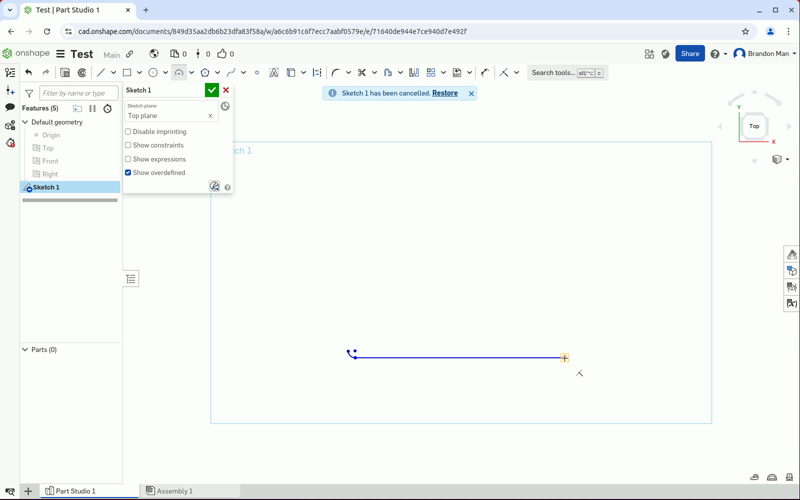
click(564, 357)
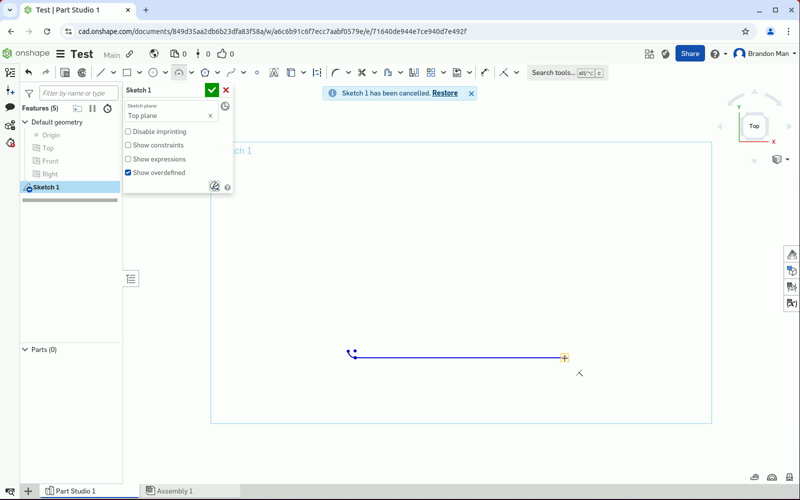
key_down(shift)
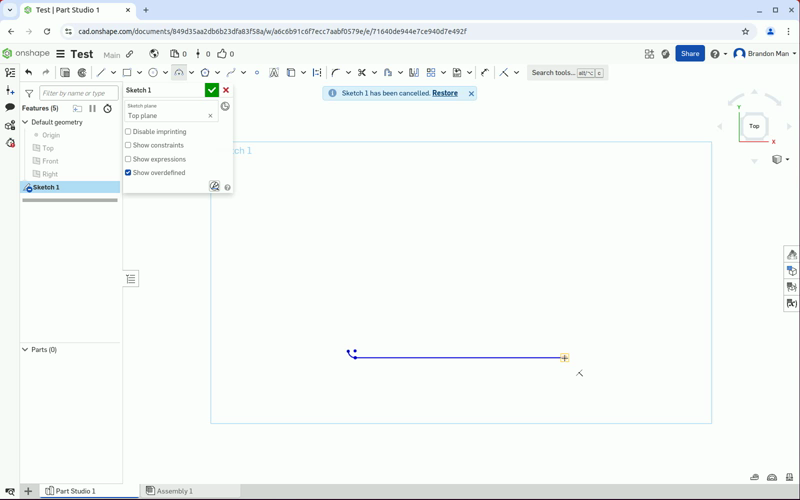
mouse_move(572, 351)
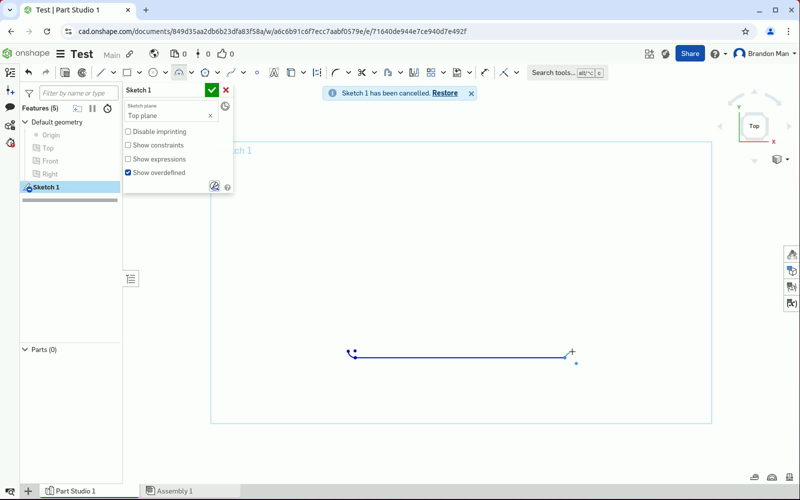
click(572, 351)
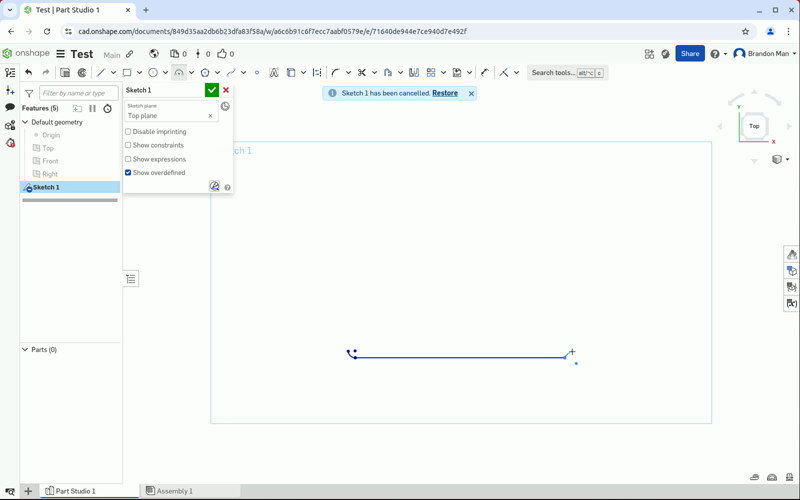
mouse_move(570, 355)
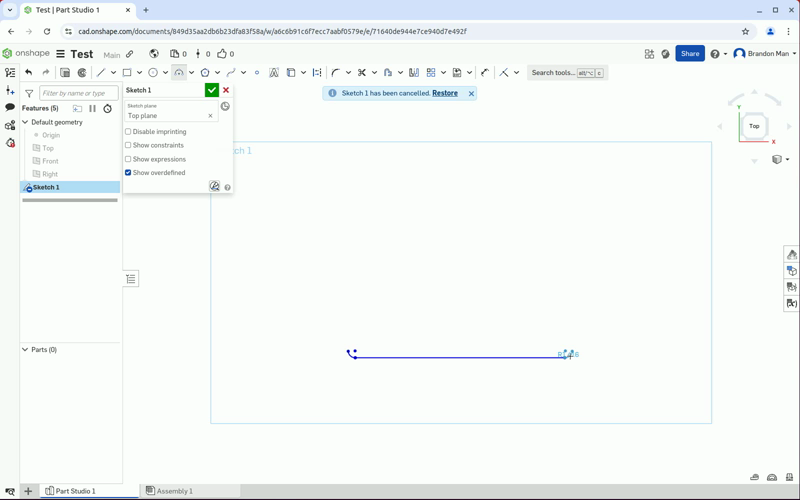
click(570, 355)
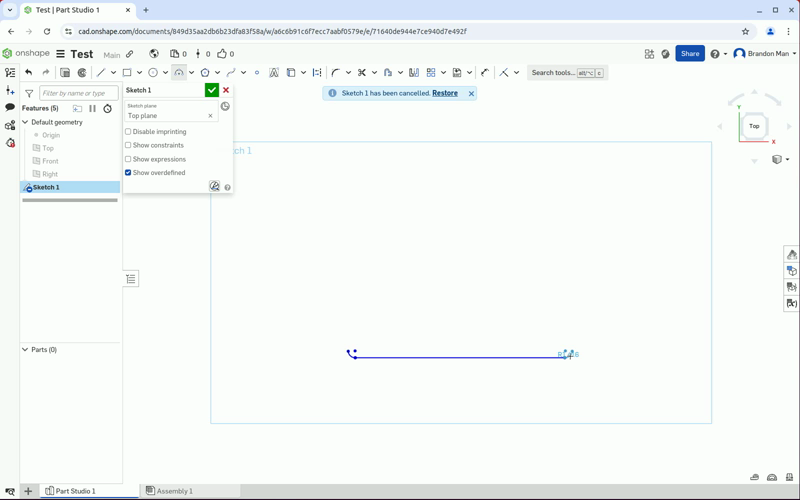
key_up(shift)
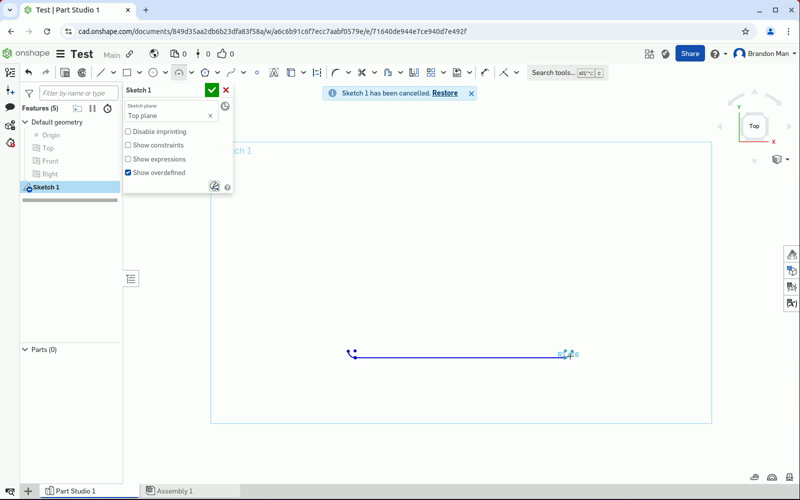
key(esc)
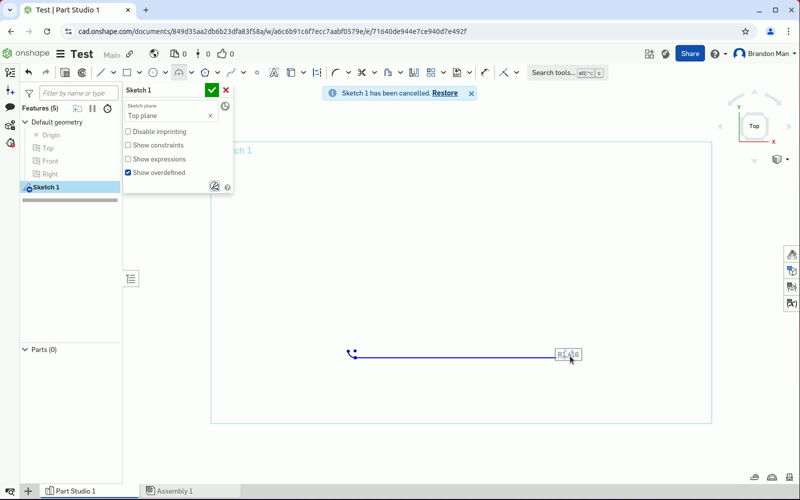
key(l)
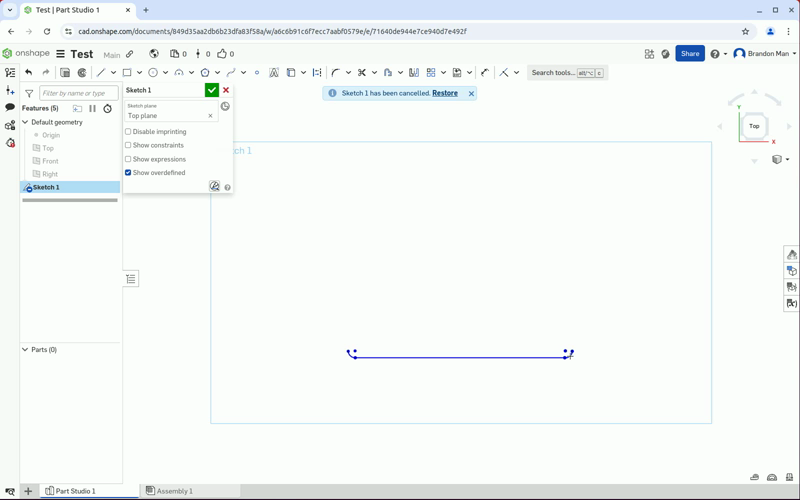
mouse_move(572, 351)
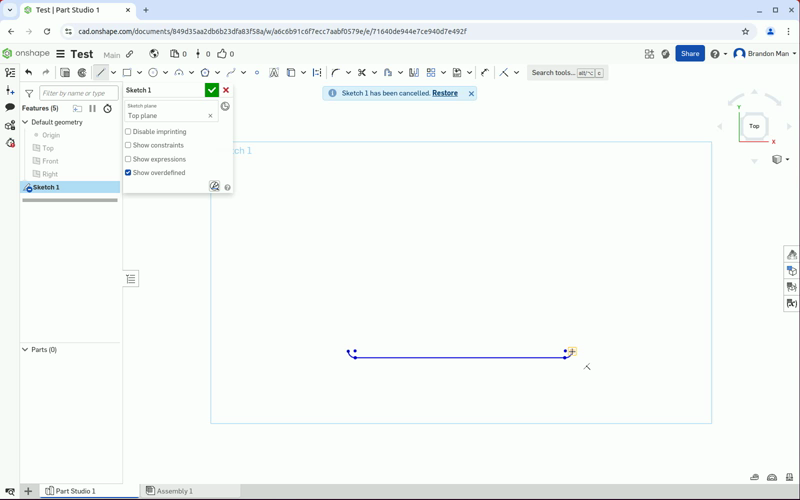
click(572, 351)
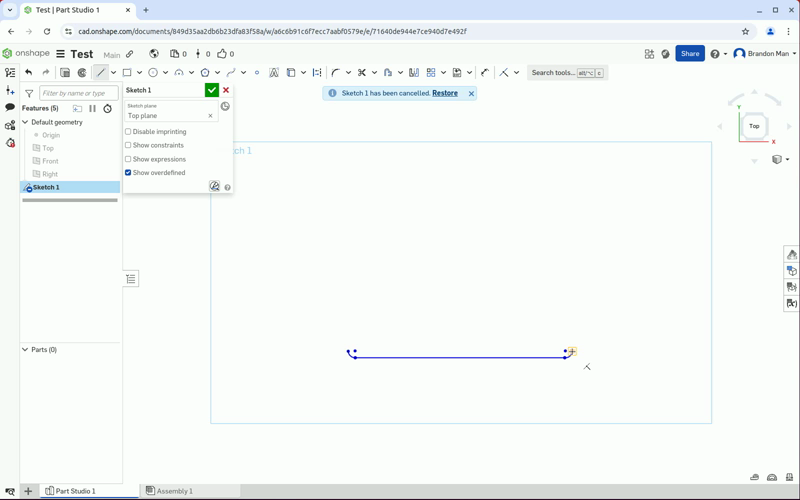
key_down(shift)
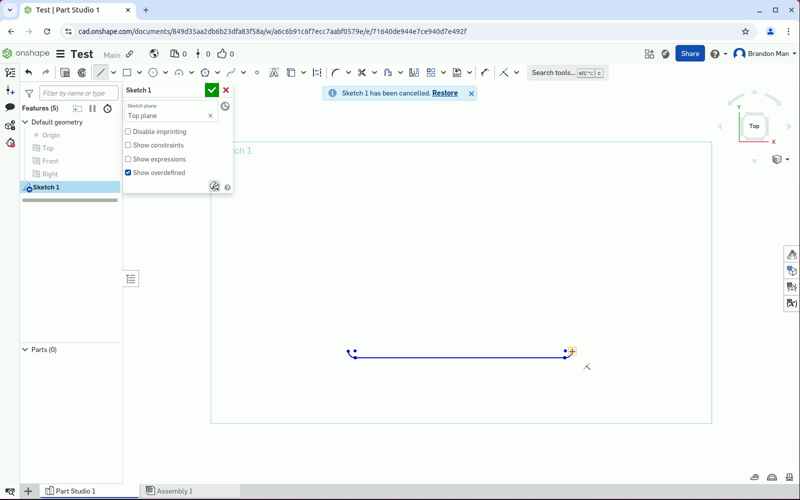
mouse_move(572, 216)
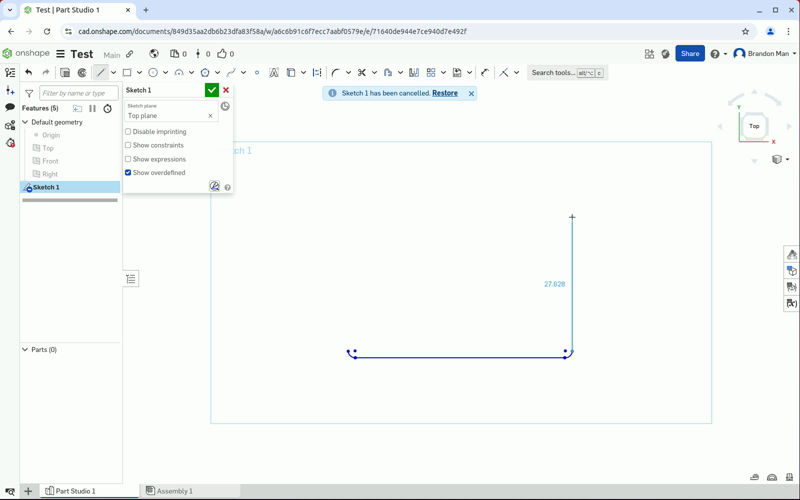
click(572, 216)
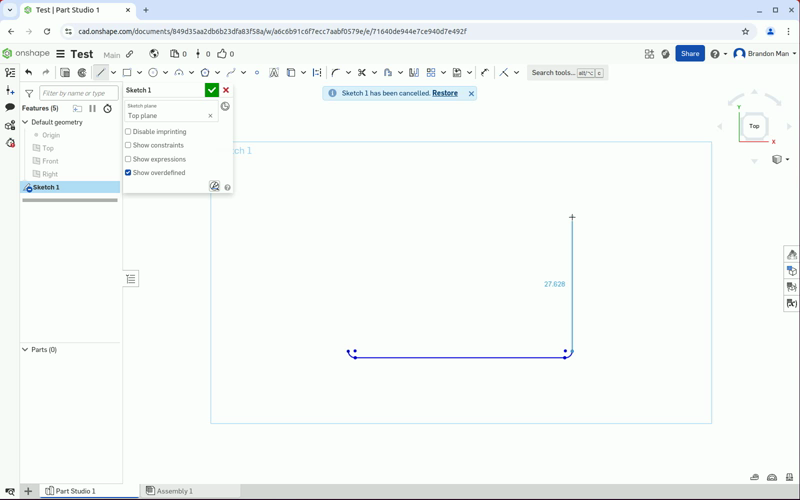
key_up(shift)
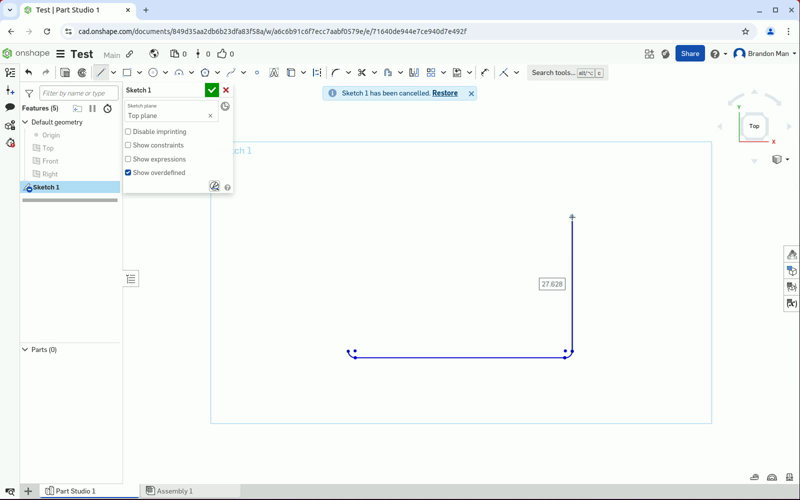
key(esc)
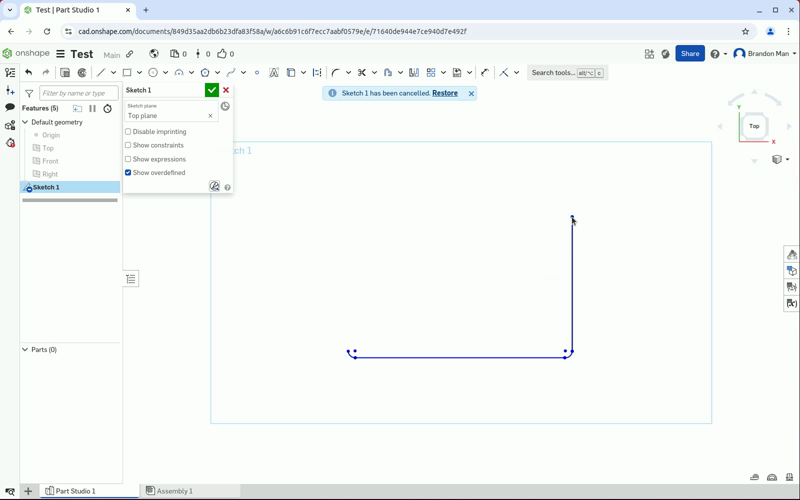
key(a)
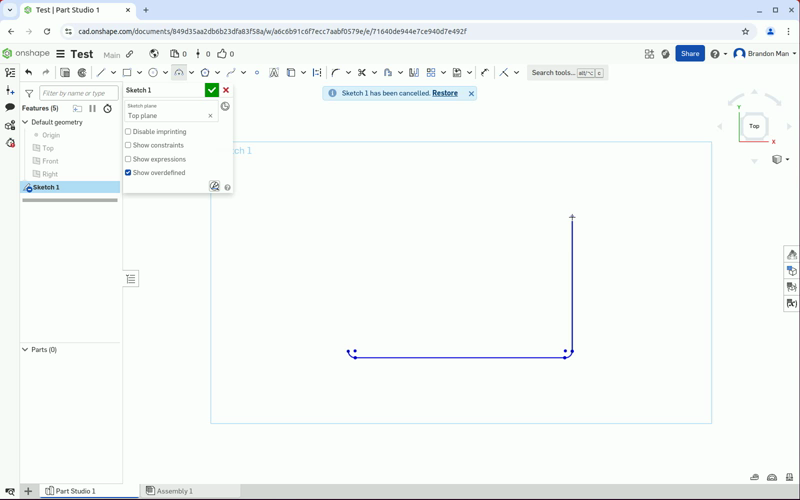
mouse_move(572, 216)
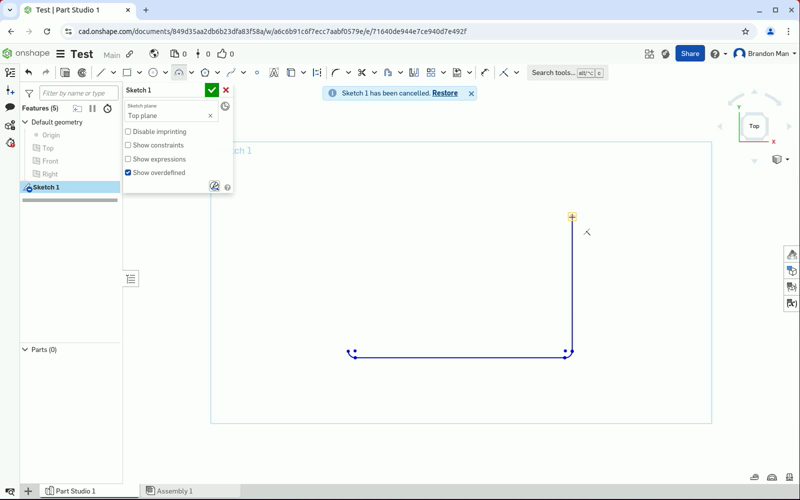
click(572, 216)
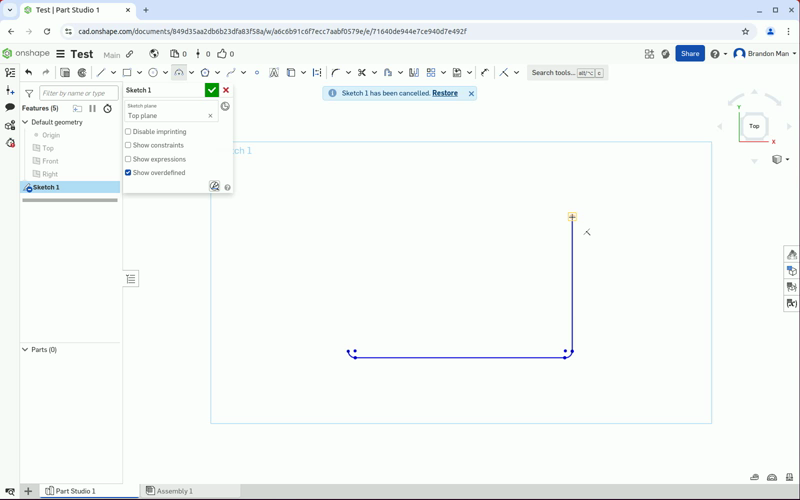
key_down(shift)
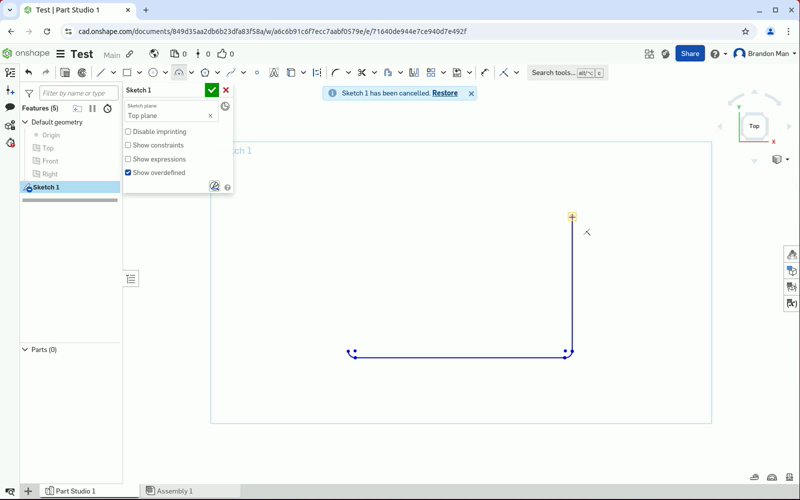
mouse_move(564, 209)
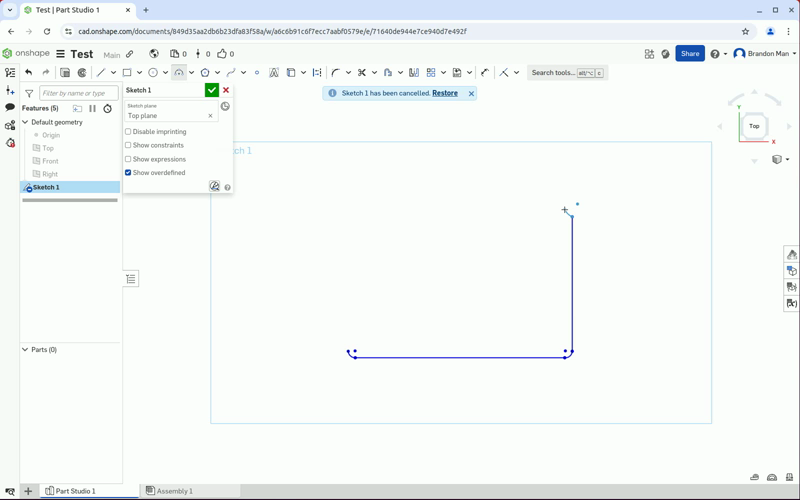
click(564, 209)
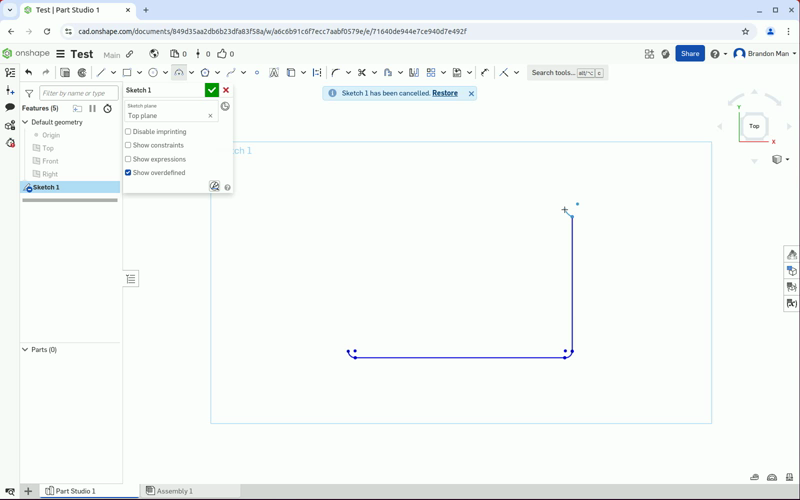
mouse_move(570, 211)
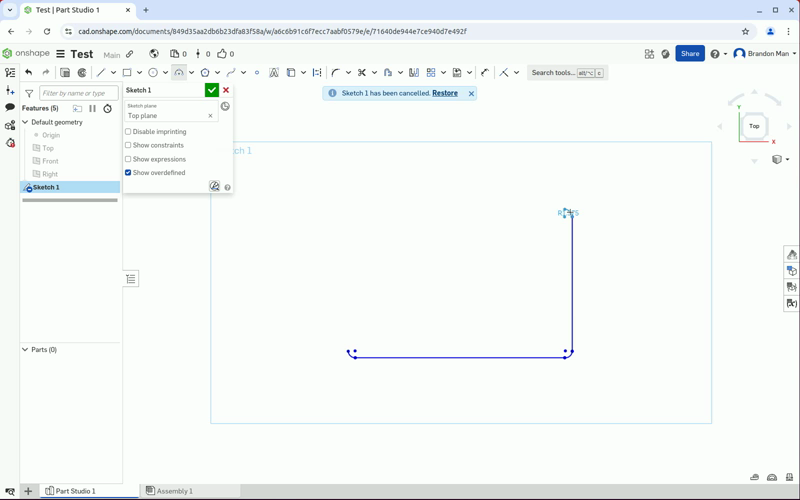
click(570, 211)
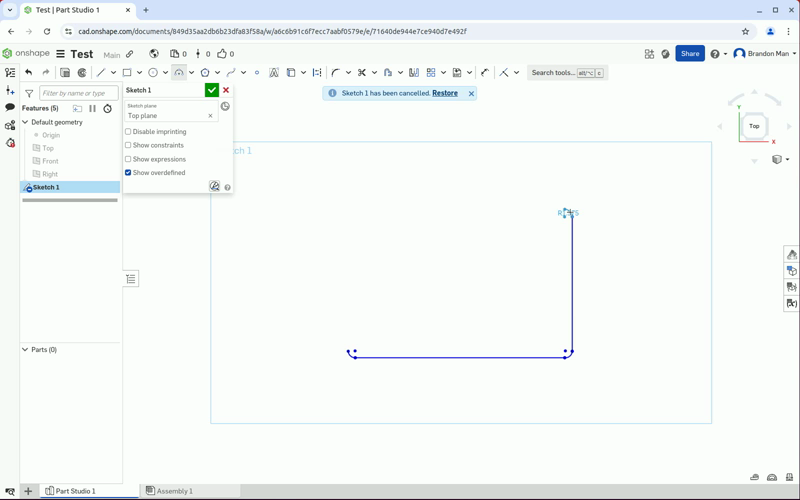
key_up(shift)
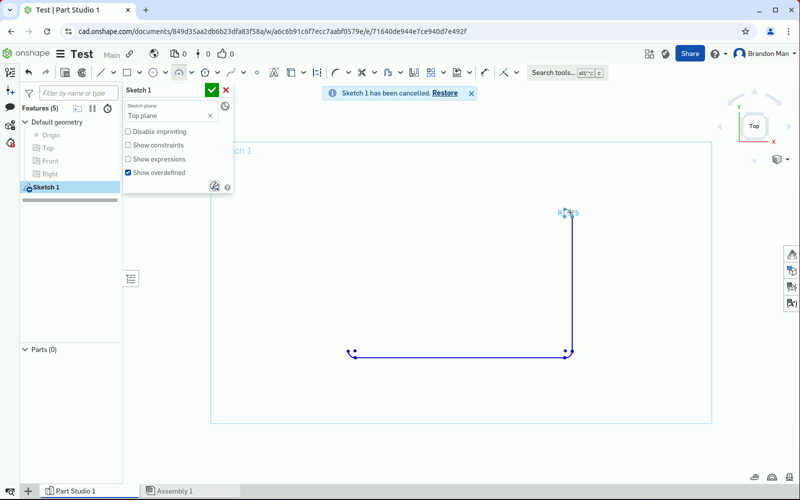
key(esc)
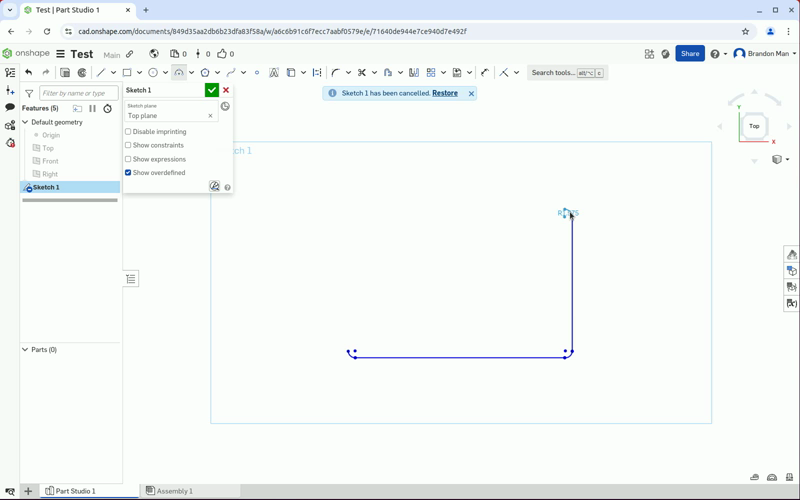
key(l)
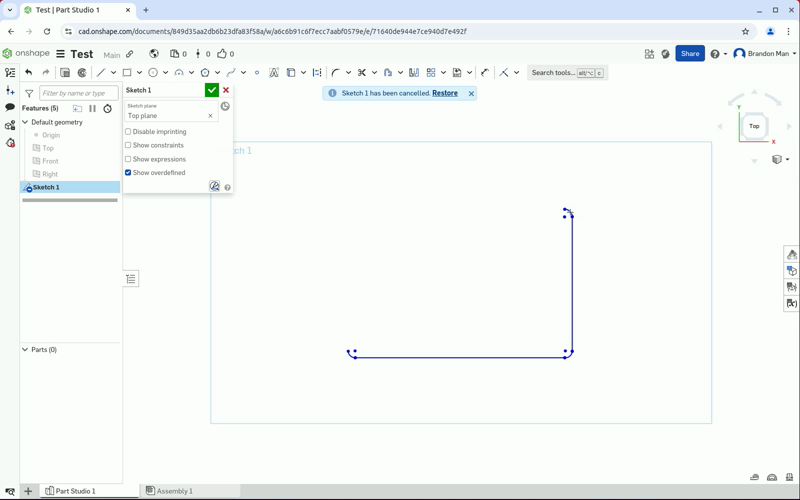
mouse_move(564, 209)
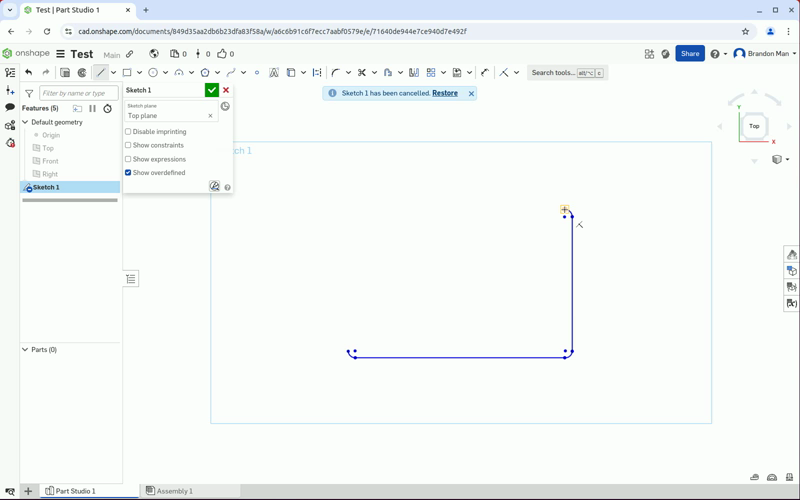
click(564, 209)
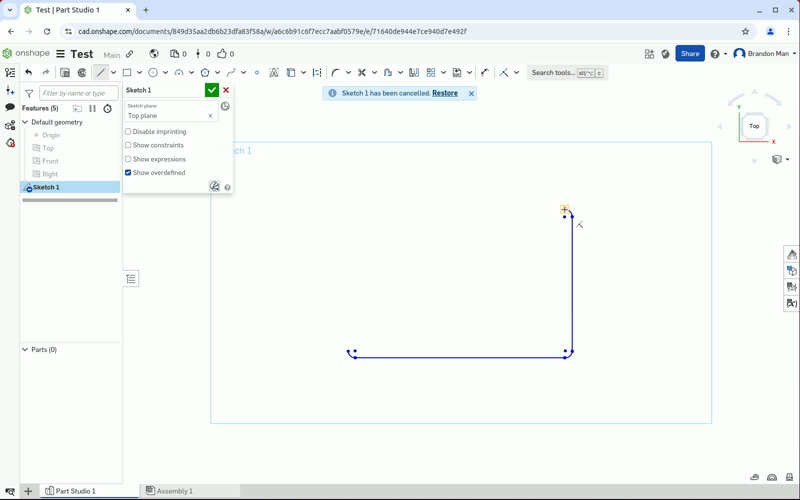
key_down(shift)
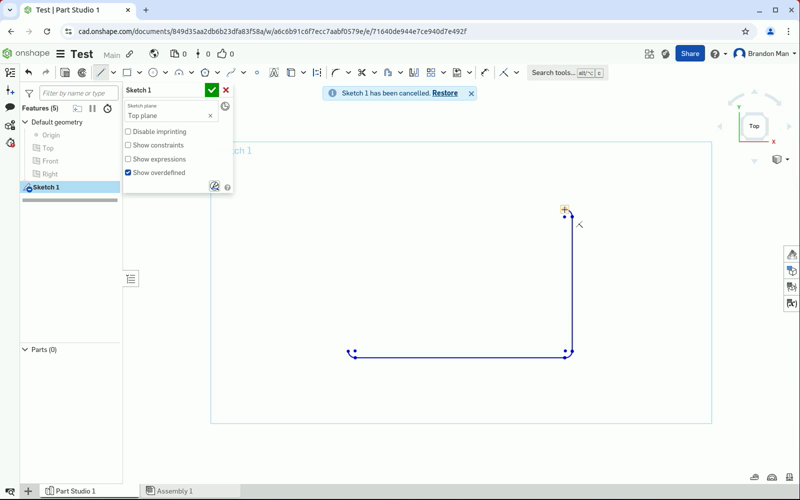
mouse_move(355, 209)
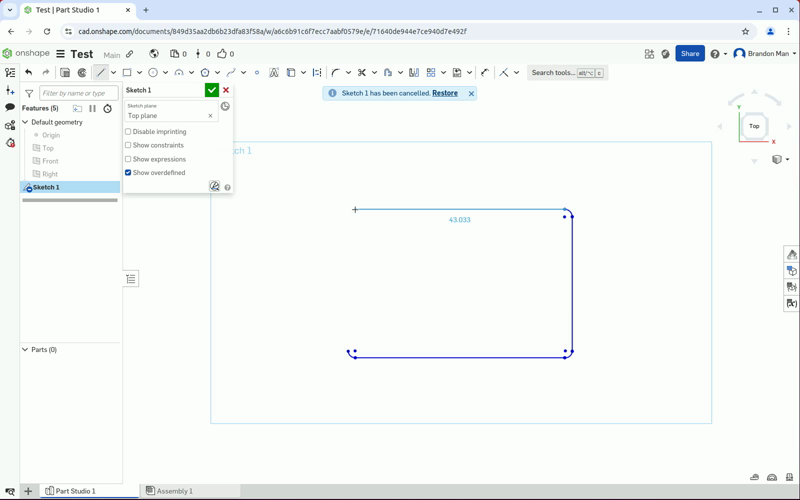
click(355, 209)
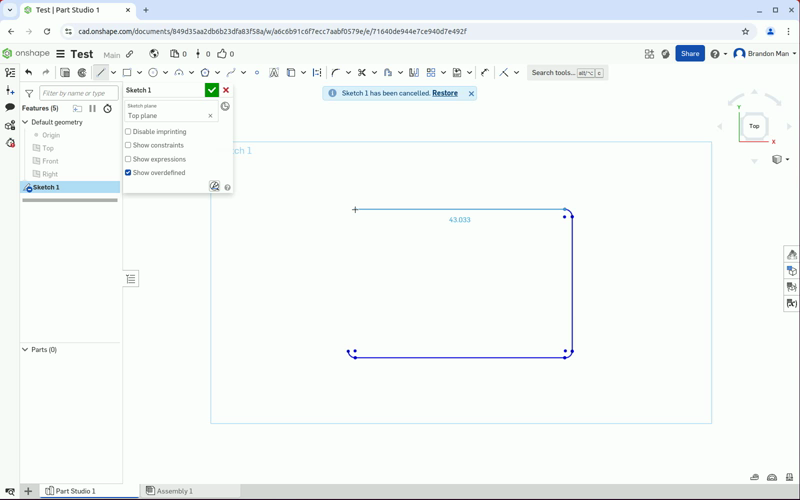
key_up(shift)
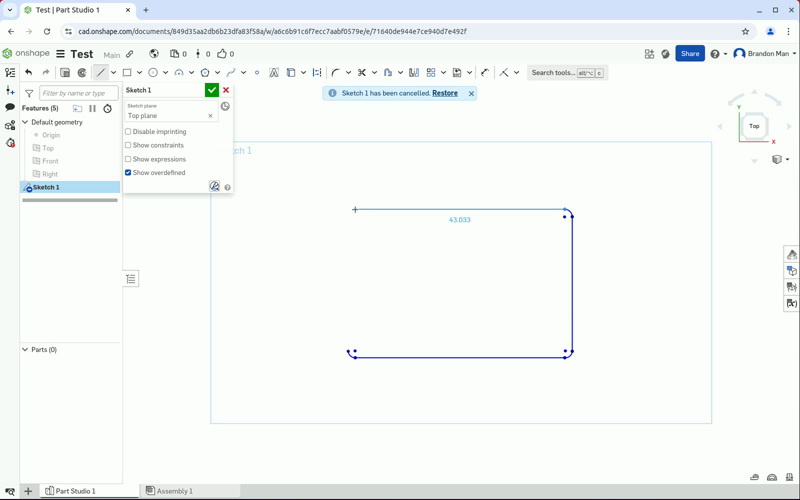
key(esc)
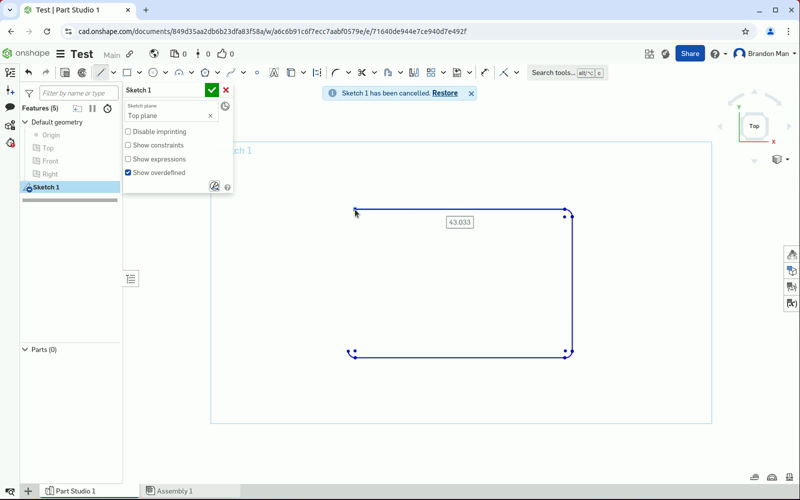
key(a)
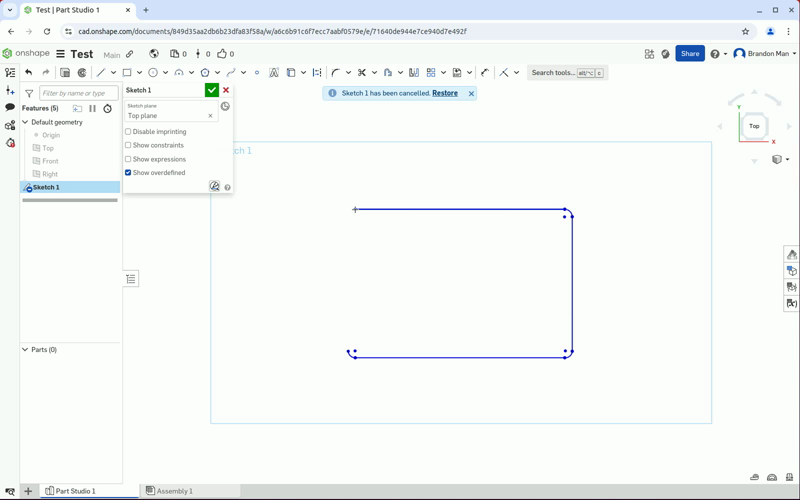
mouse_move(355, 209)
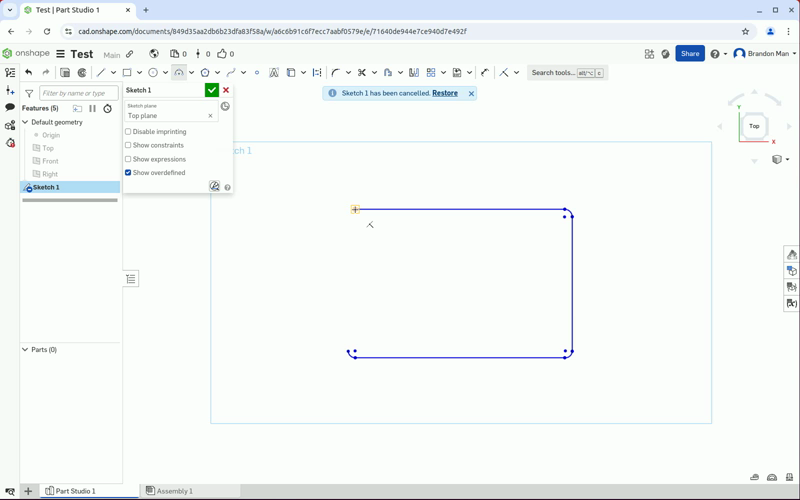
click(355, 209)
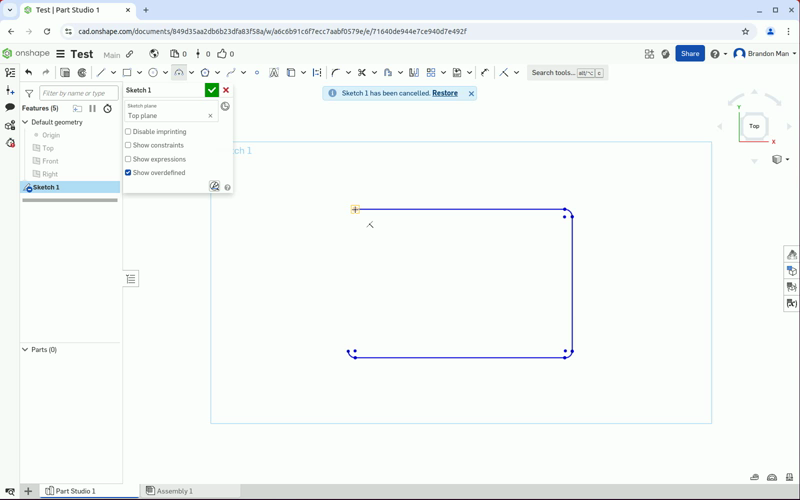
key_down(shift)
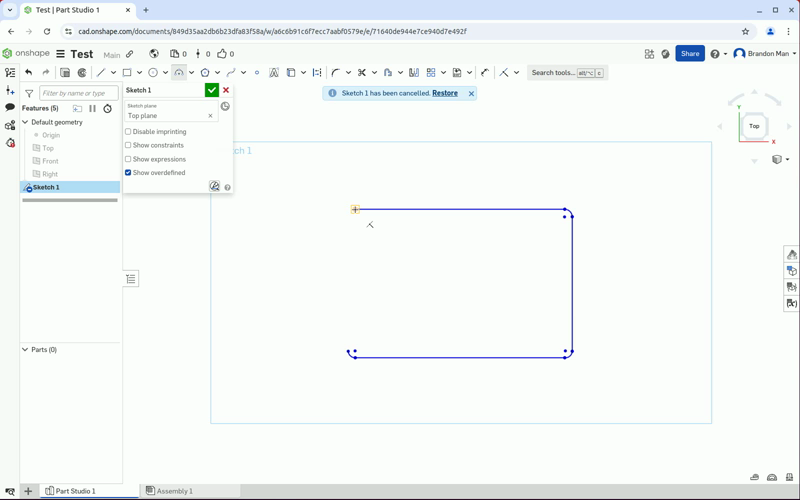
mouse_move(348, 216)
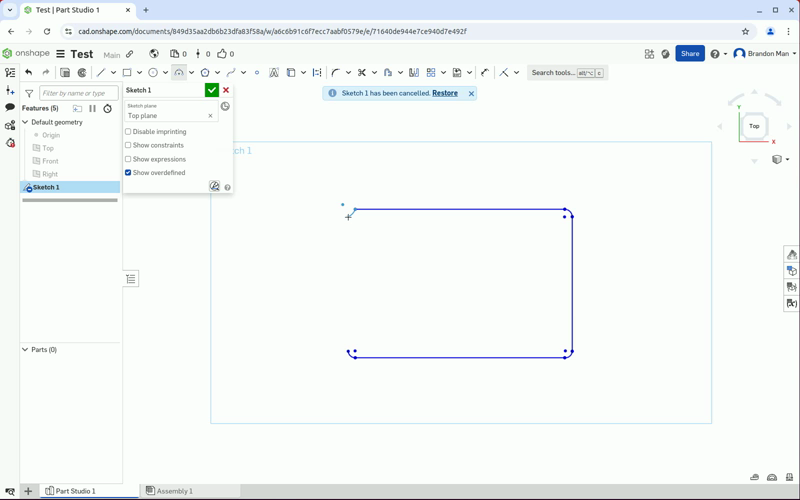
click(348, 216)
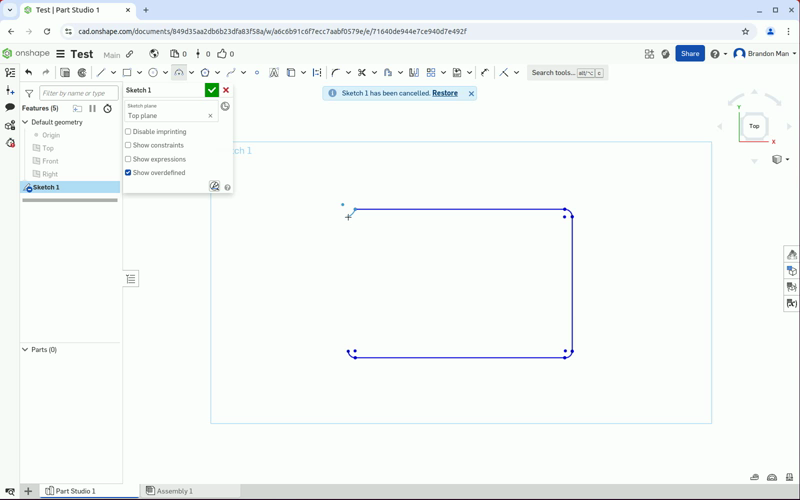
mouse_move(350, 211)
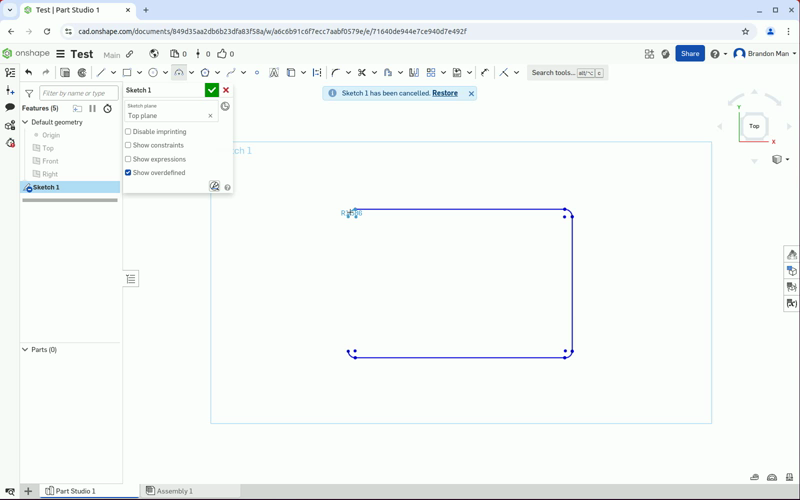
click(350, 211)
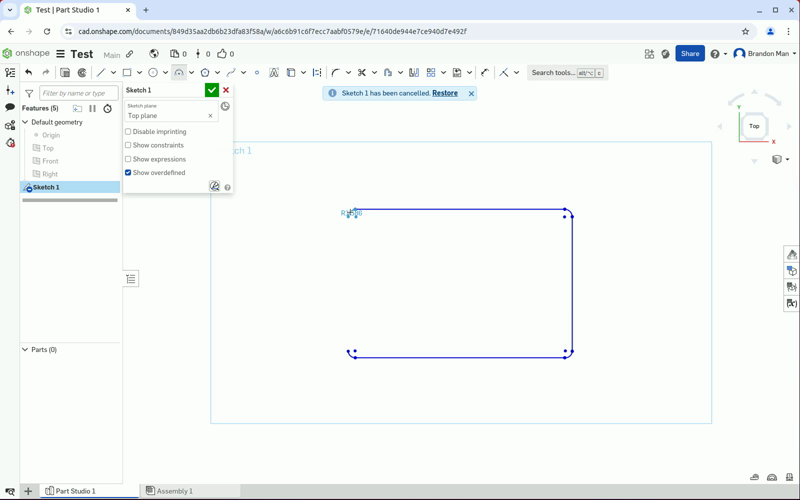
key_up(shift)
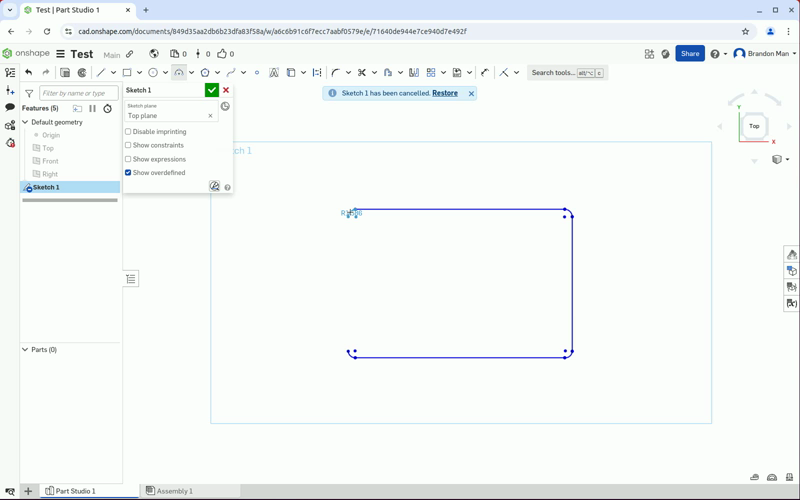
key(esc)
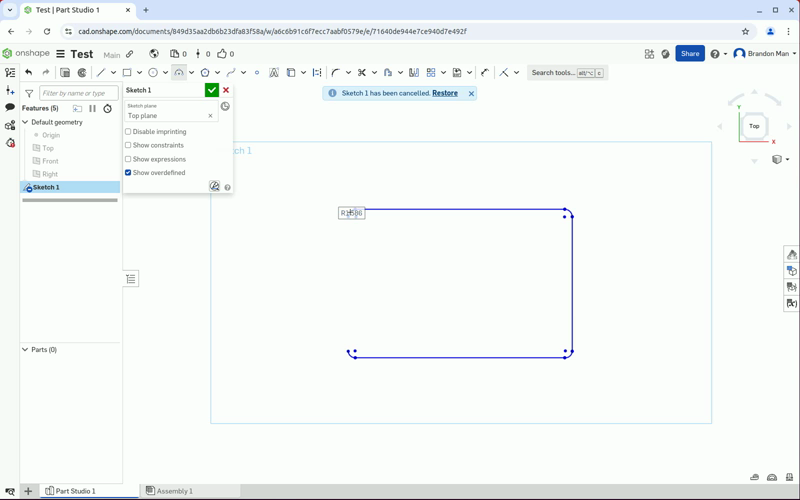
key(l)
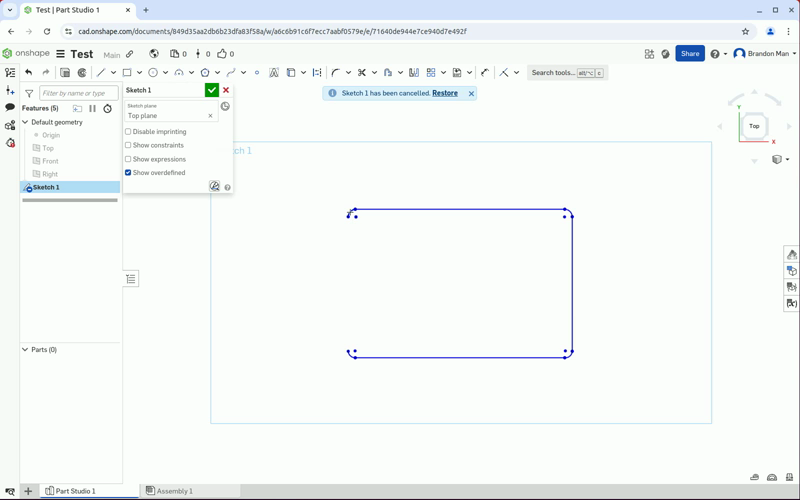
mouse_move(348, 216)
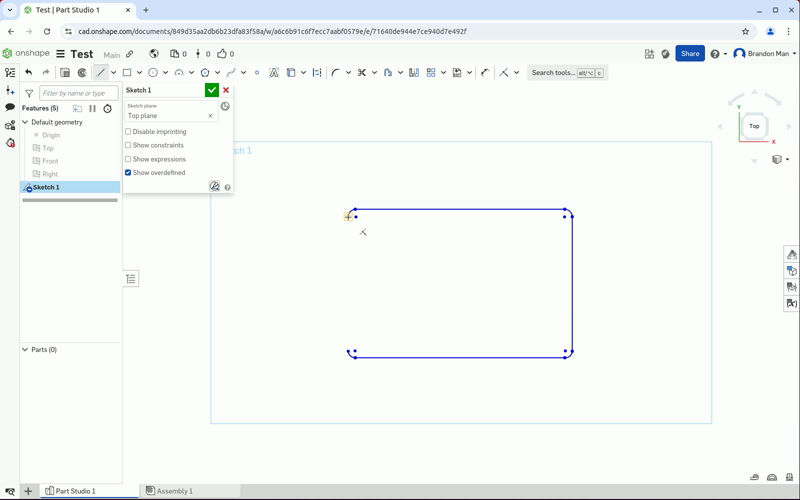
click(348, 216)
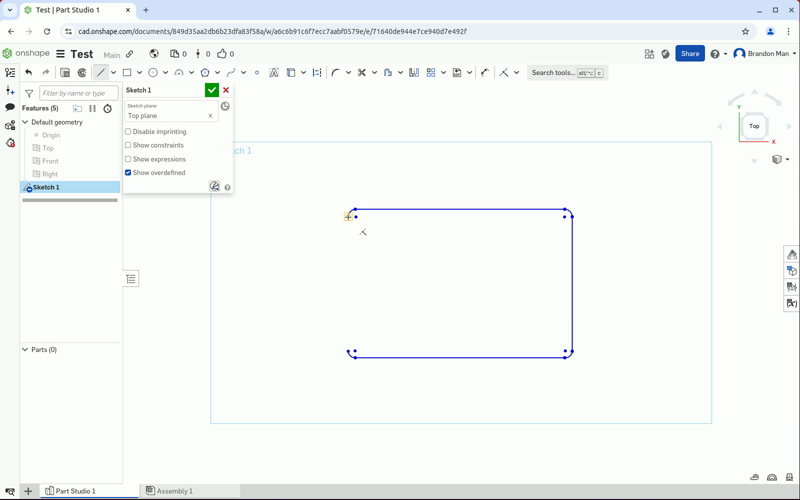
key_down(shift)
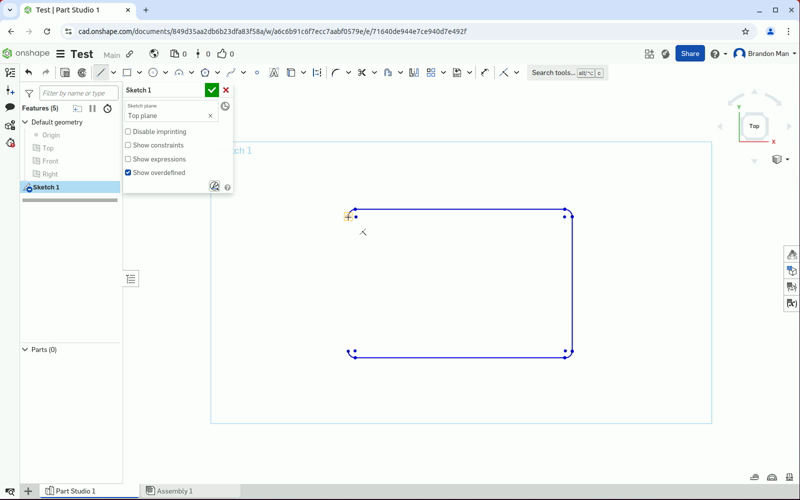
mouse_move(348, 351)
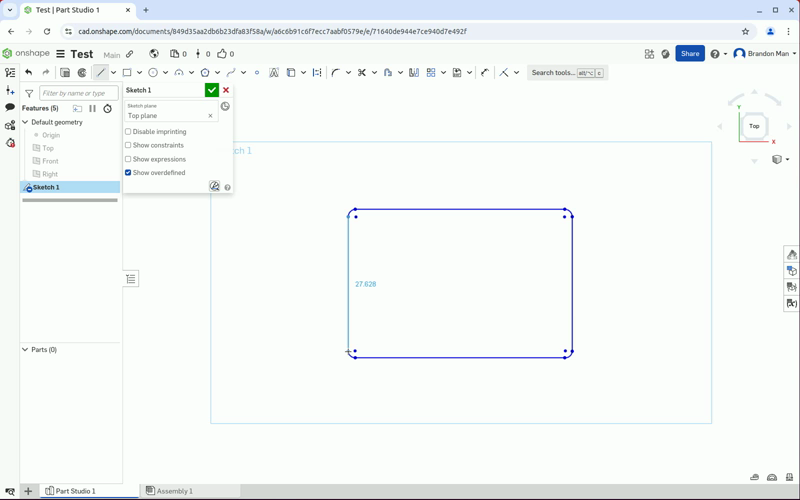
key_up(shift)
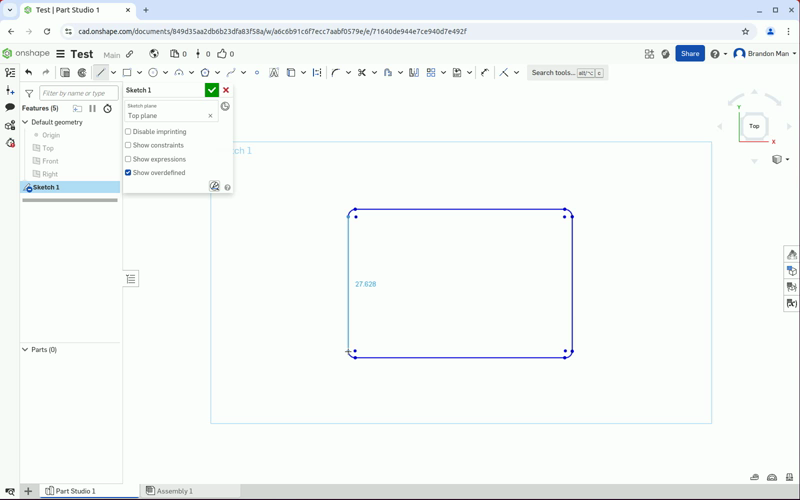
click(348, 351)
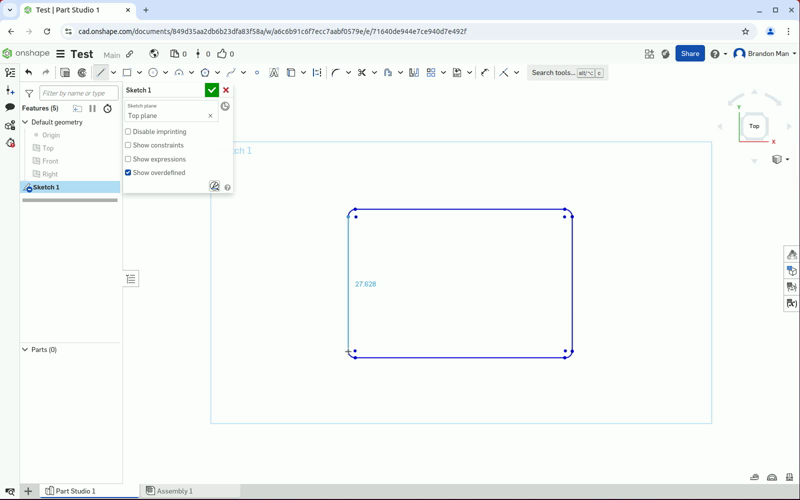
key(esc)
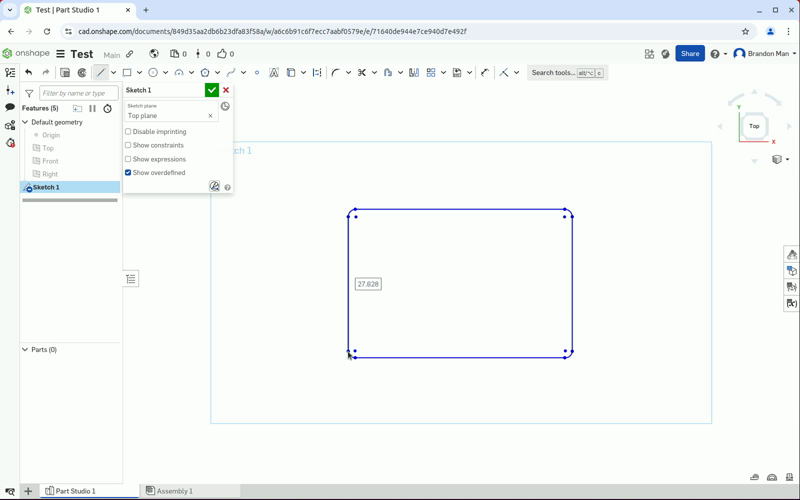
key(a)
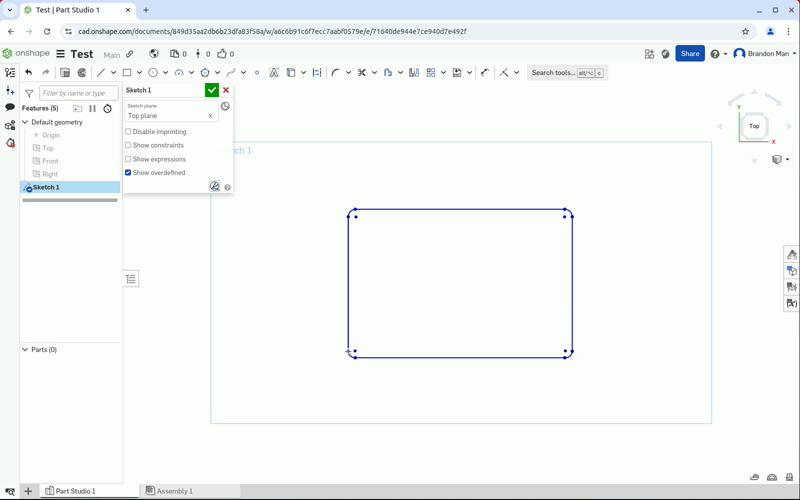
key_down(shift)
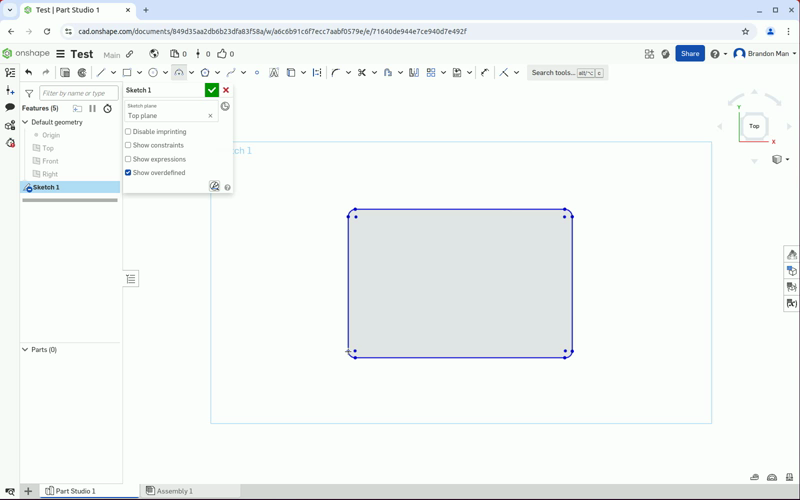
mouse_move(359, 339)
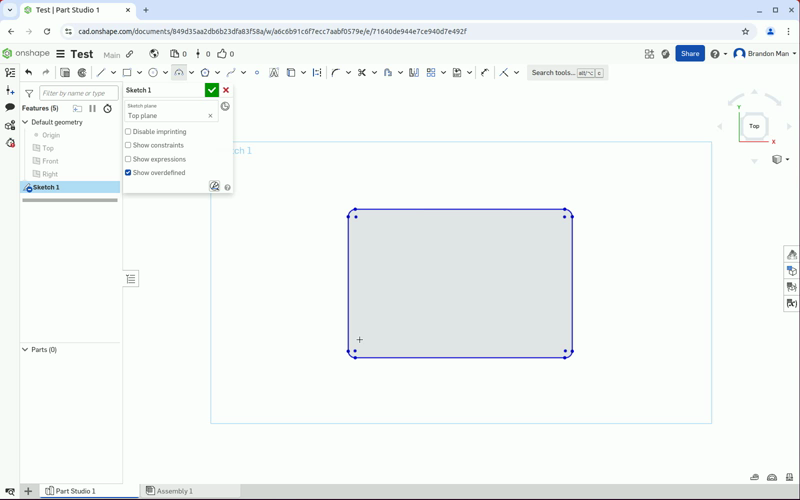
click(359, 339)
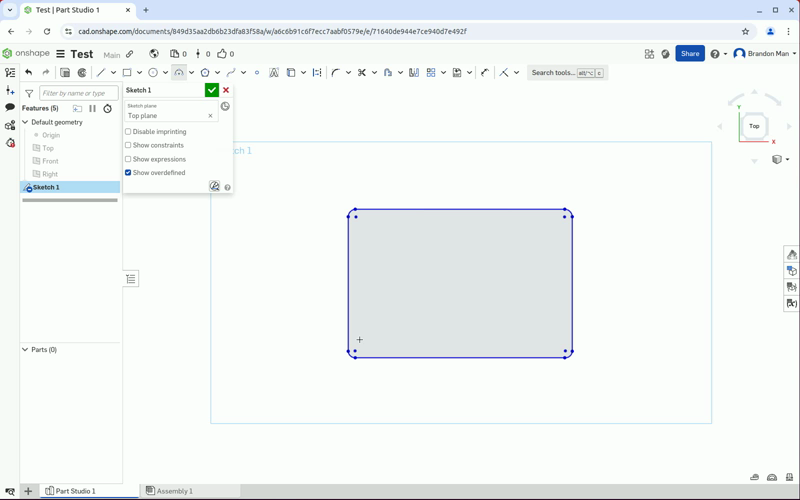
key_up(shift)
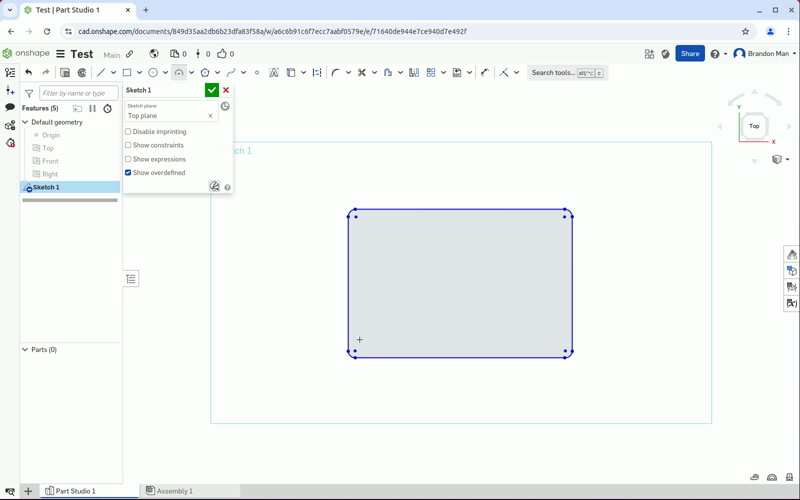
key_down(shift)
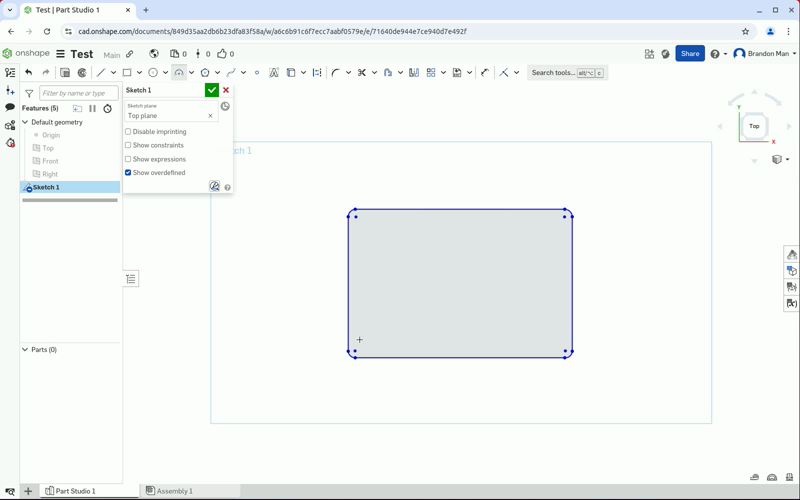
mouse_move(367, 346)
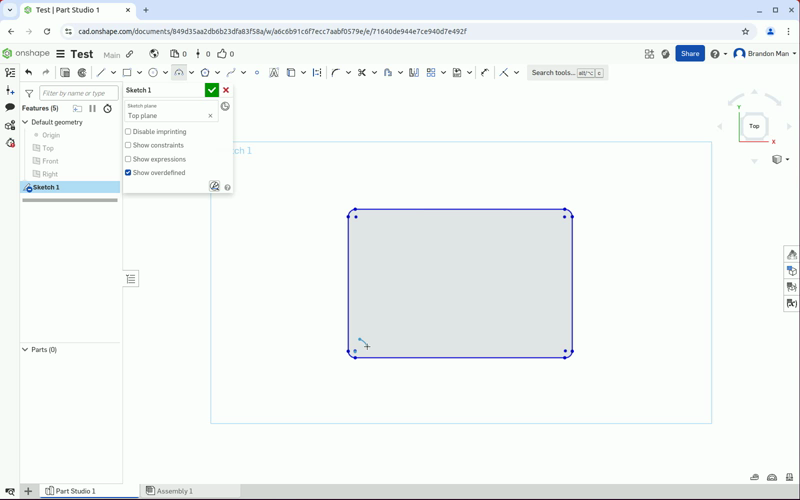
click(367, 346)
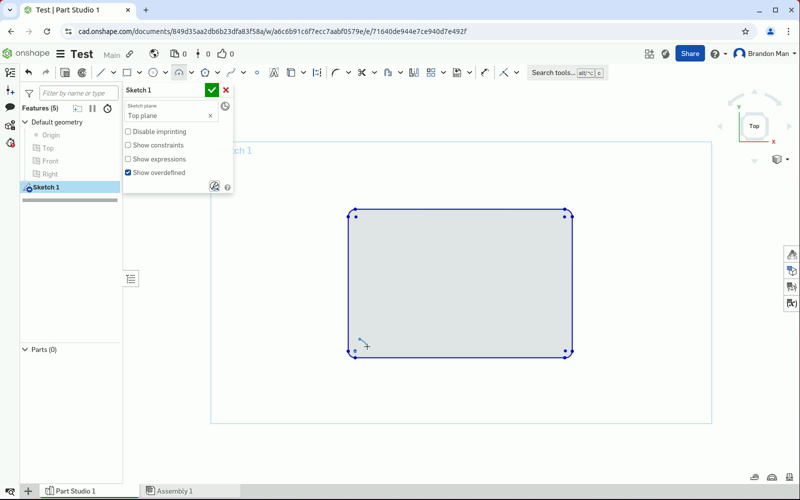
mouse_move(362, 344)
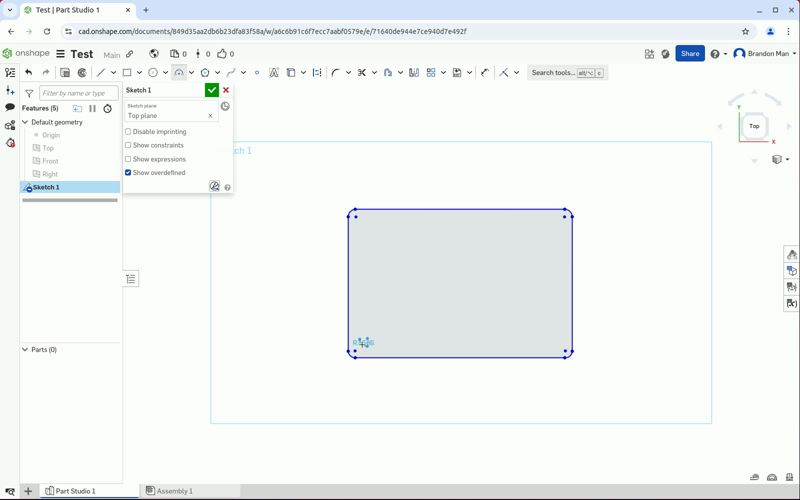
click(362, 344)
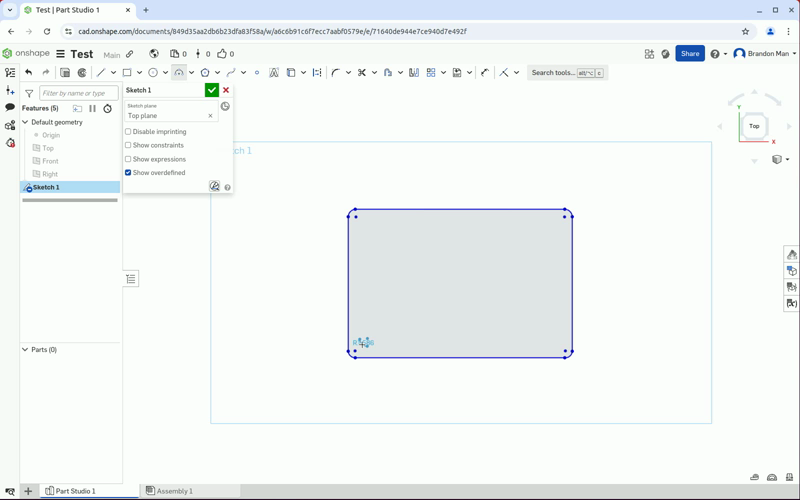
key_up(shift)
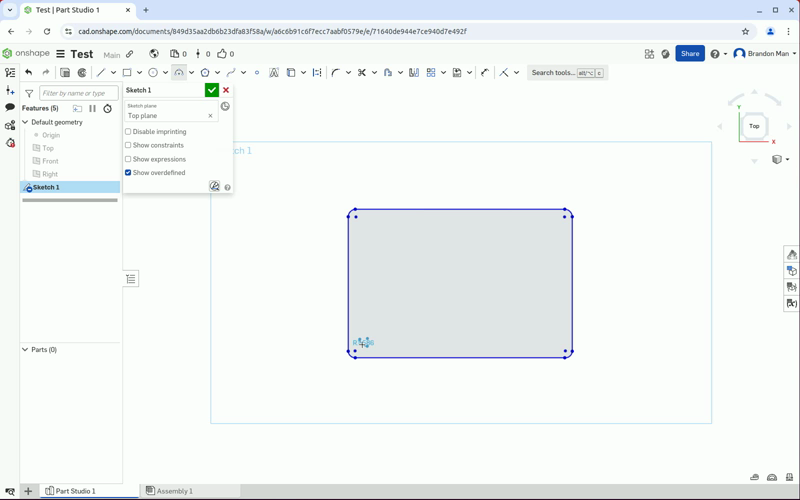
key(esc)
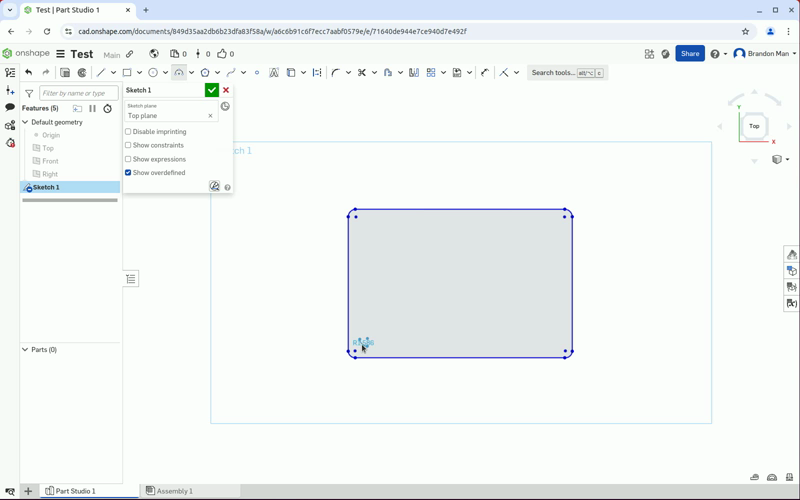
key(l)
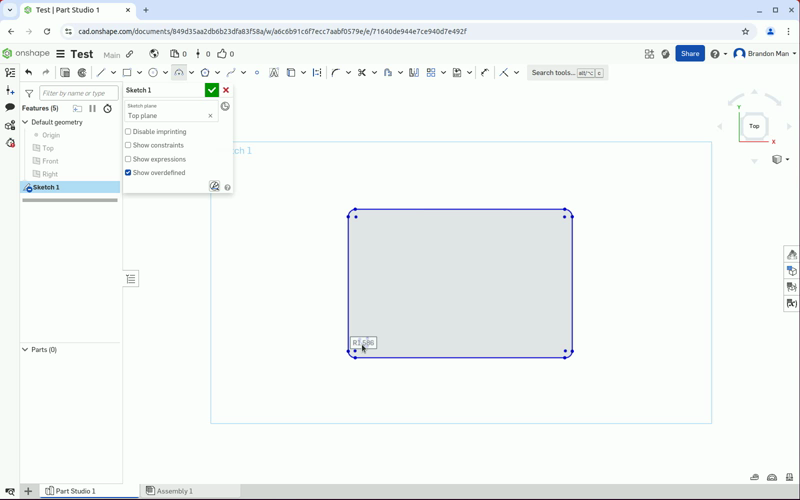
mouse_move(367, 346)
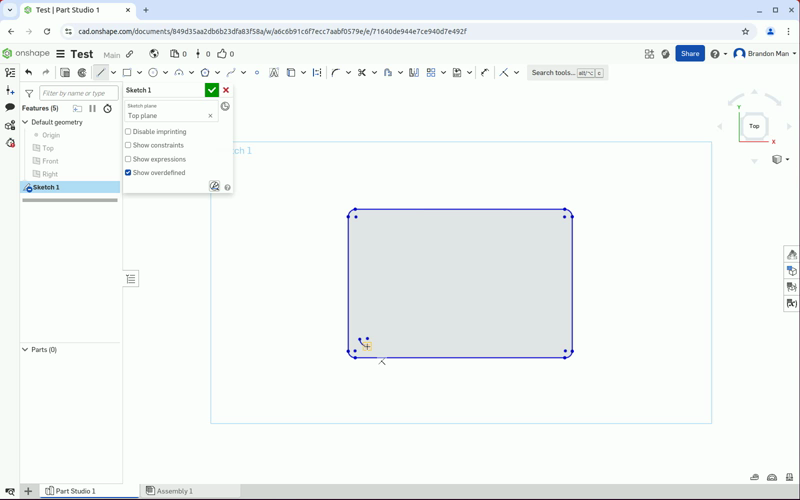
click(367, 346)
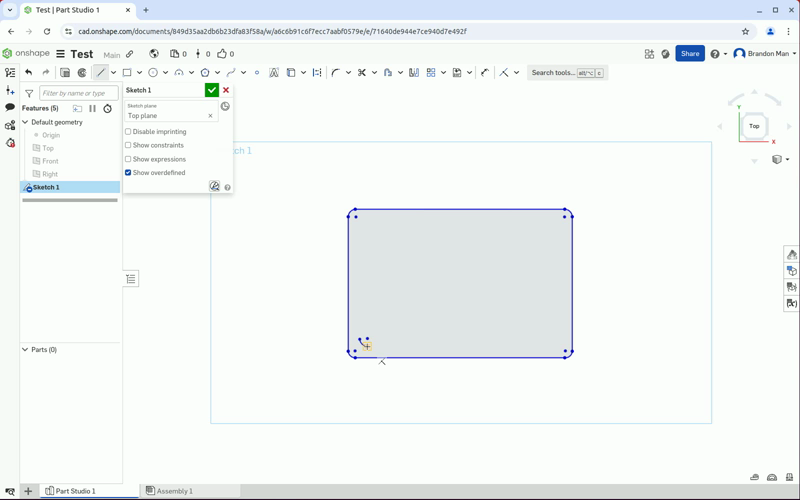
key_down(shift)
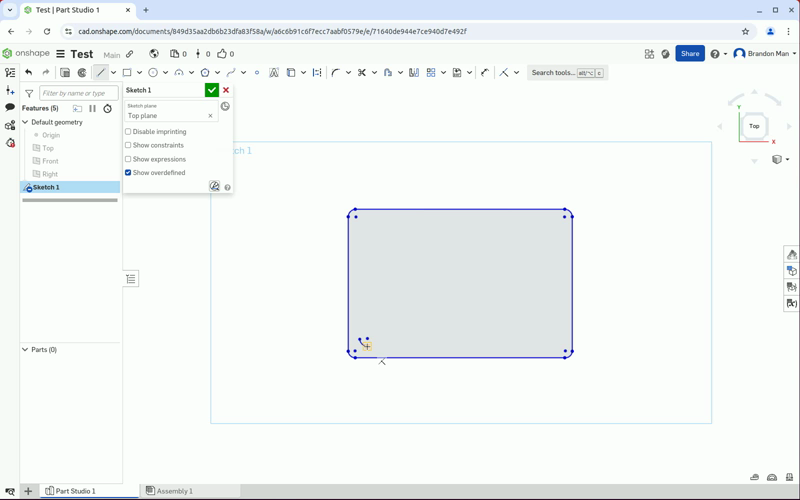
mouse_move(553, 346)
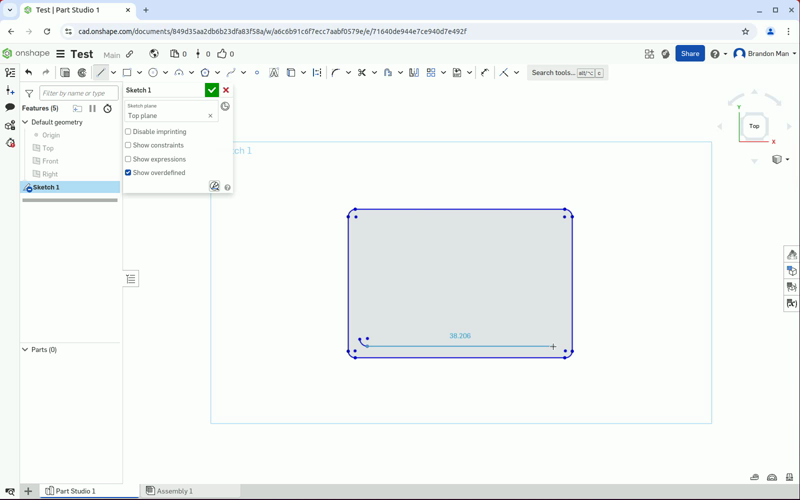
click(553, 346)
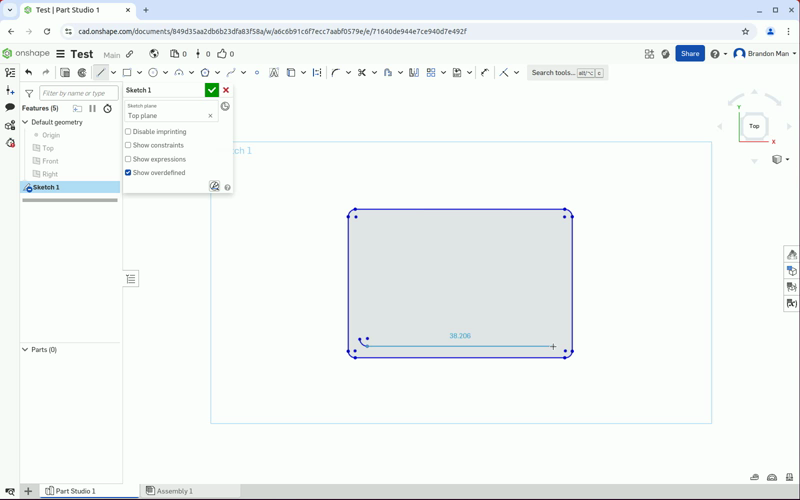
key_up(shift)
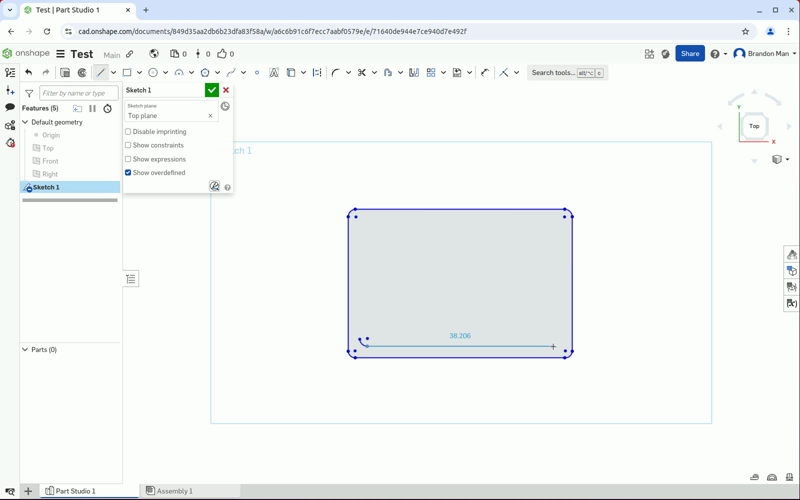
key(esc)
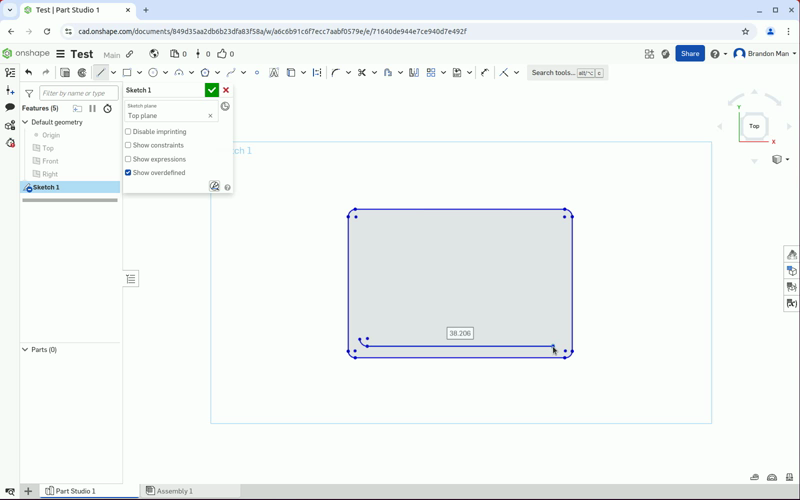
key(a)
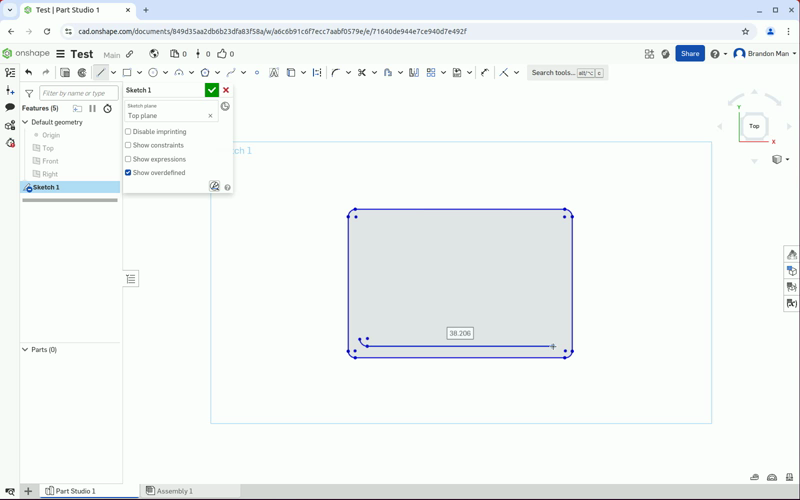
mouse_move(553, 346)
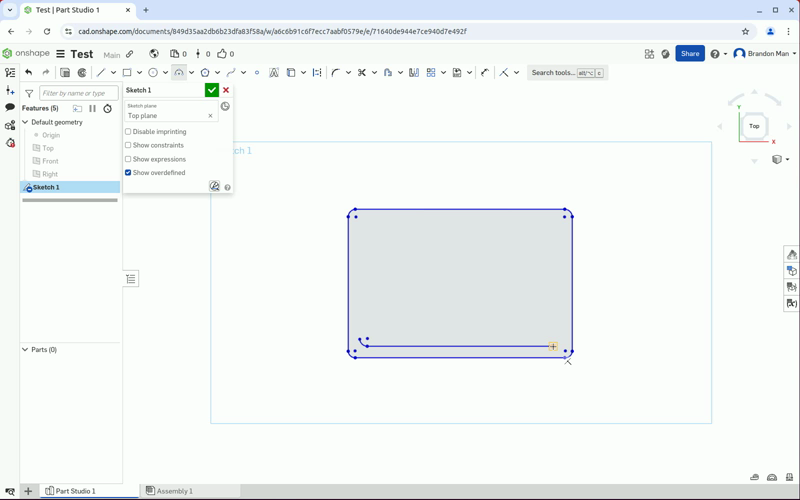
click(553, 346)
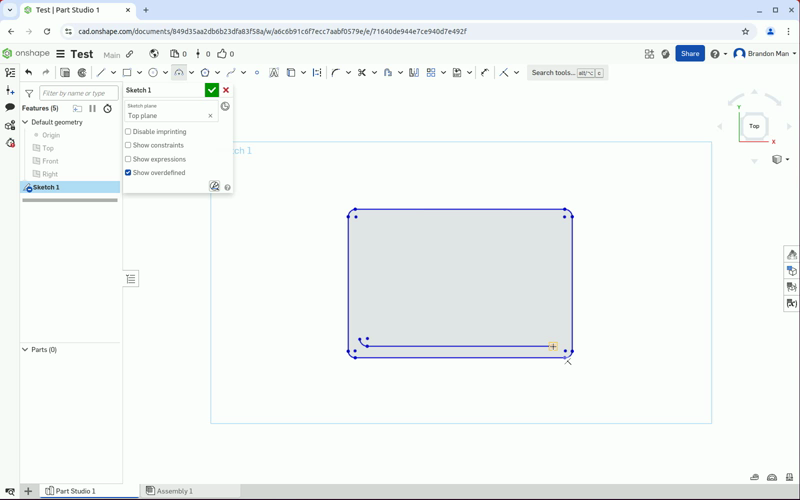
key_down(shift)
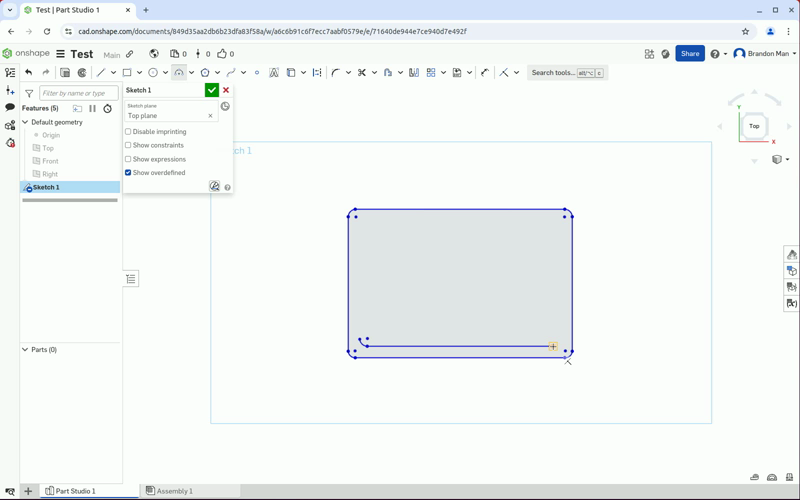
mouse_move(560, 339)
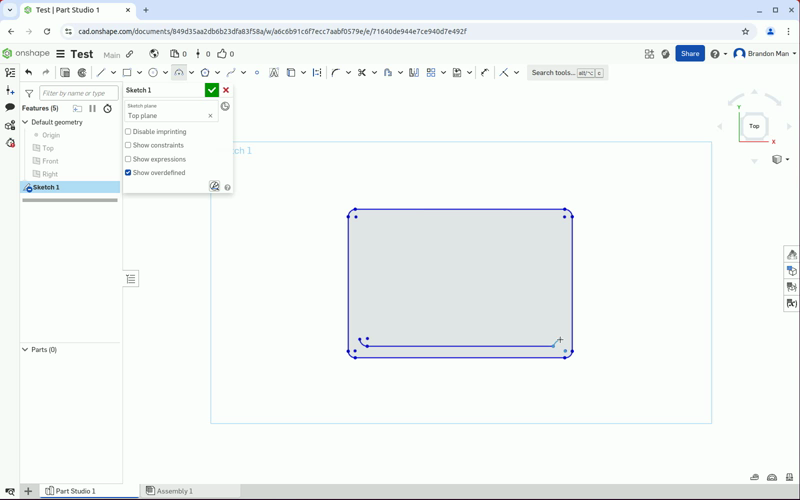
click(560, 339)
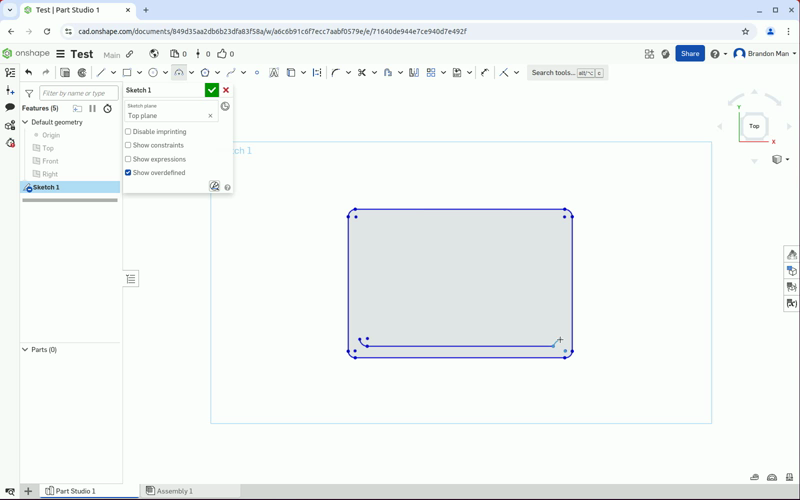
mouse_move(558, 344)
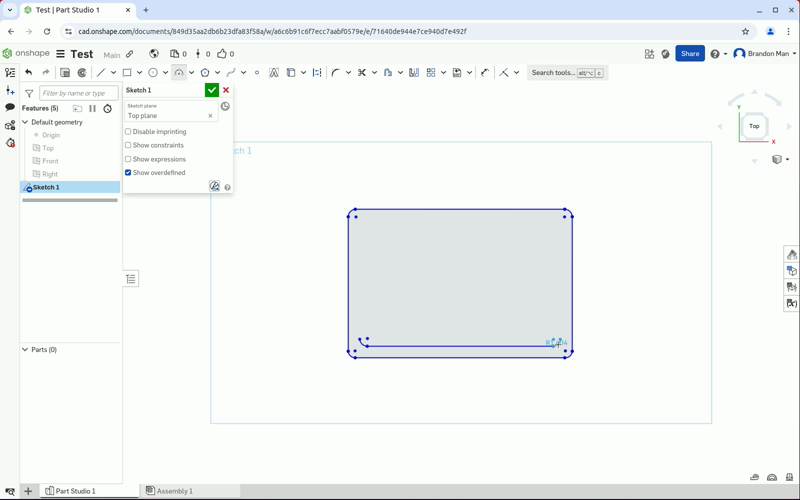
click(558, 344)
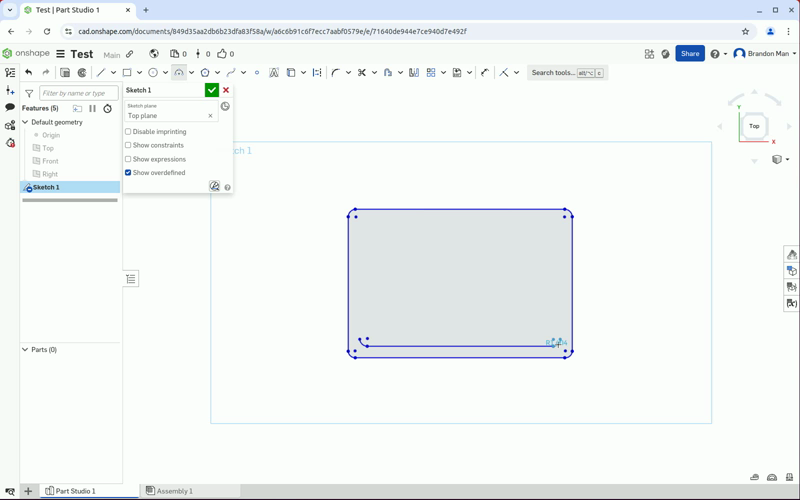
key_up(shift)
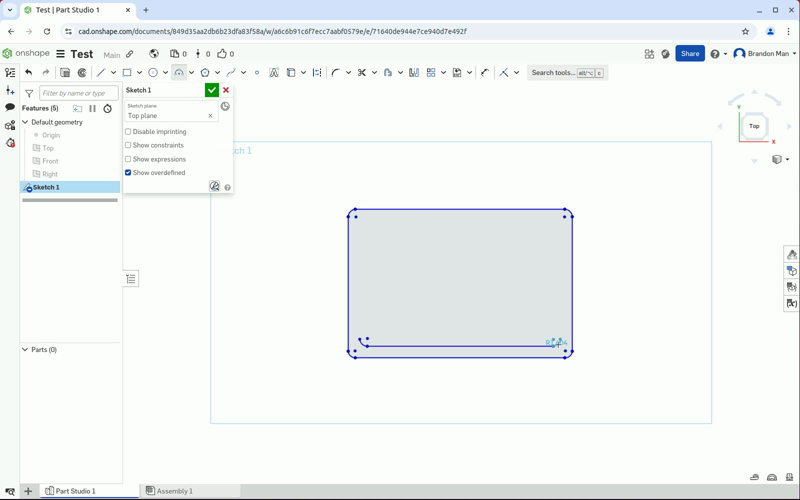
key(esc)
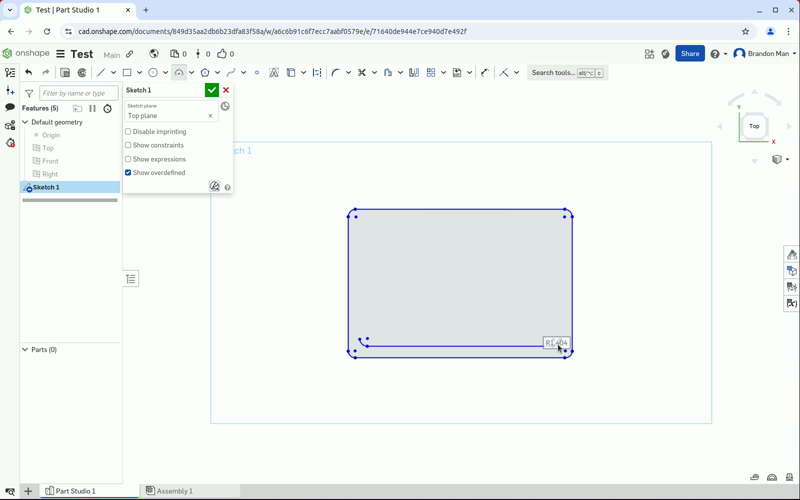
key(l)
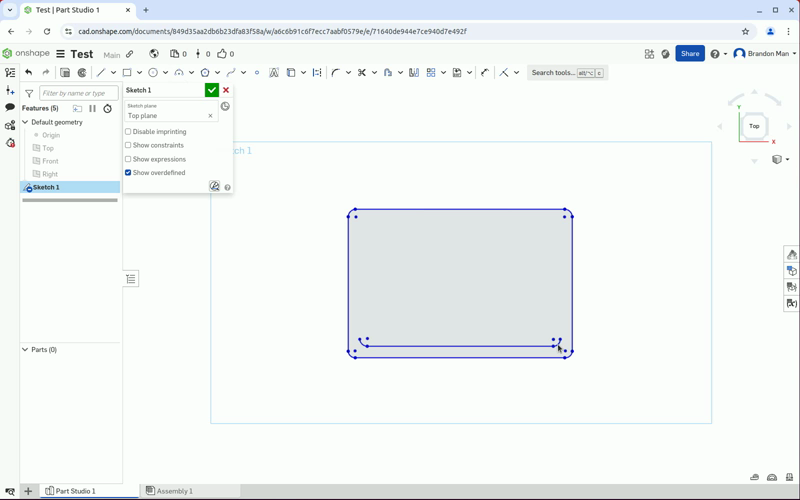
mouse_move(560, 339)
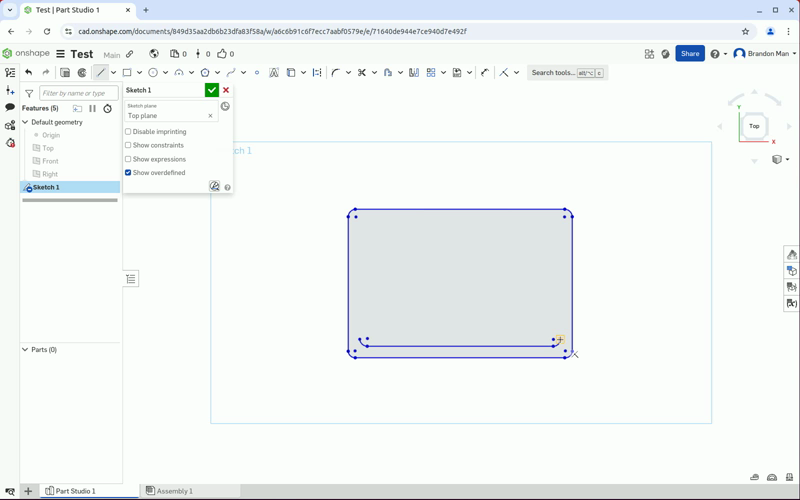
click(560, 339)
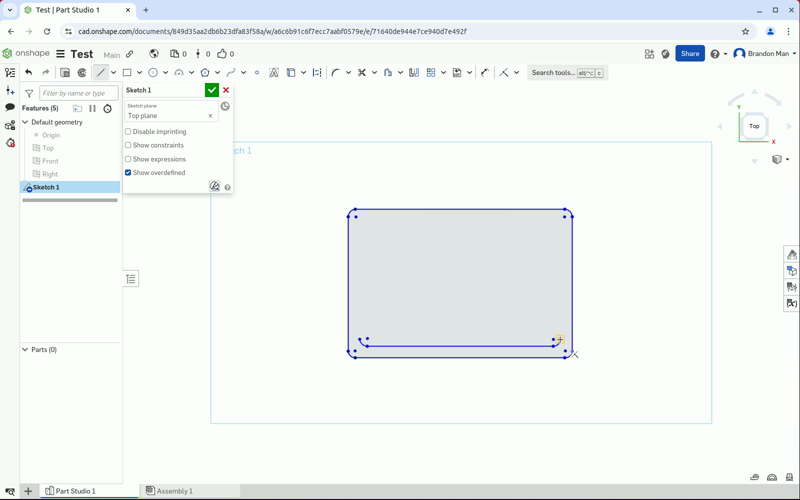
key_down(shift)
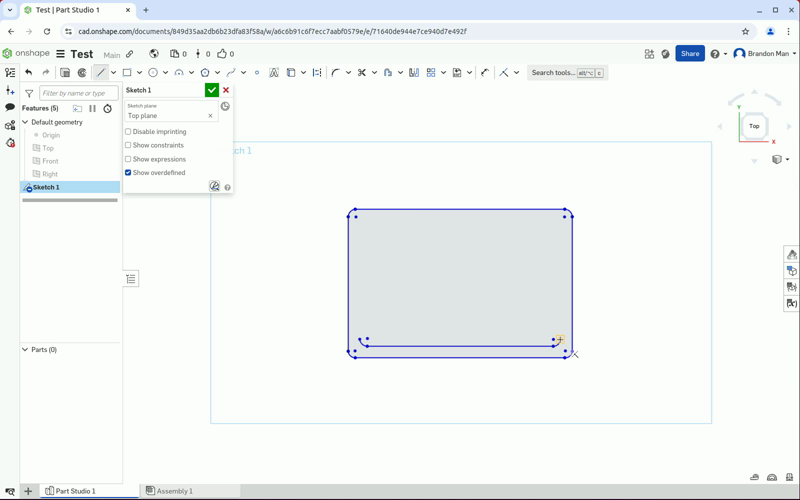
mouse_move(560, 228)
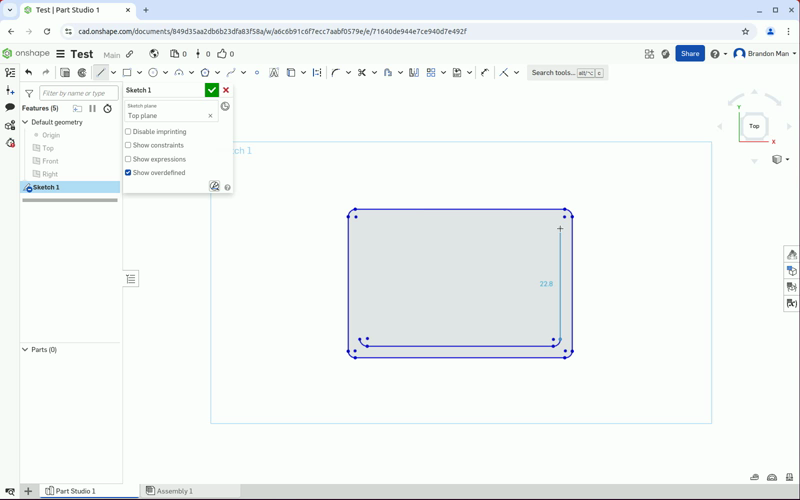
click(560, 228)
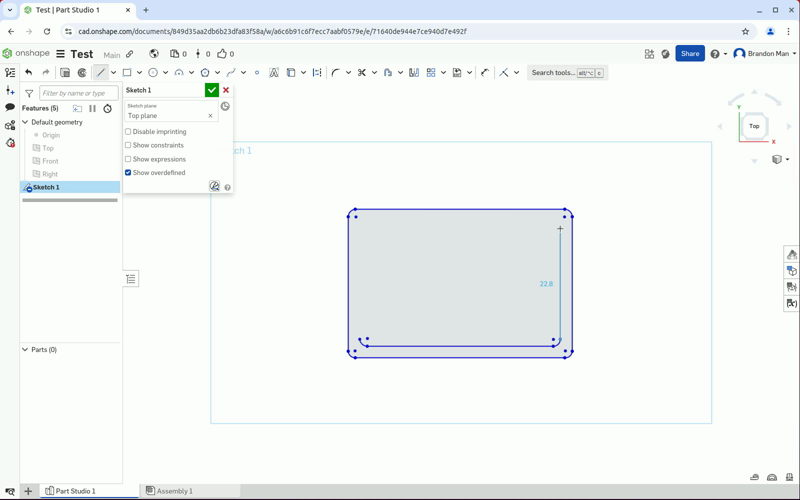
key_up(shift)
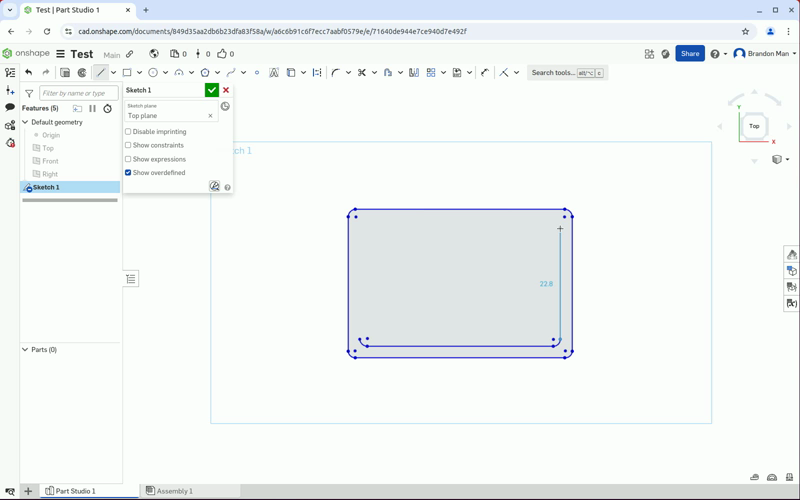
key(esc)
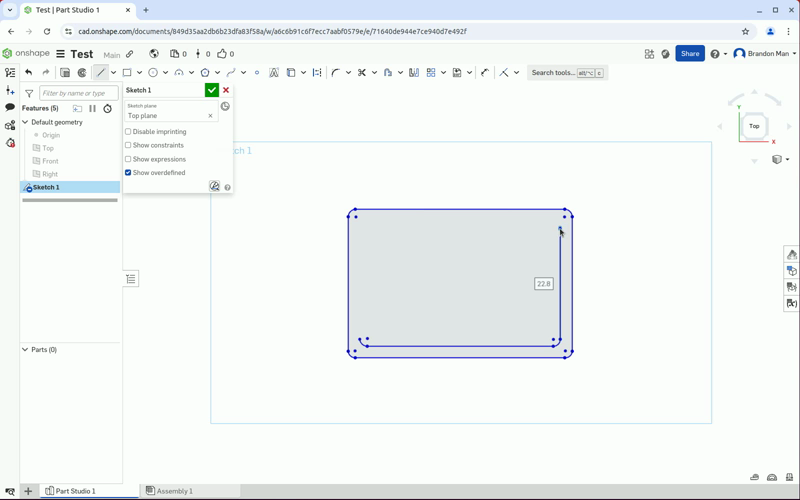
key(a)
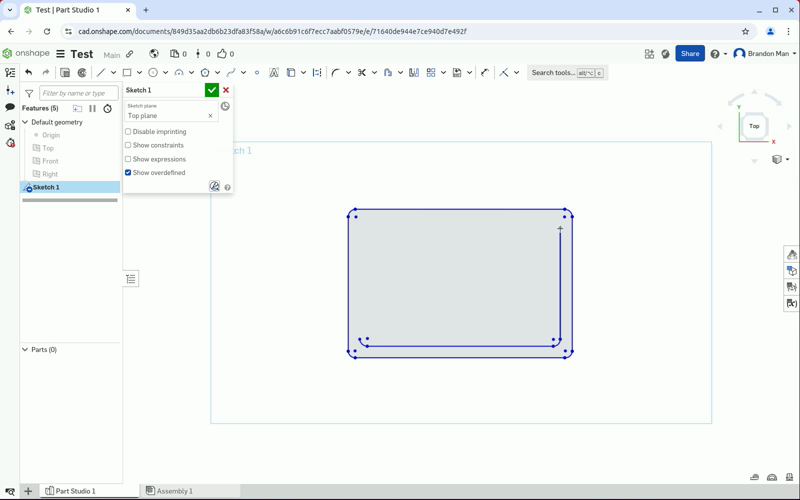
mouse_move(560, 228)
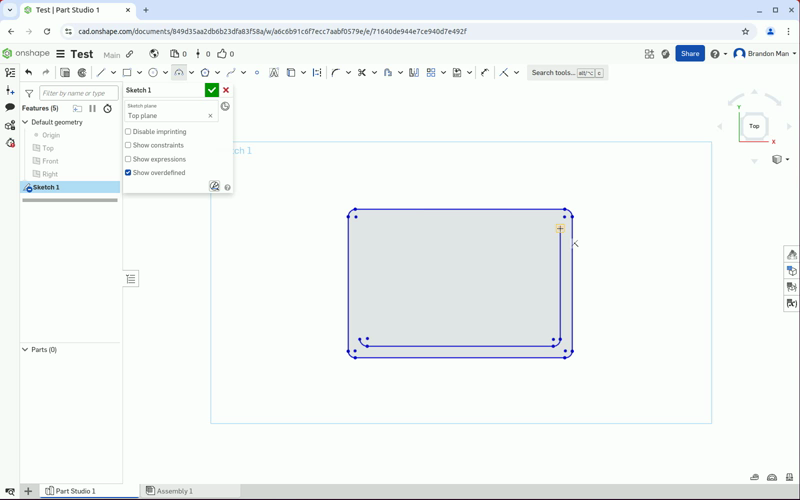
click(560, 228)
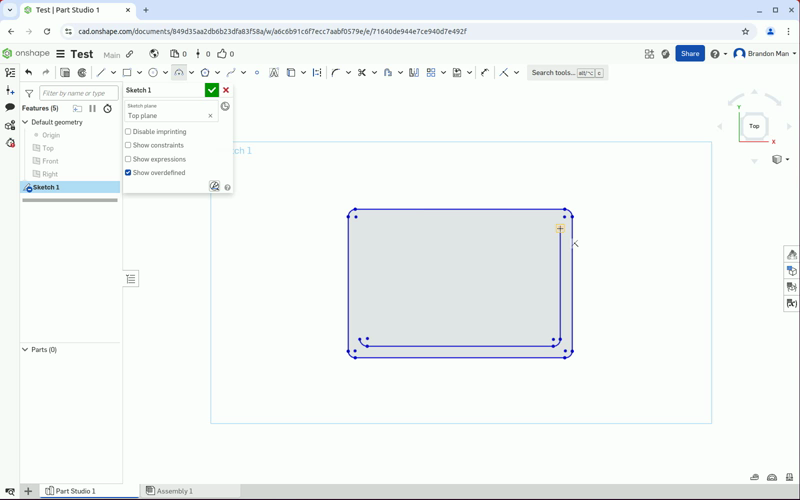
key_down(shift)
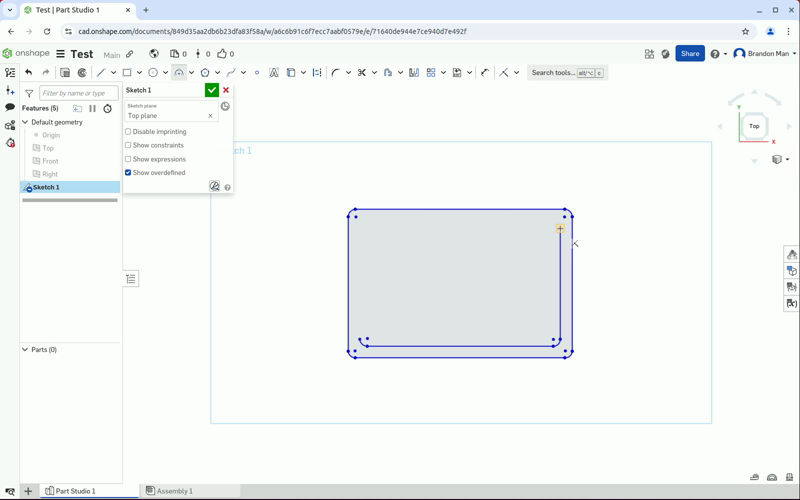
mouse_move(553, 221)
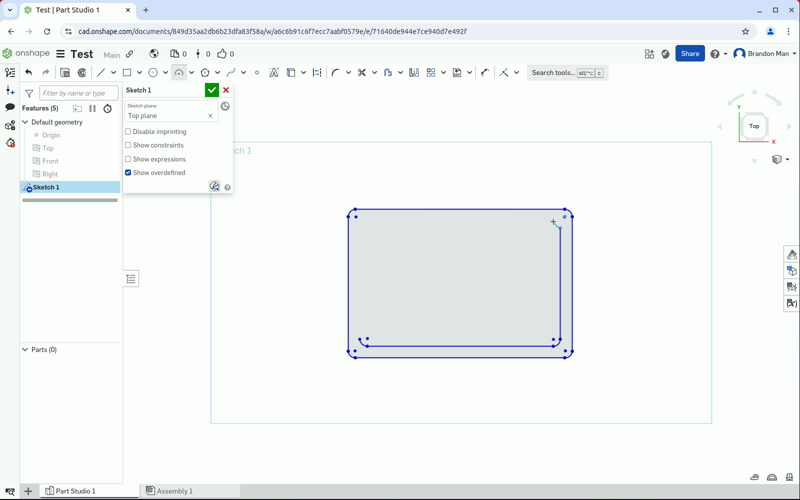
click(553, 221)
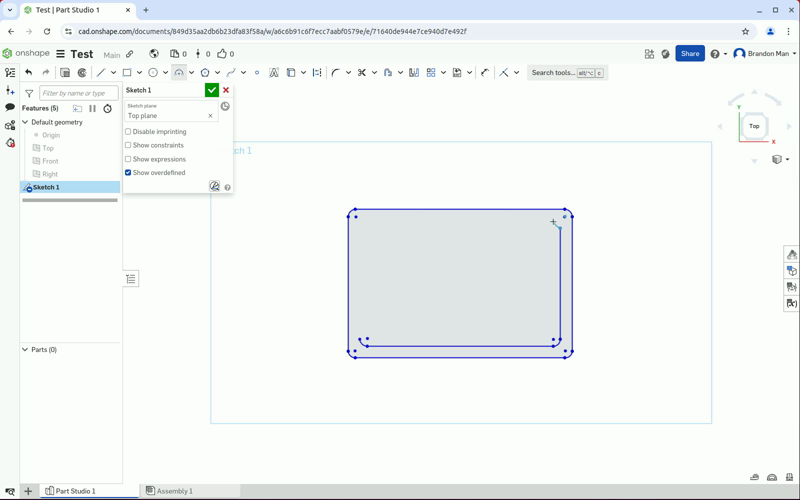
mouse_move(558, 223)
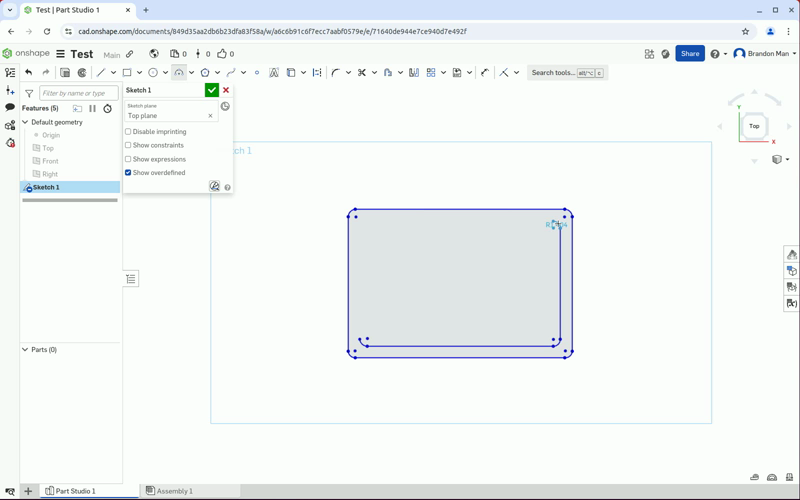
click(558, 223)
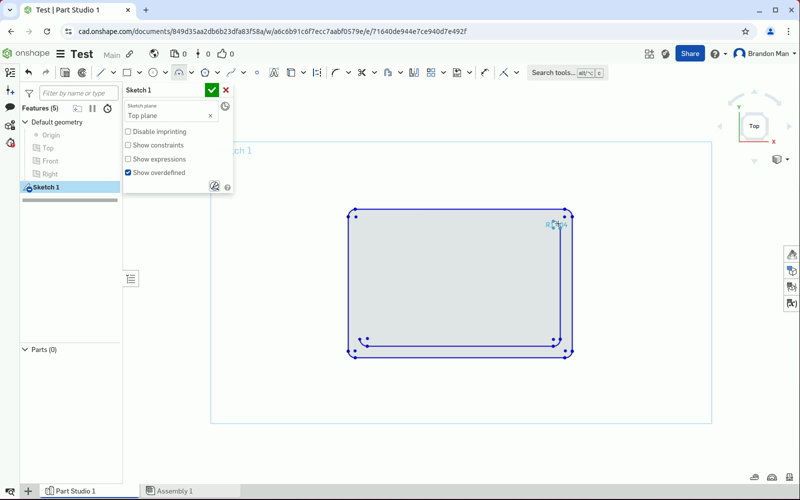
key_up(shift)
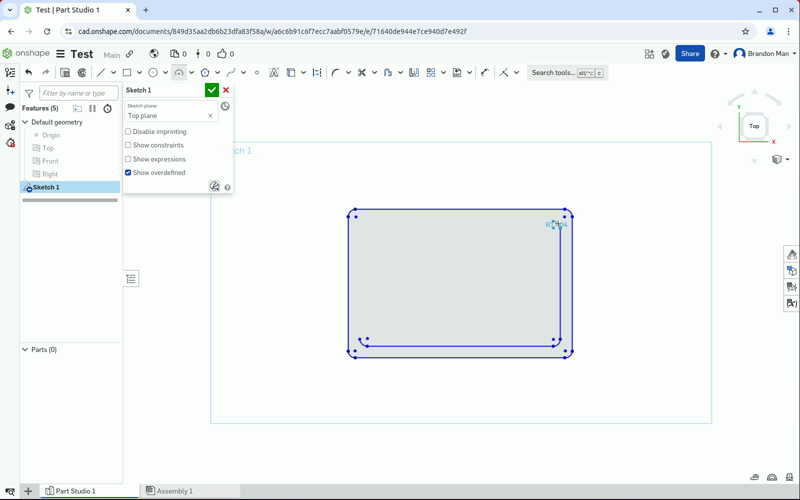
key(esc)
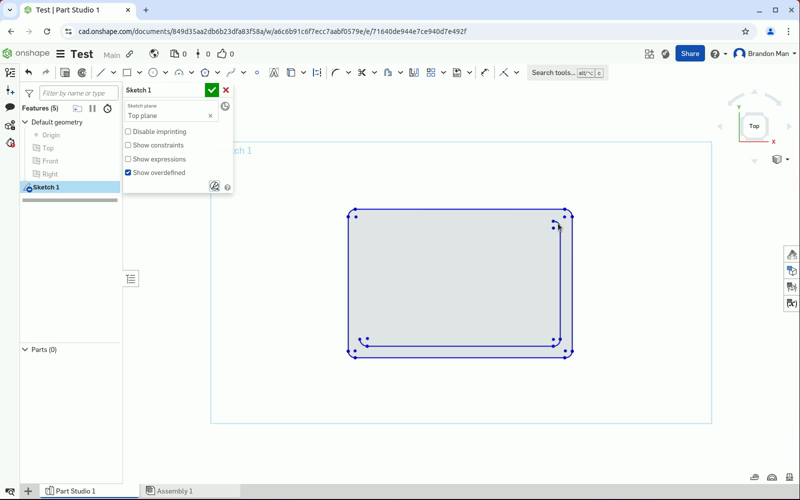
key(l)
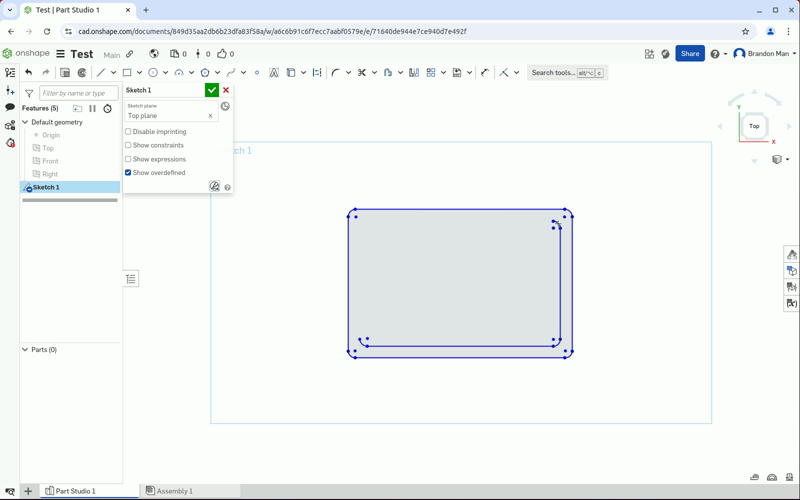
mouse_move(553, 221)
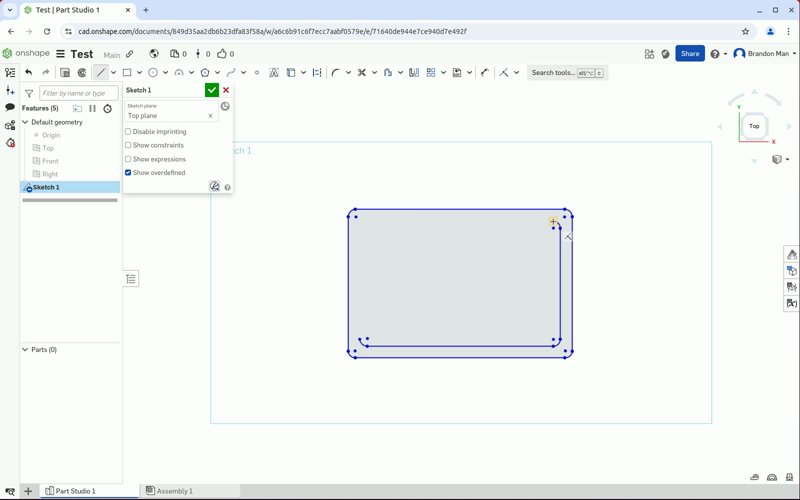
click(553, 221)
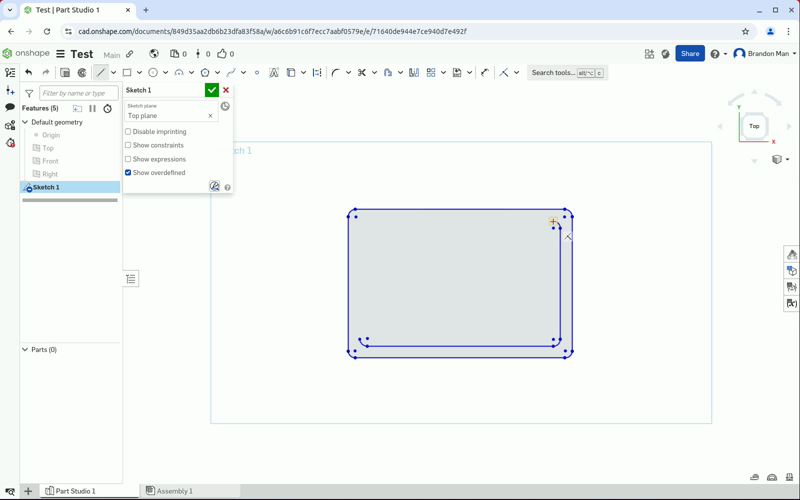
key_down(shift)
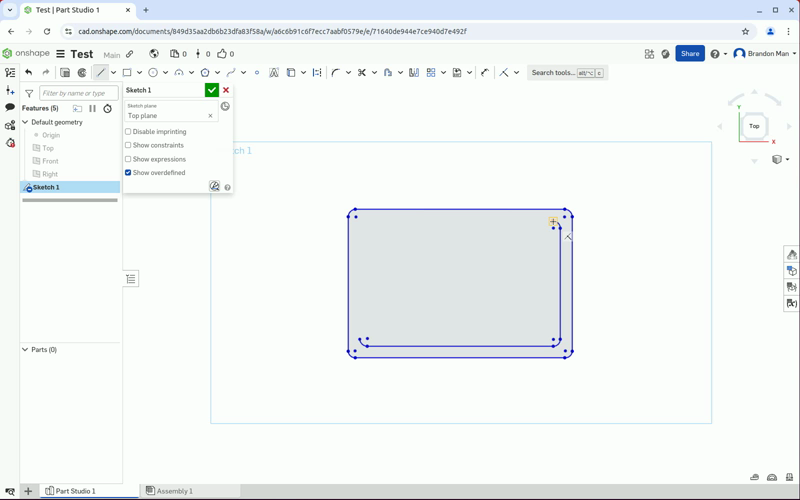
mouse_move(367, 221)
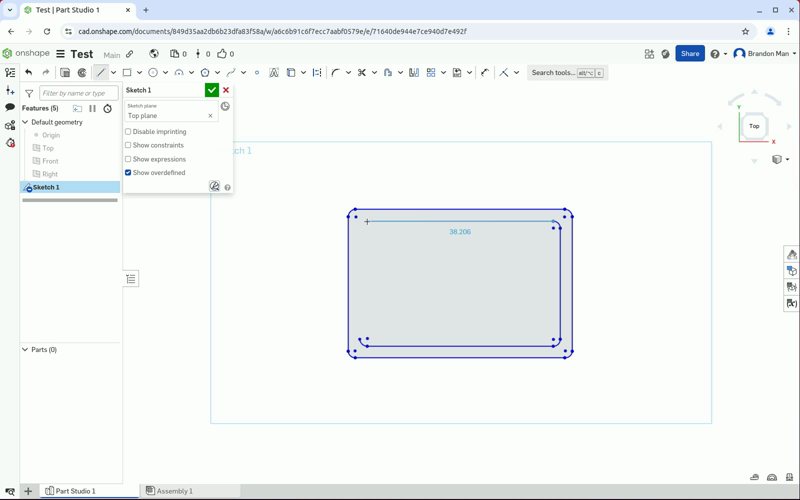
click(367, 221)
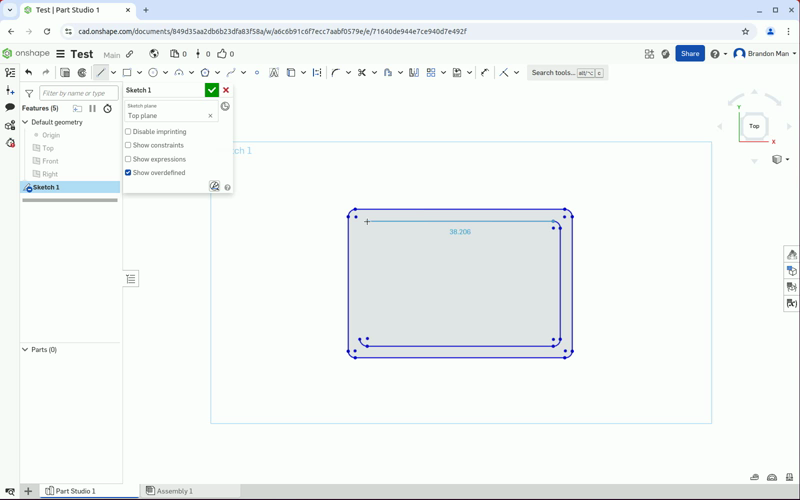
key_up(shift)
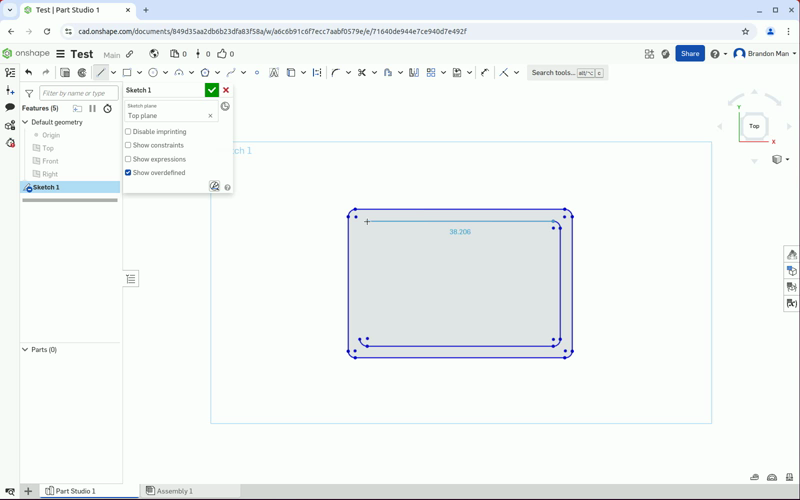
key(esc)
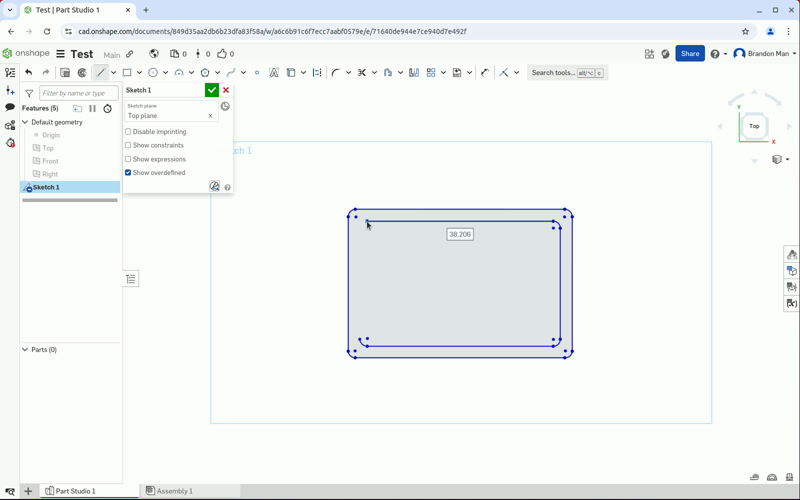
key(a)
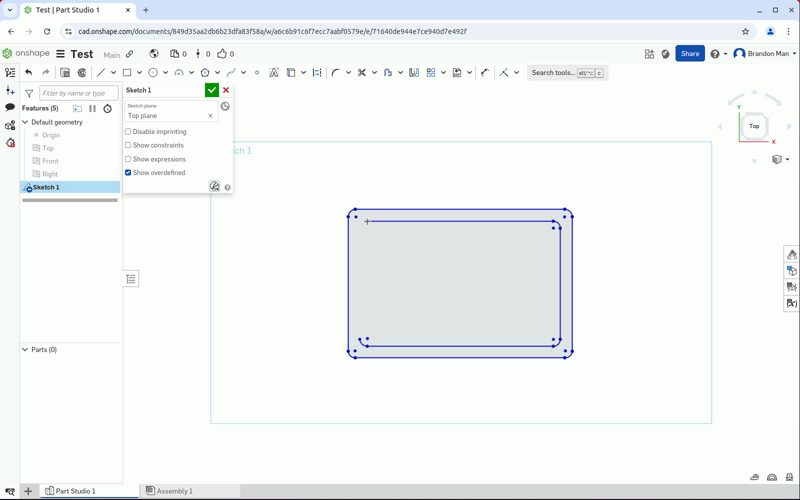
mouse_move(367, 221)
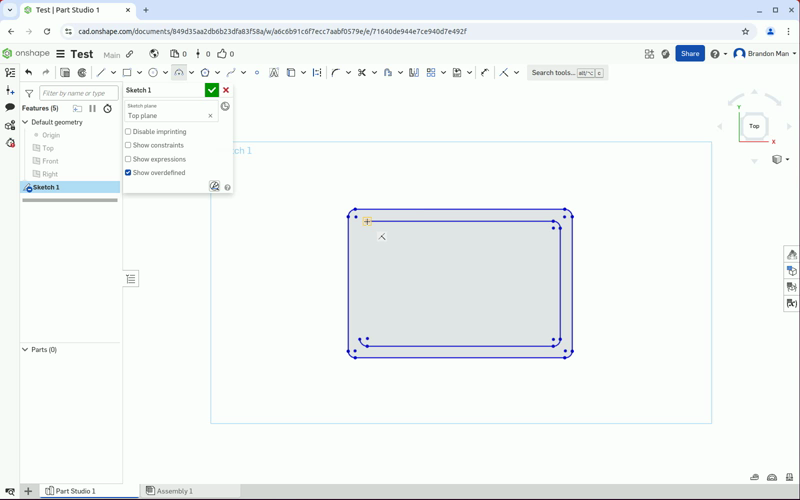
click(367, 221)
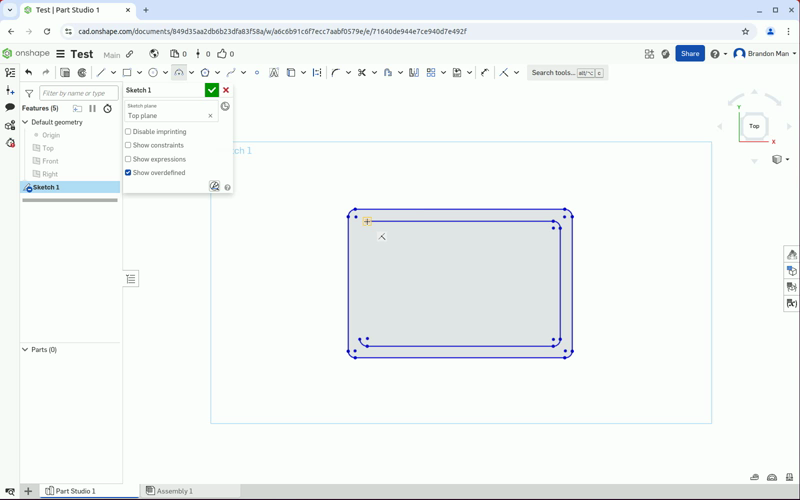
key_down(shift)
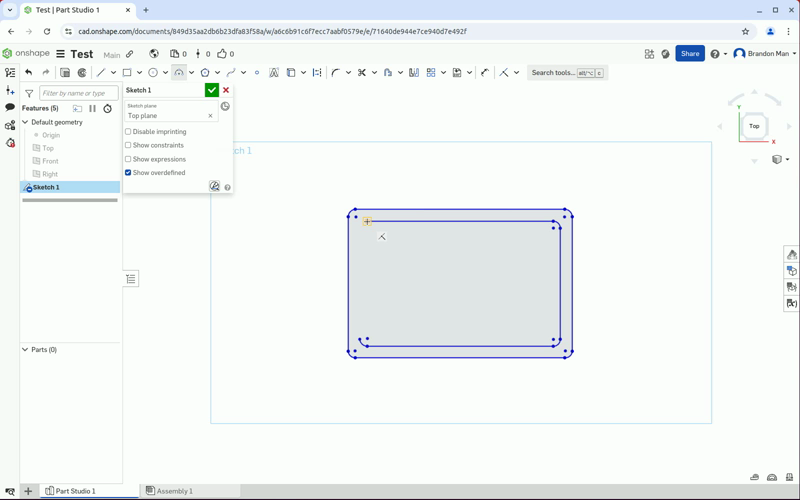
mouse_move(359, 228)
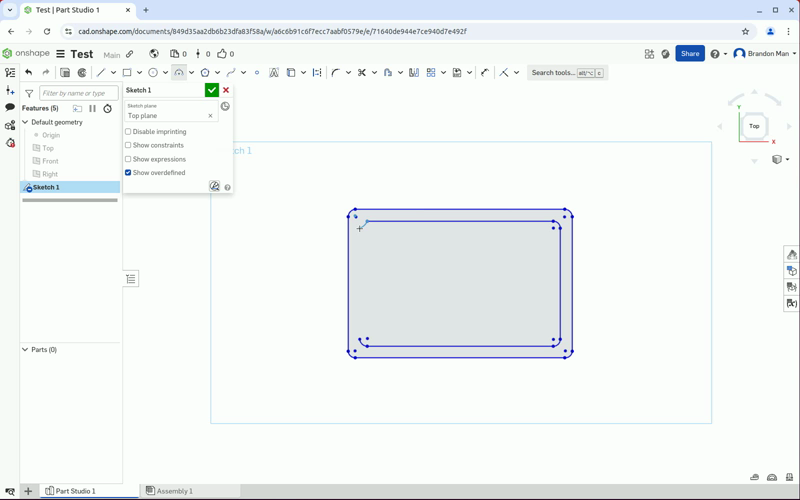
click(359, 228)
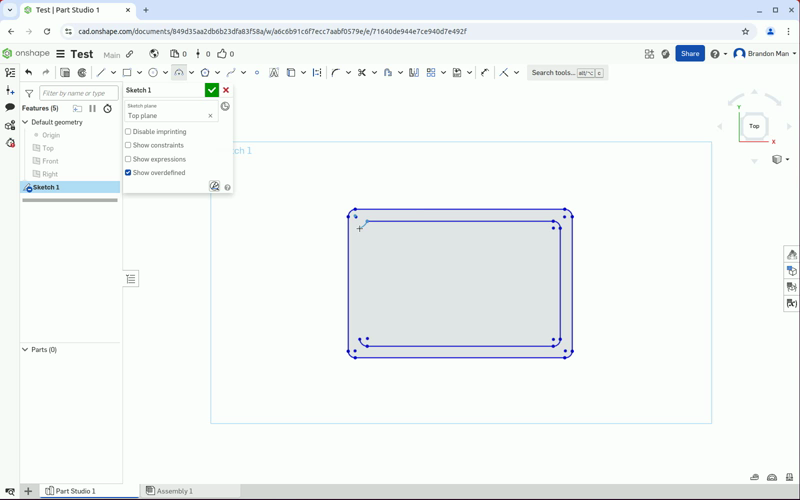
mouse_move(362, 223)
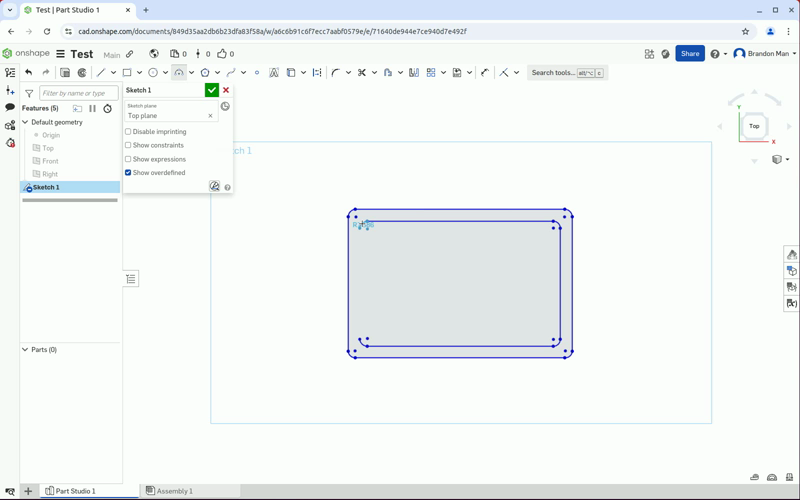
click(362, 223)
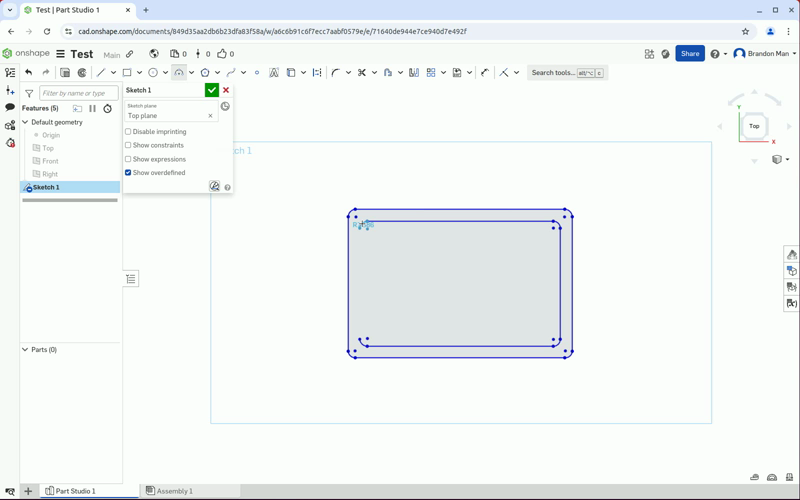
key_up(shift)
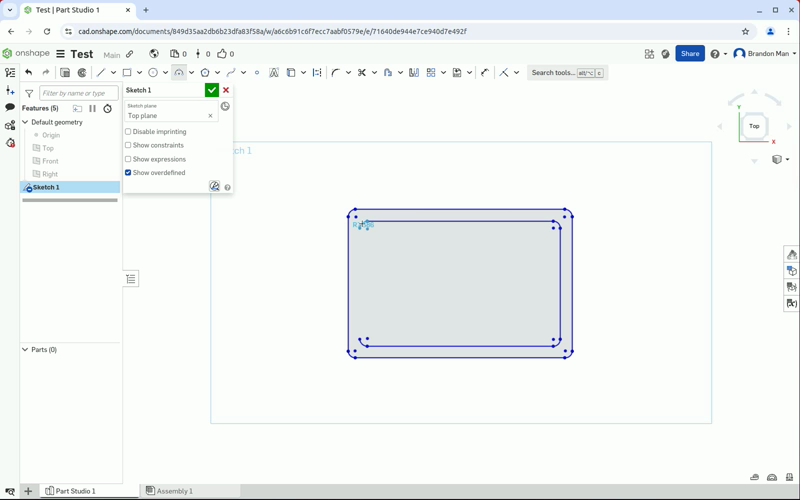
key(esc)
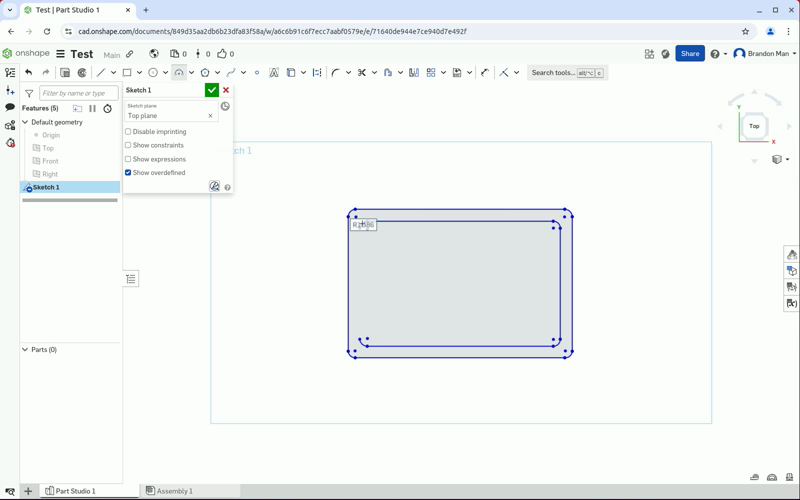
key(l)
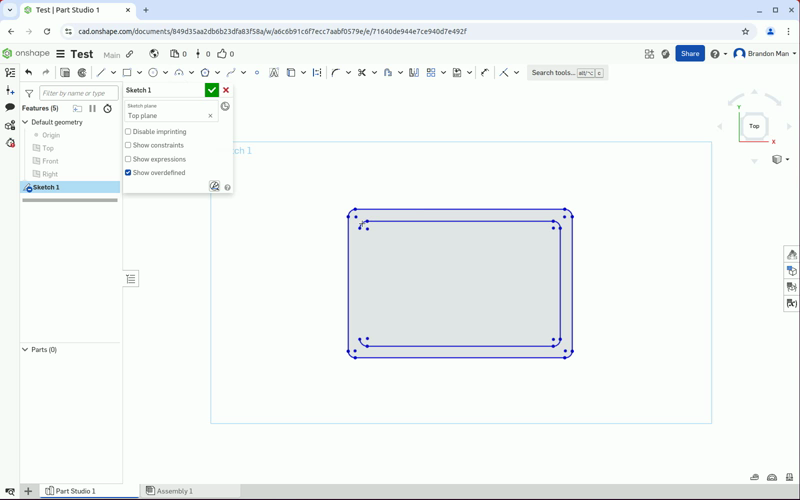
mouse_move(359, 228)
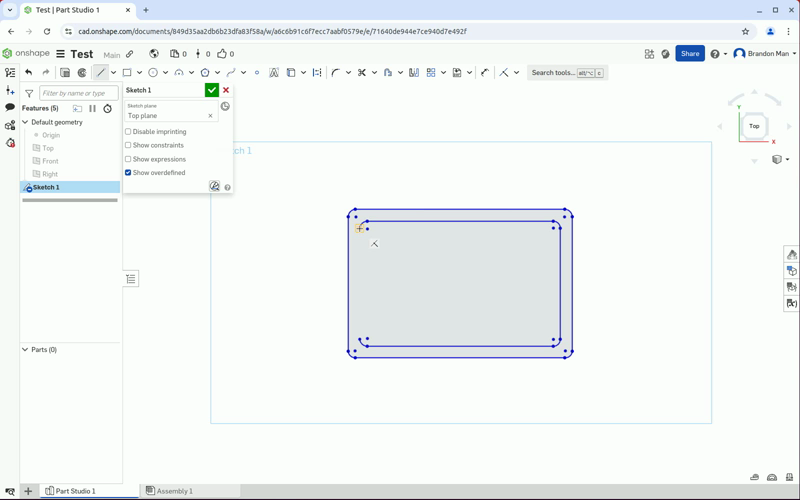
click(359, 228)
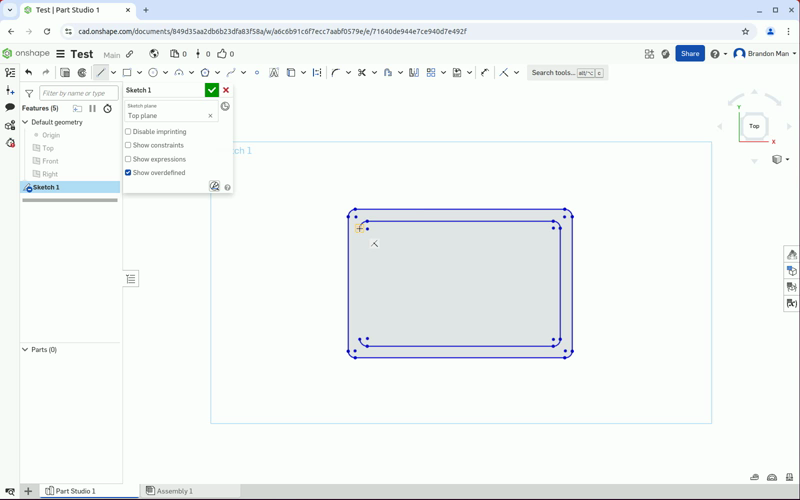
key_down(shift)
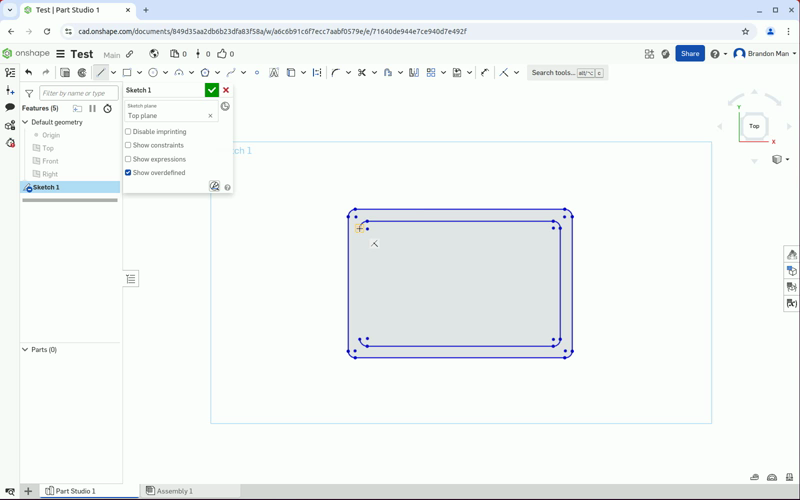
mouse_move(359, 339)
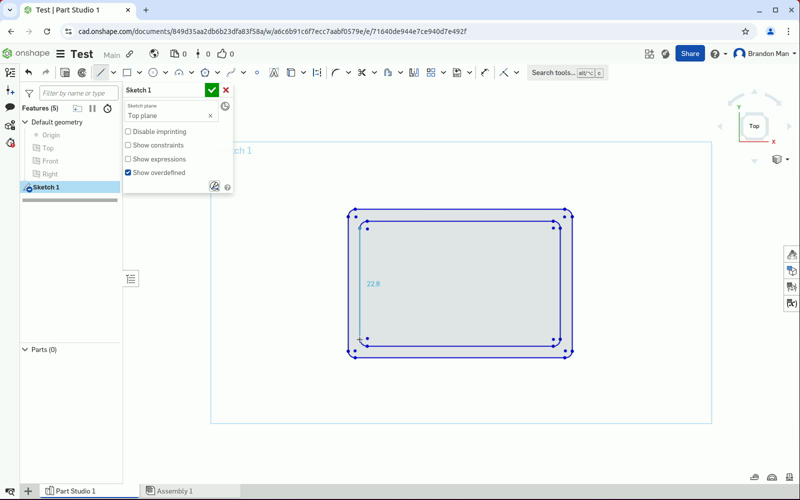
key_up(shift)
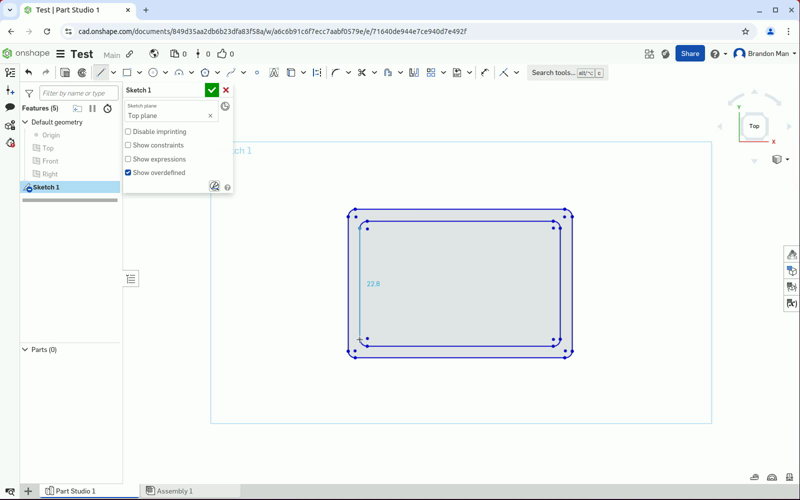
click(359, 339)
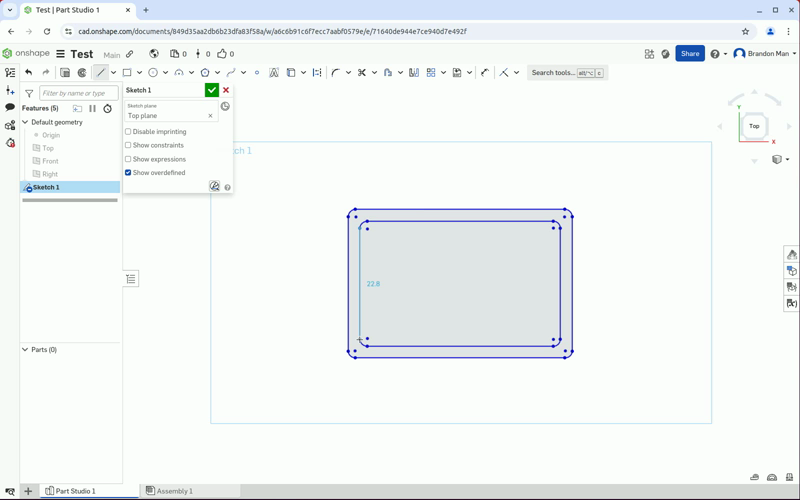
key(esc)
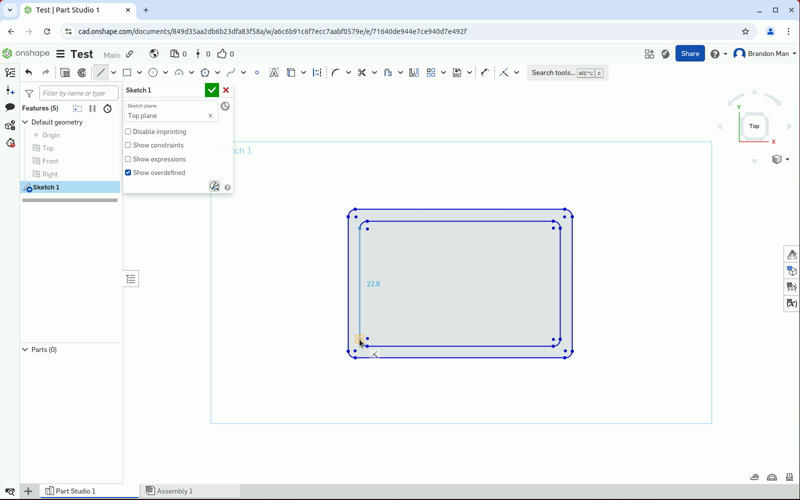
mouse_move(354, 345)
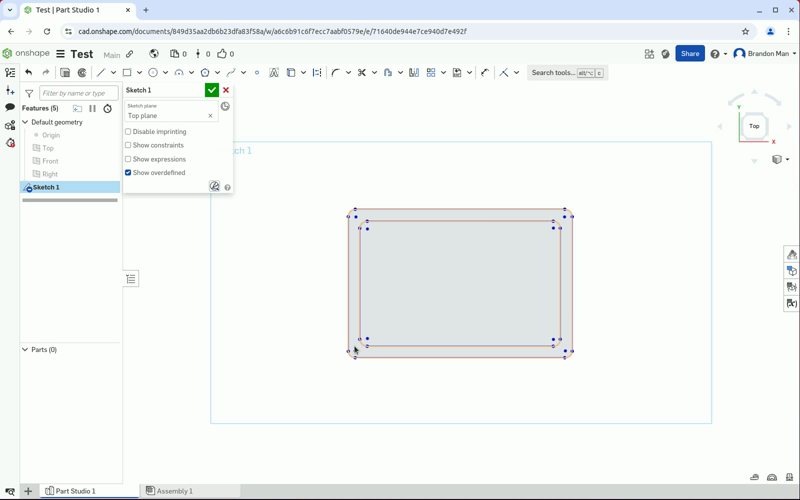
click(354, 345)
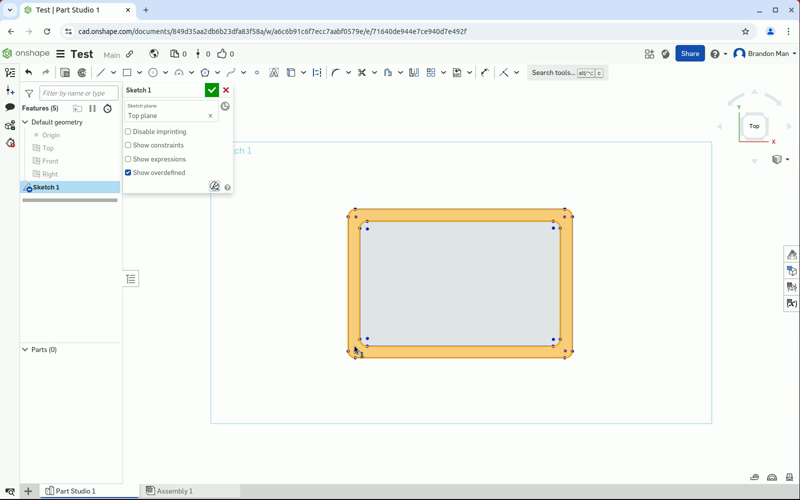
mouse_move(73, 352)
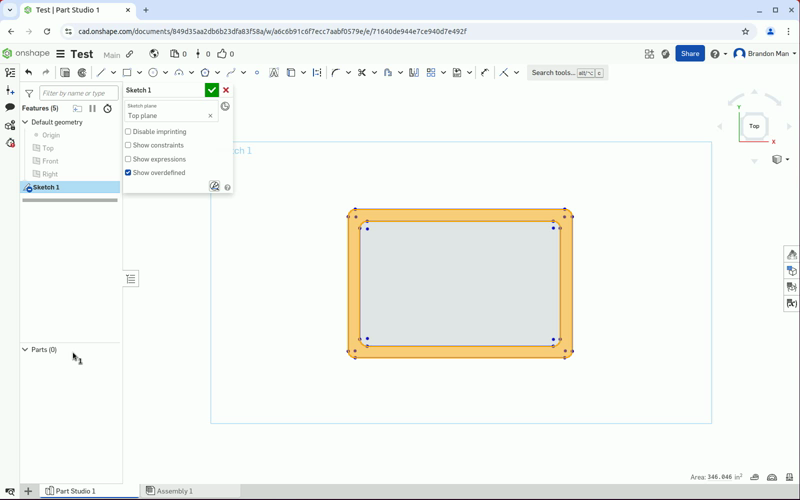
key(shift+y)
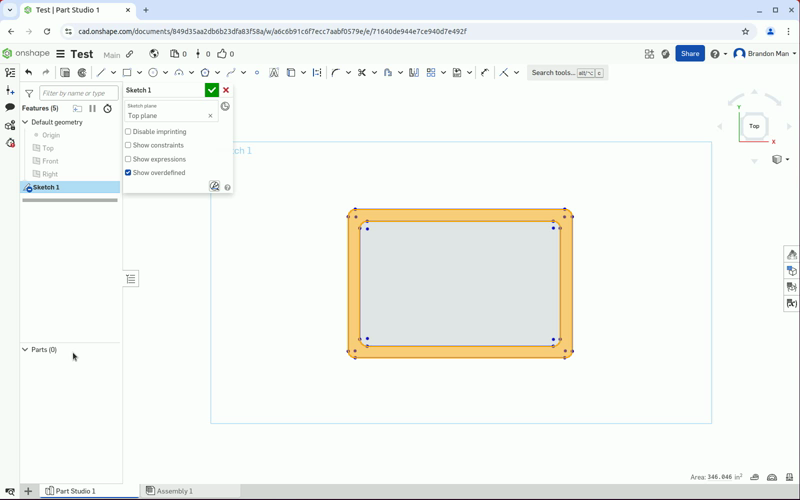
key(shift+e)
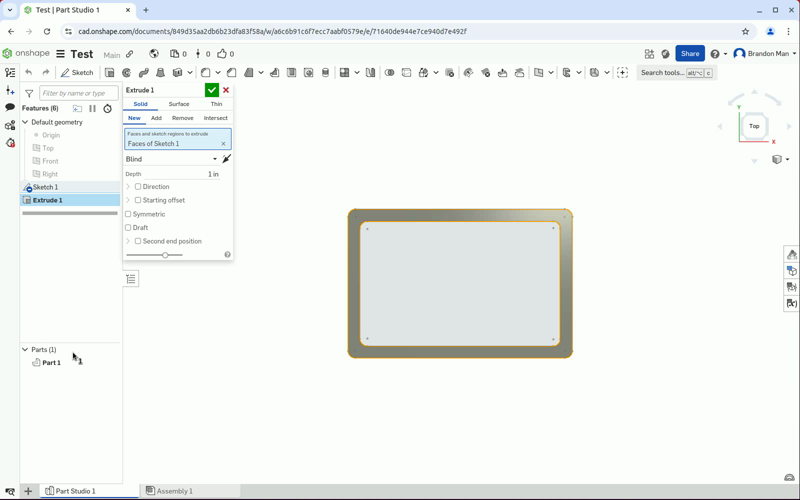
mouse_move(143, 106)
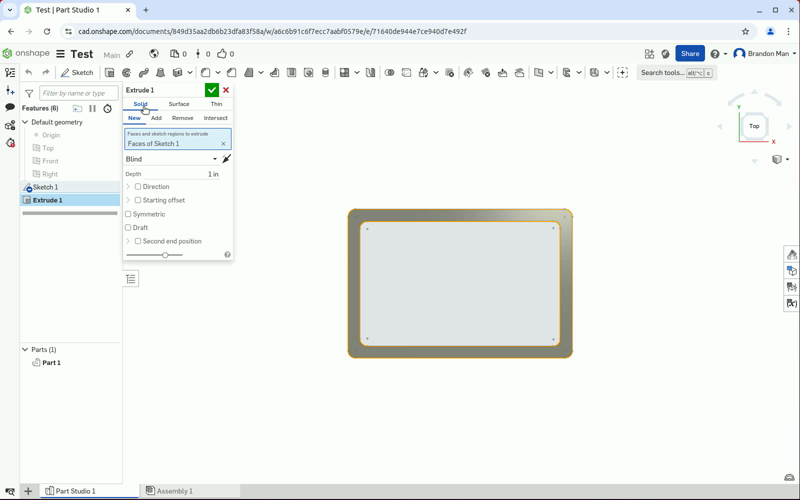
click(143, 106)
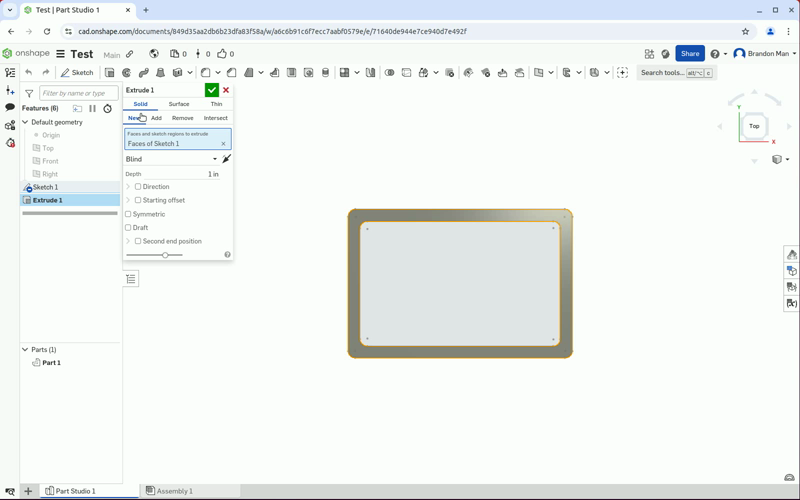
mouse_move(137, 120)
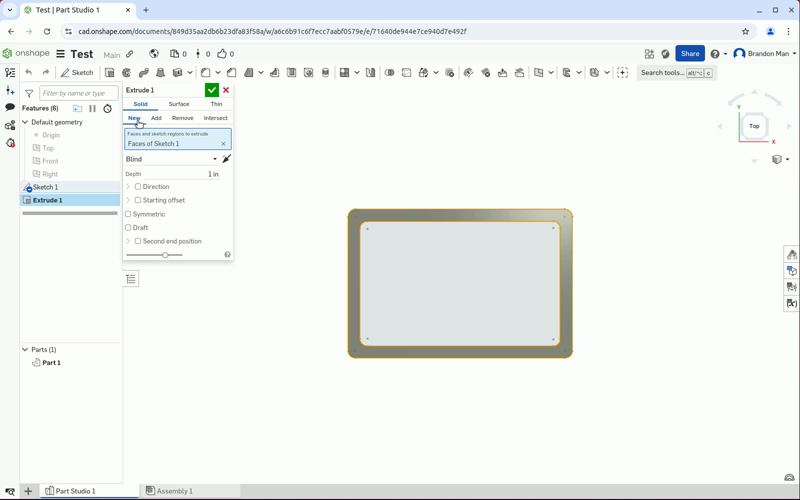
click(137, 120)
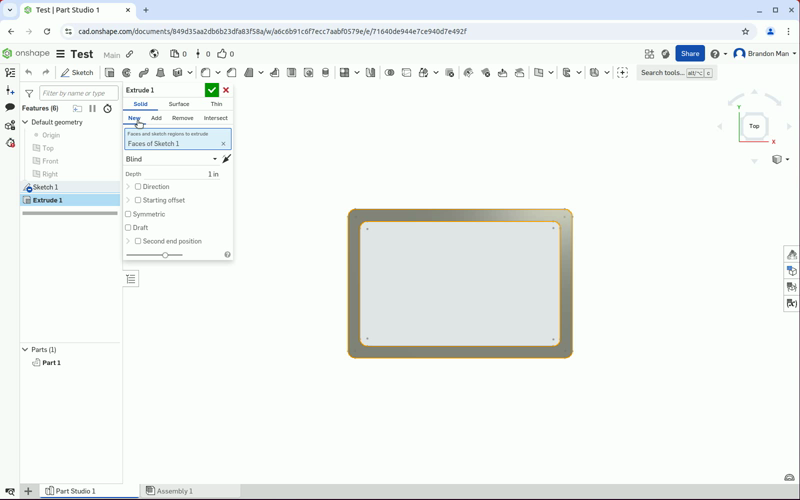
key(tab, 4)
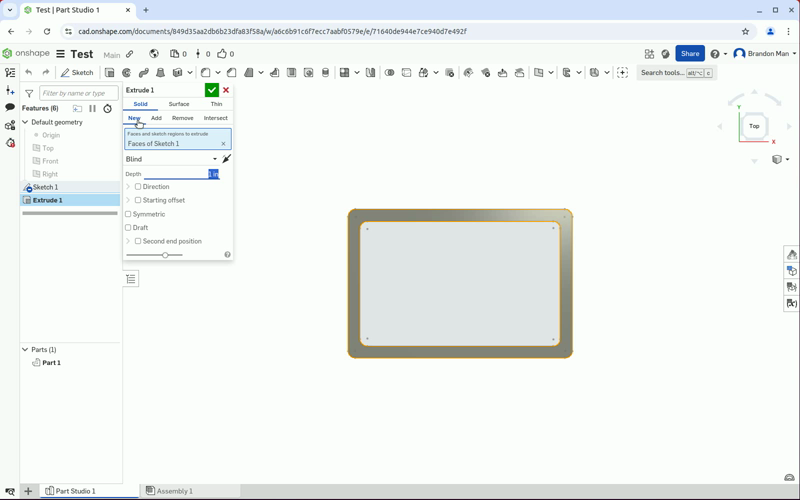
text(11.554)
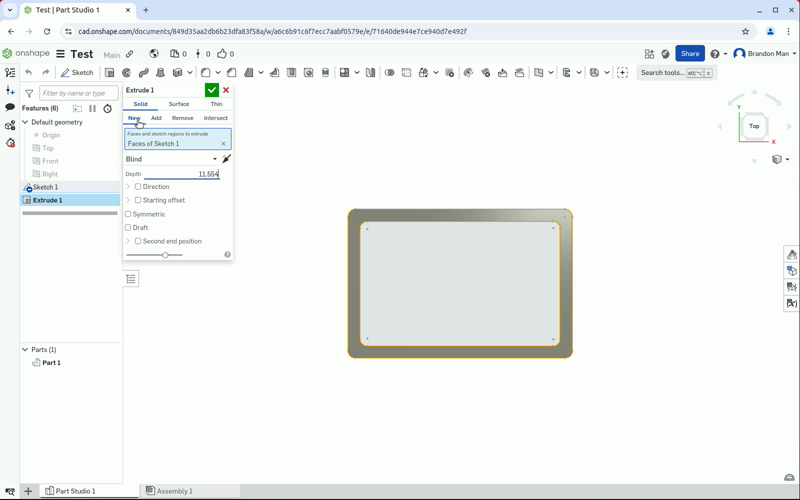
key(enter)
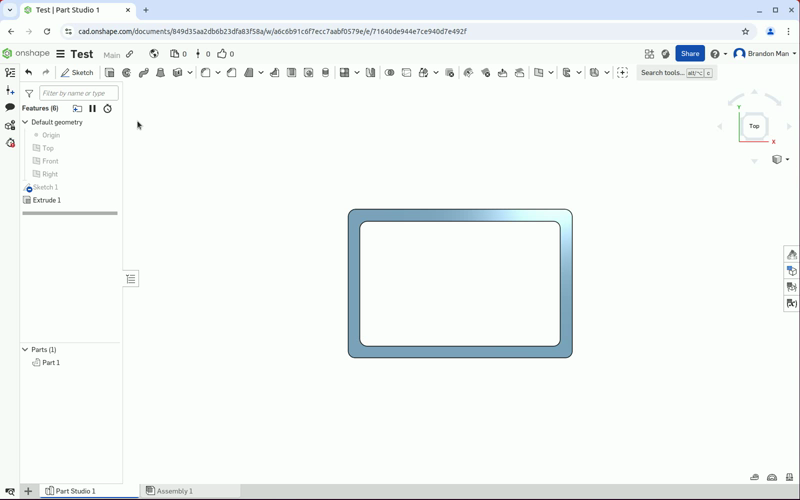
key(shift+h)
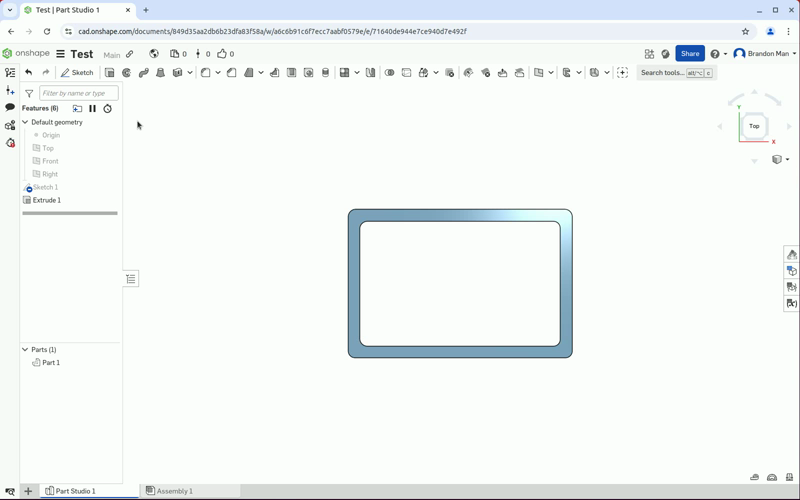
key(shift+h)
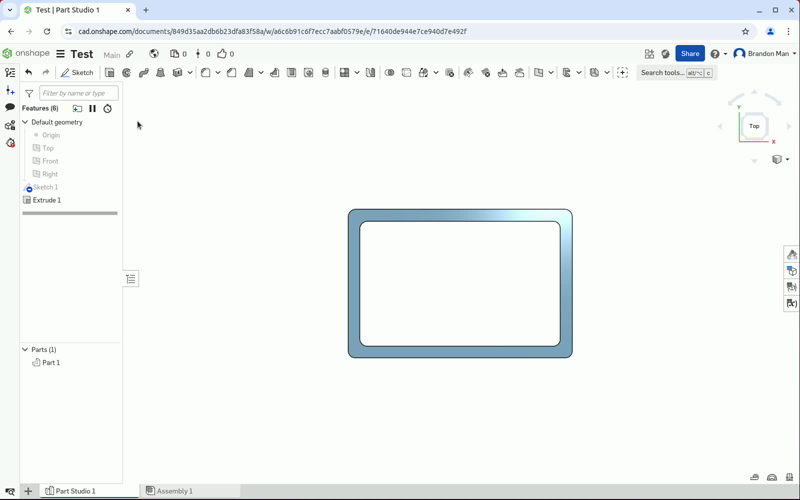
mouse_move(73, 189)
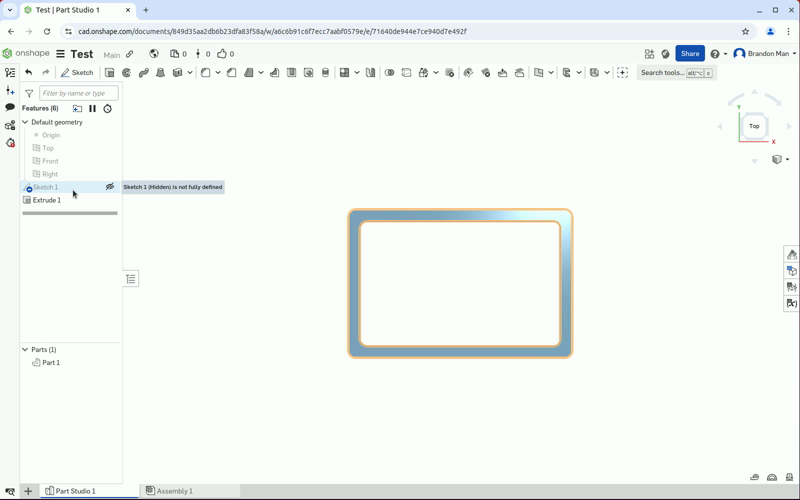
click(73, 189)
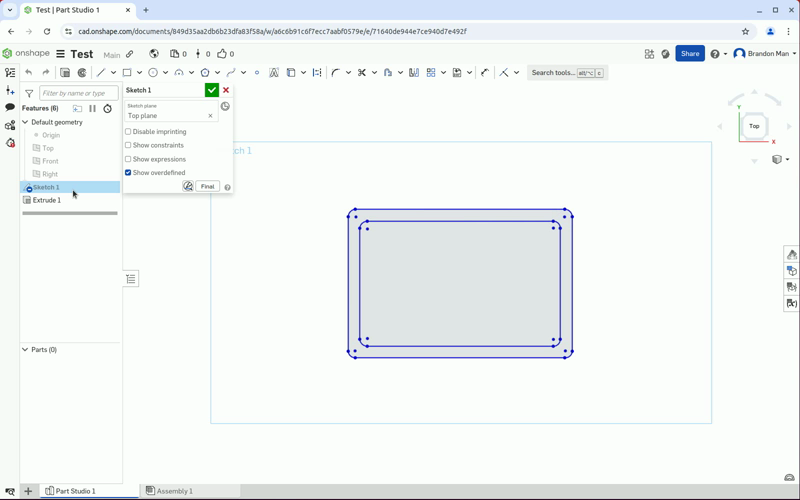
mouse_move(229, 92)
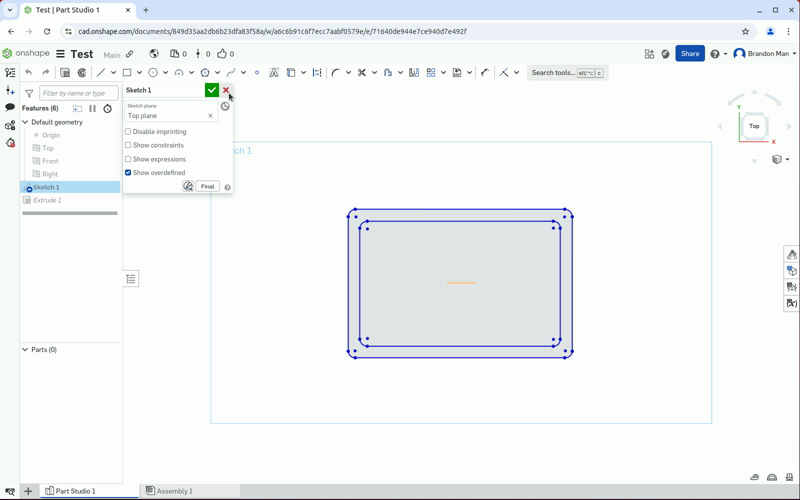
click(229, 92)
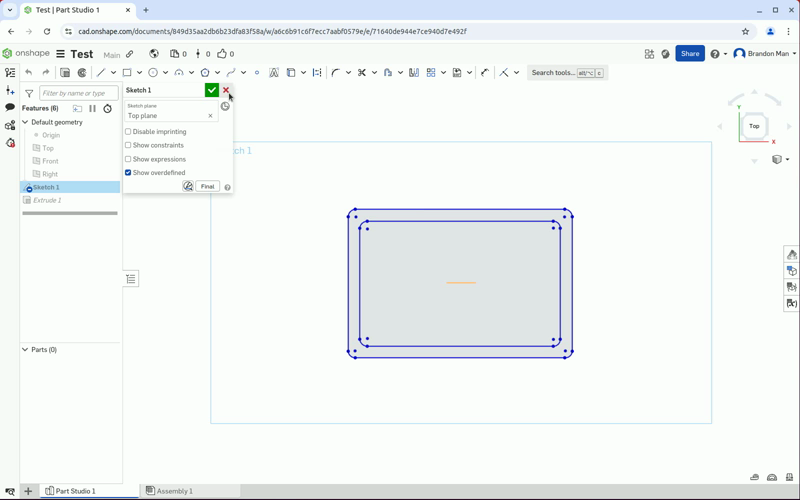
key(shift+s)
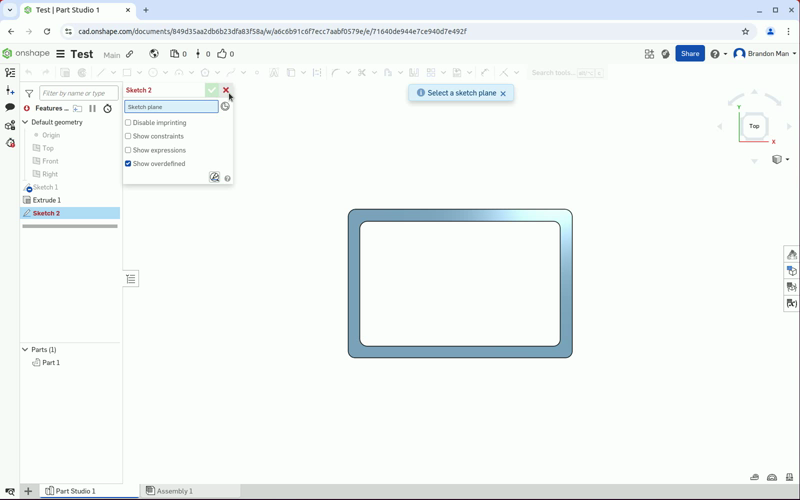
mouse_move(73, 150)
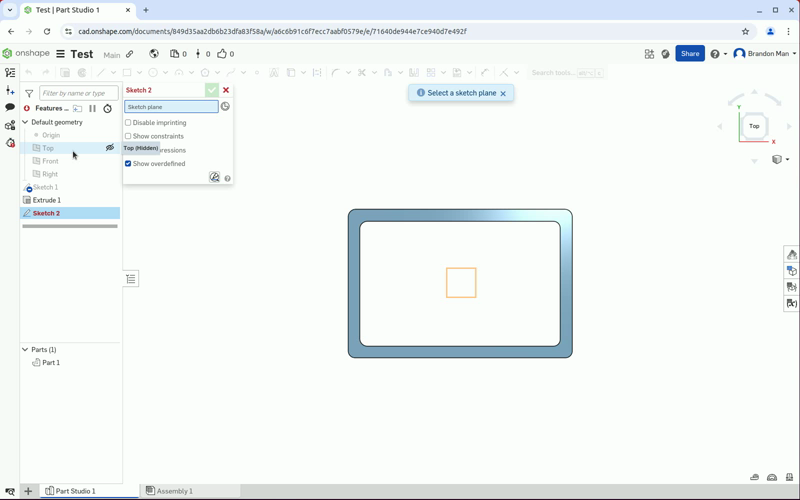
click(73, 150)
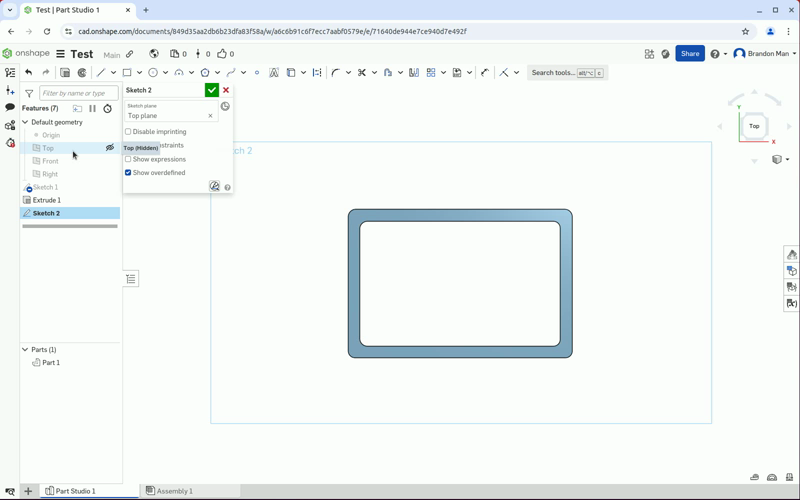
mouse_move(73, 352)
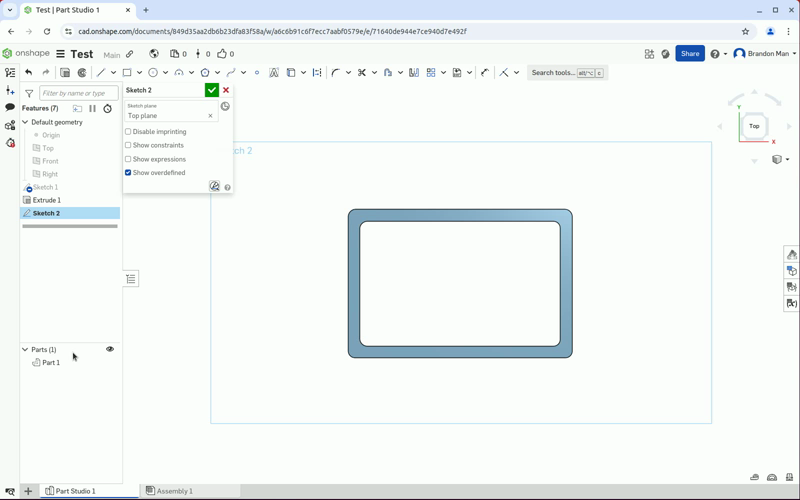
key(y)
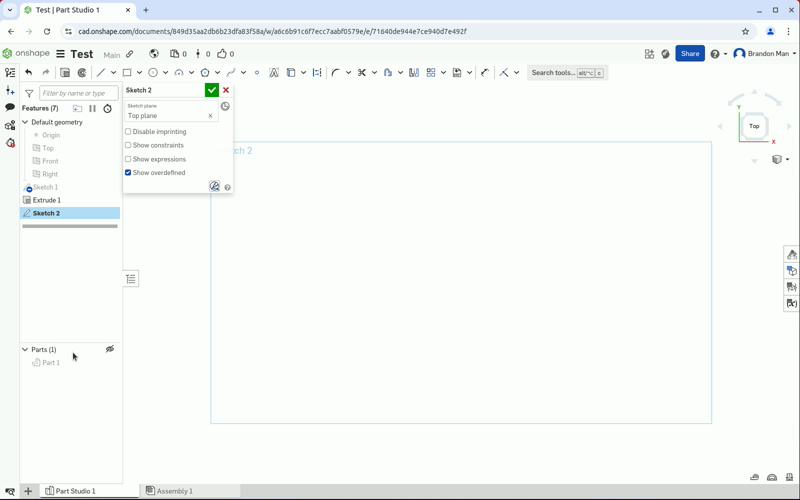
key(a)
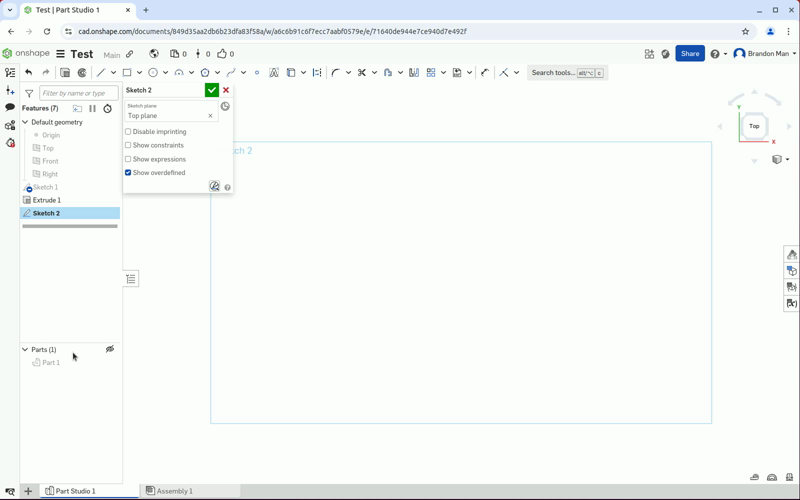
key_down(shift)
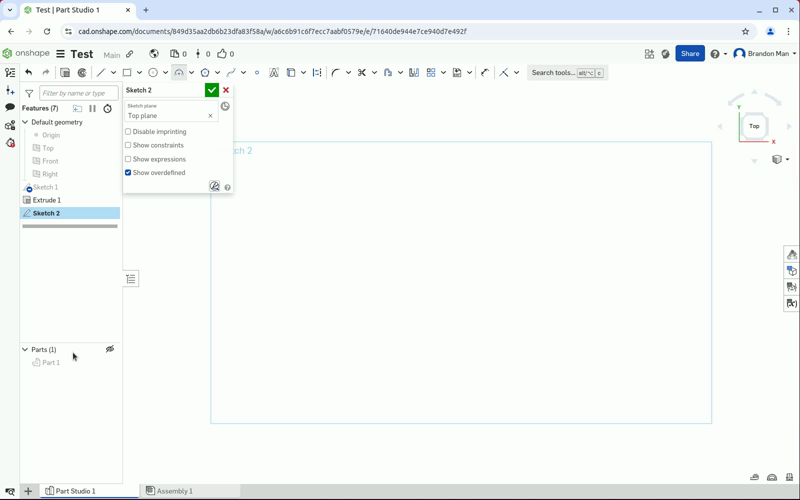
mouse_move(359, 339)
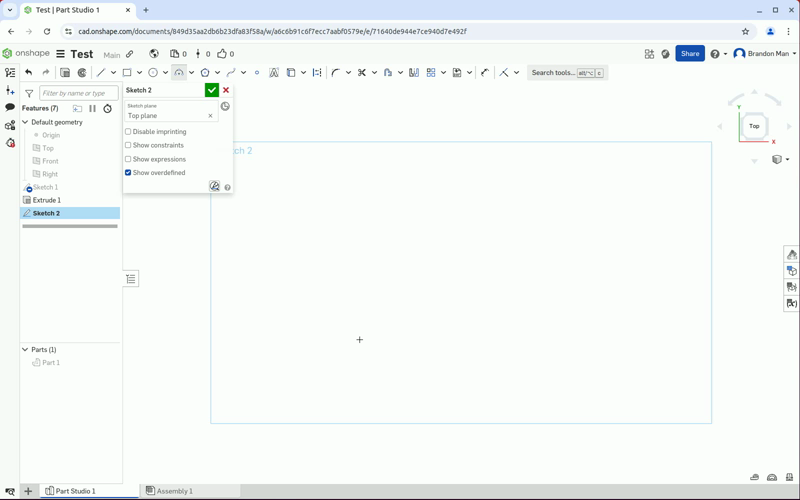
click(359, 339)
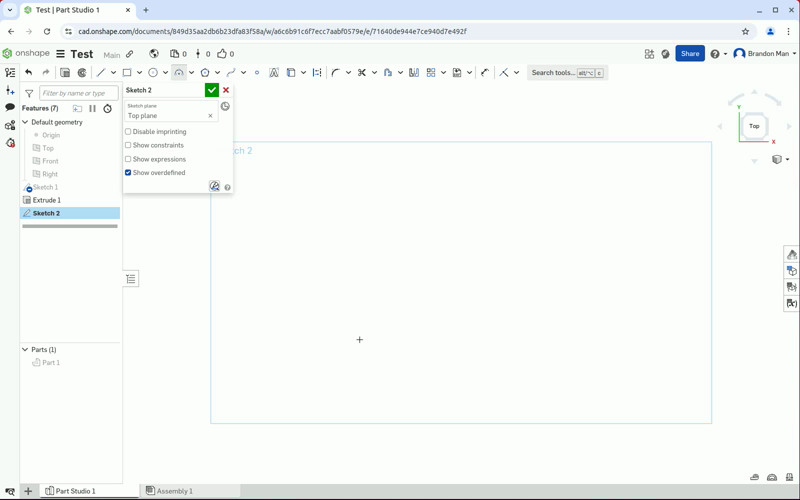
key_up(shift)
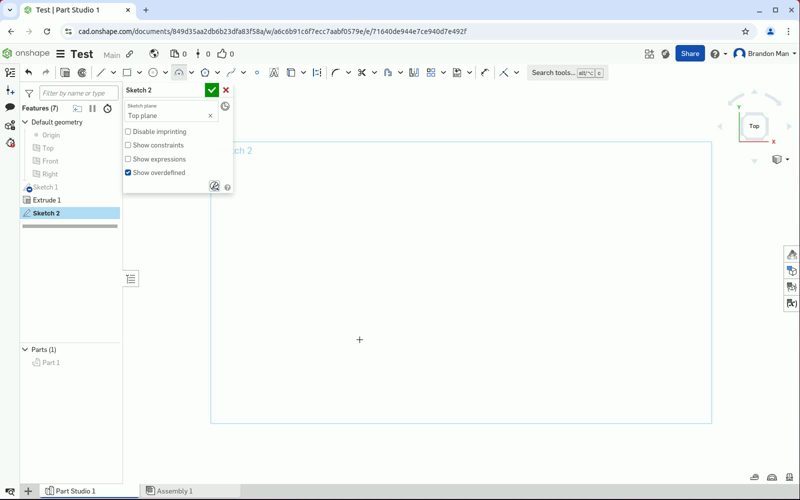
key_down(shift)
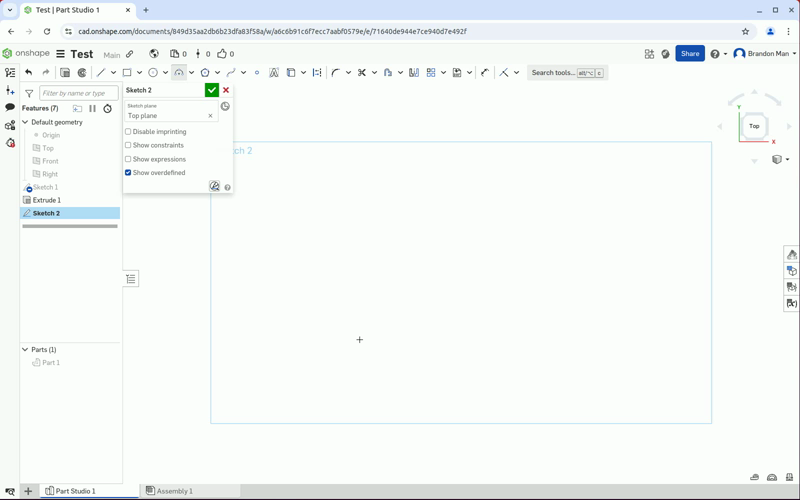
mouse_move(368, 347)
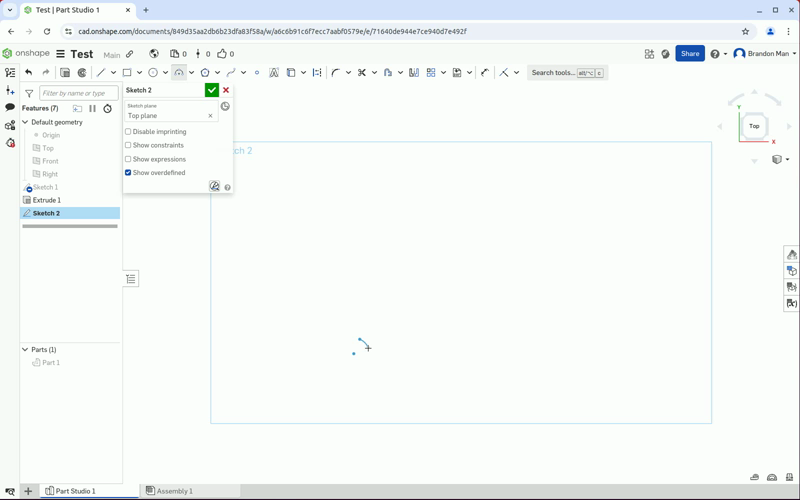
click(368, 347)
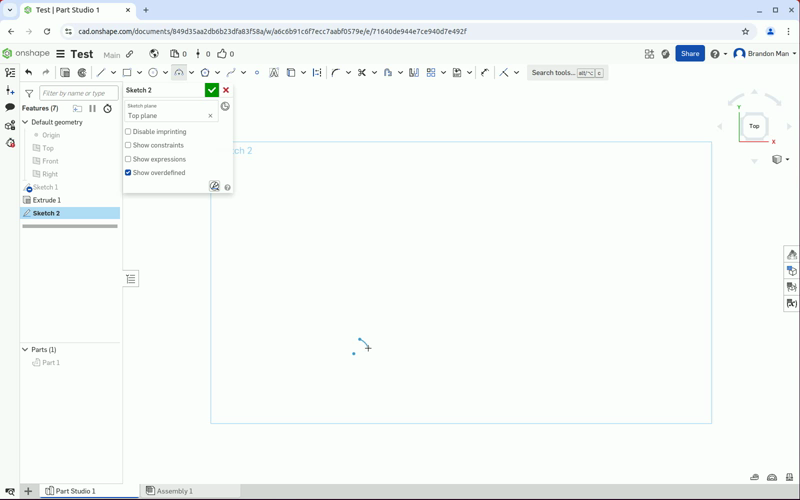
mouse_move(362, 345)
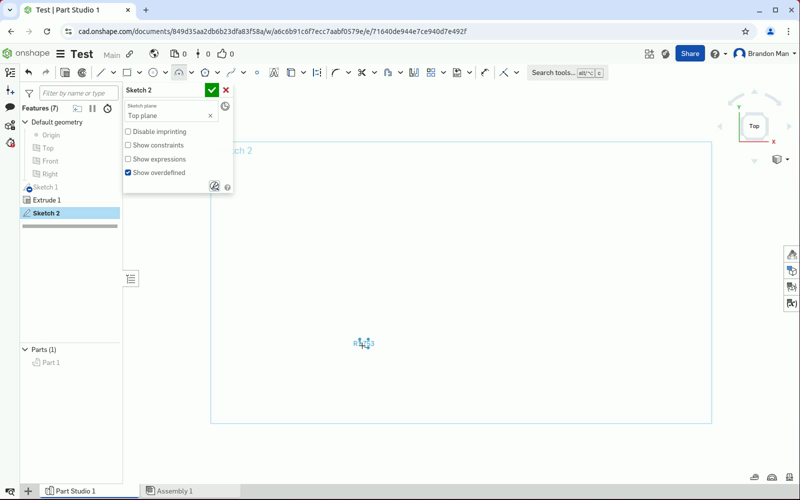
click(362, 345)
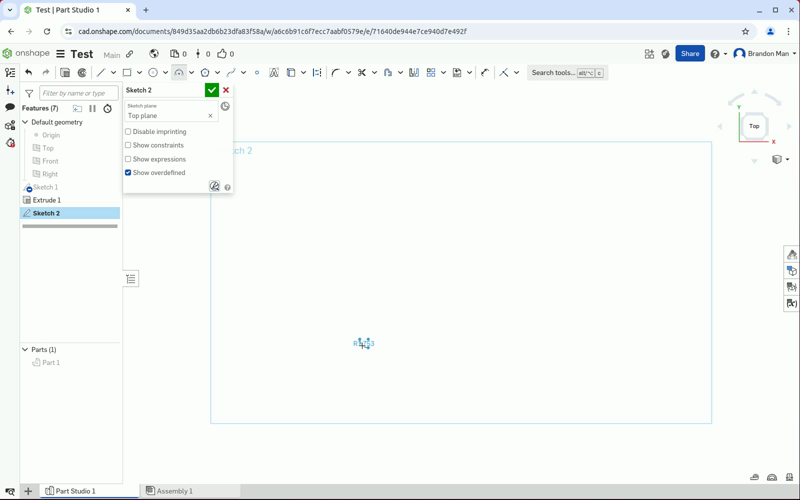
key_up(shift)
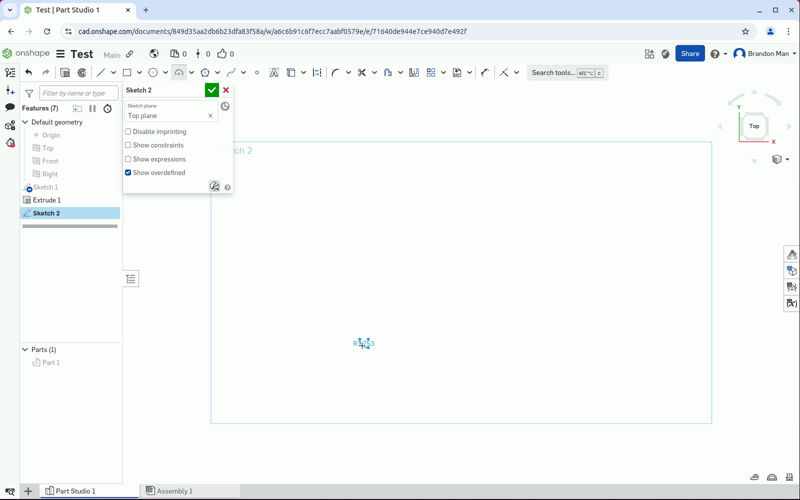
key(esc)
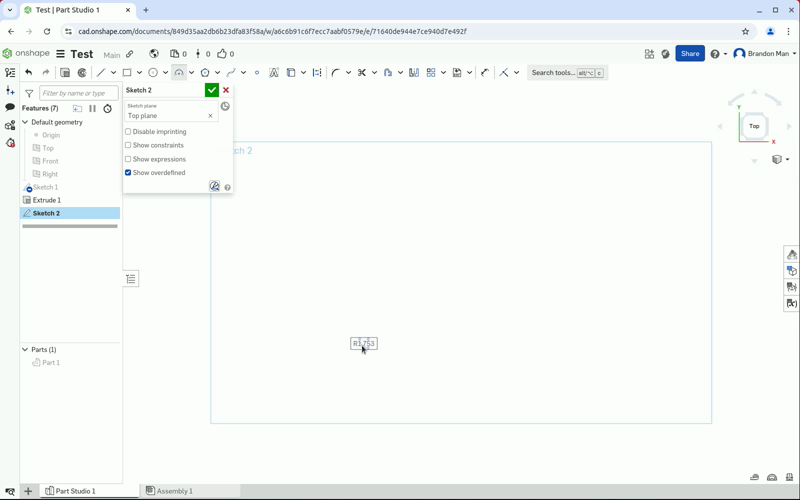
key(l)
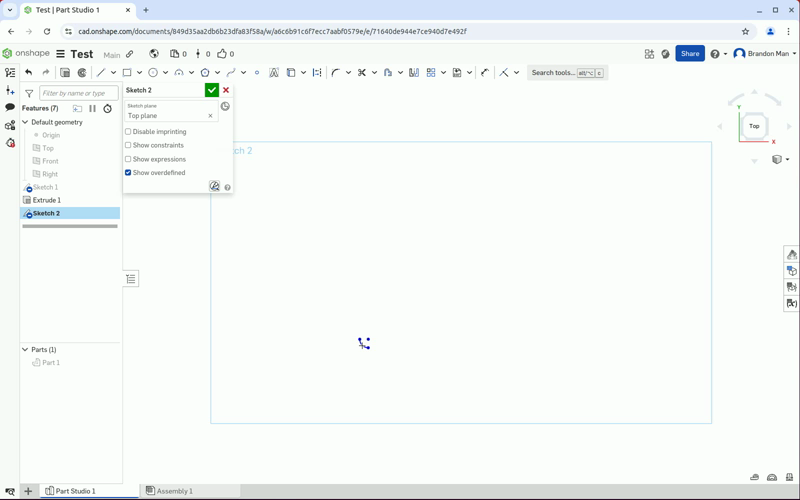
mouse_move(368, 347)
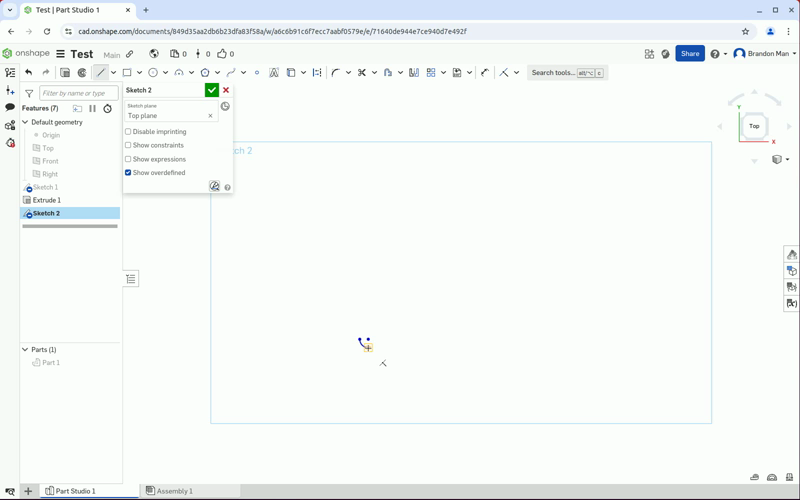
click(368, 347)
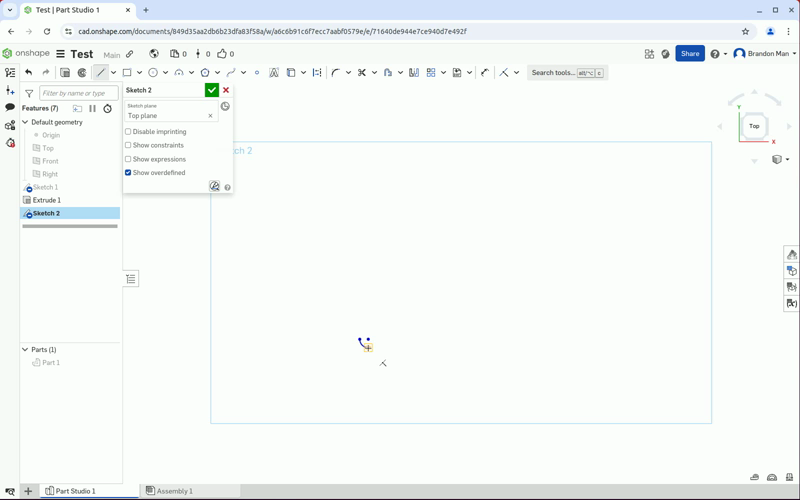
key_down(shift)
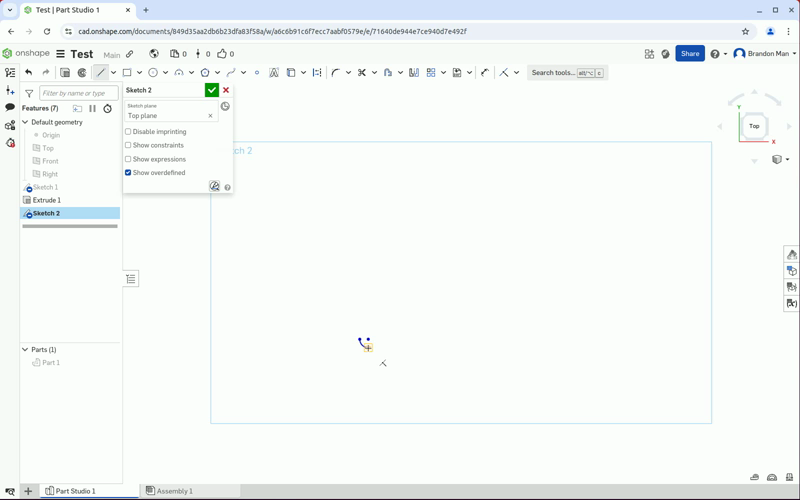
mouse_move(553, 347)
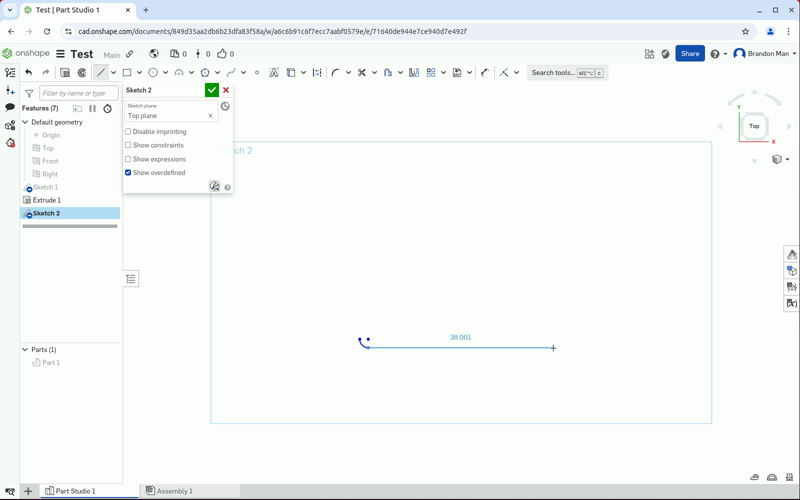
click(553, 347)
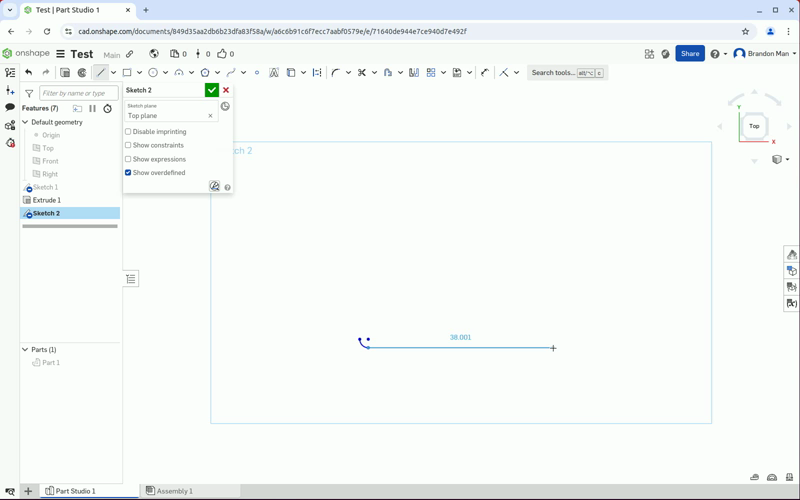
key_up(shift)
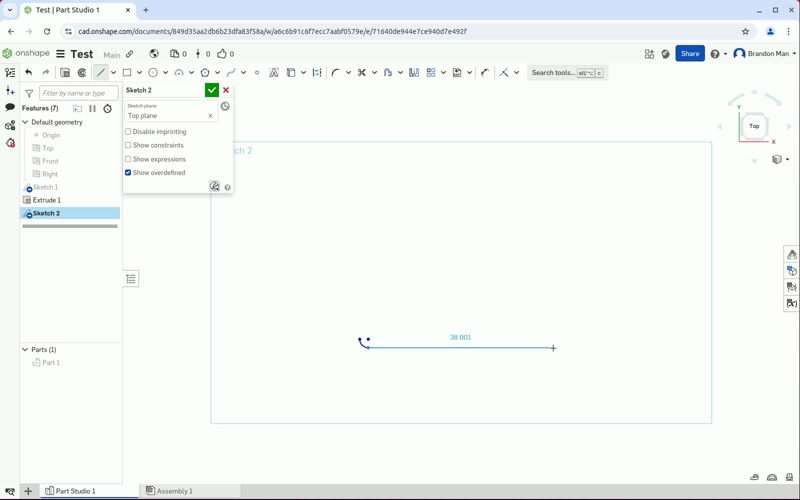
key(esc)
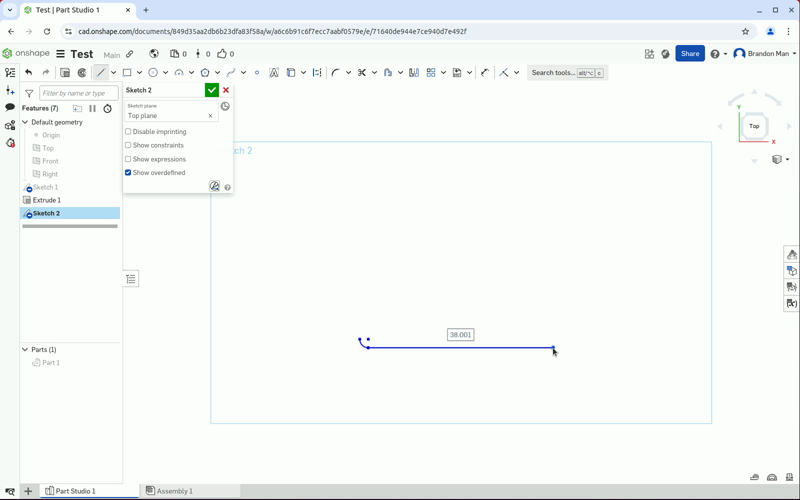
key(a)
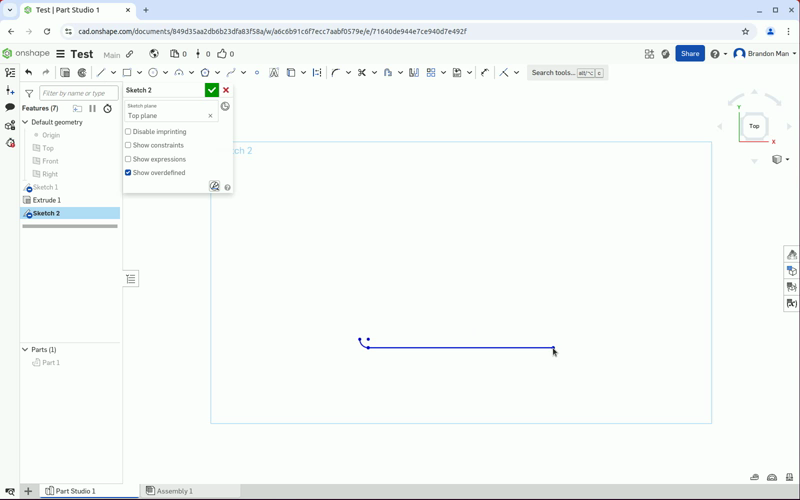
mouse_move(553, 347)
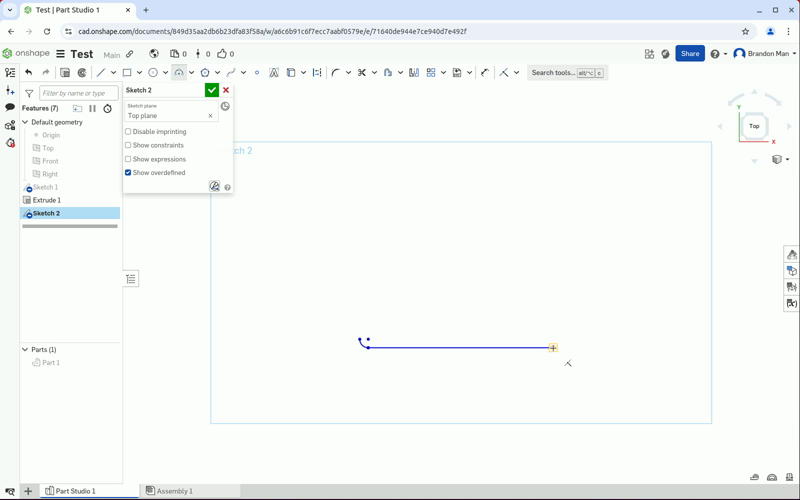
click(553, 347)
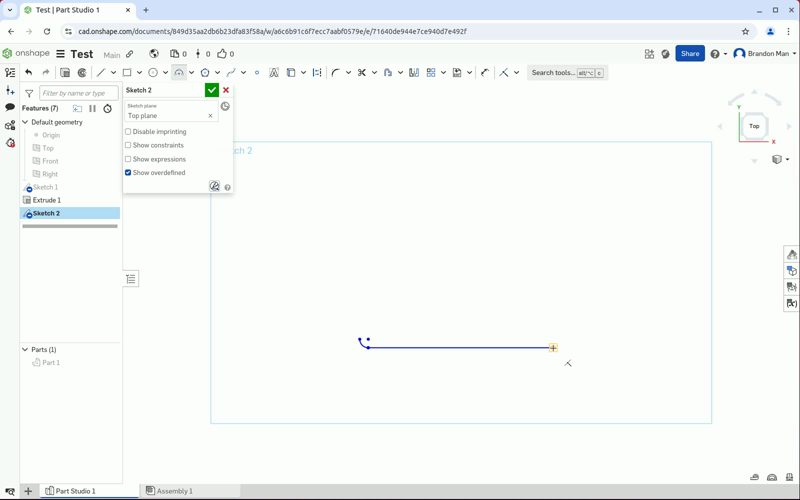
key_down(shift)
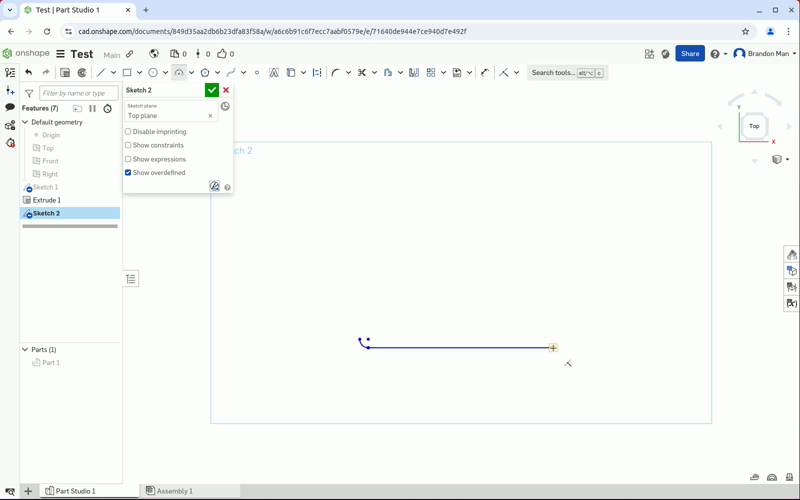
mouse_move(561, 339)
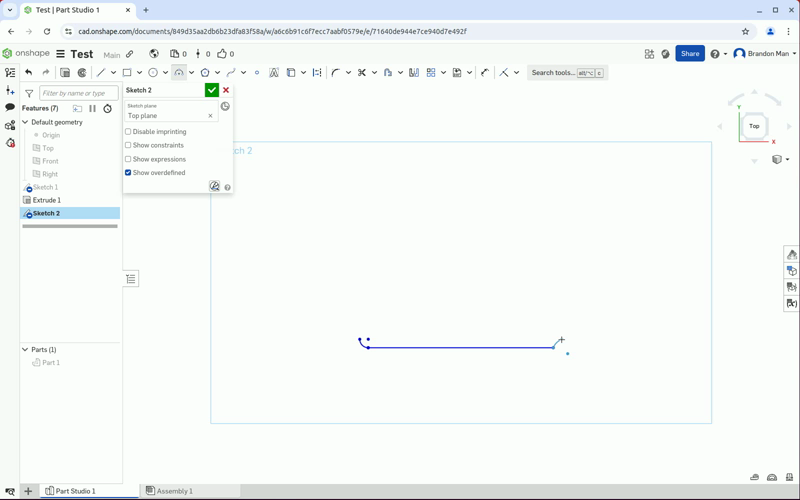
click(561, 339)
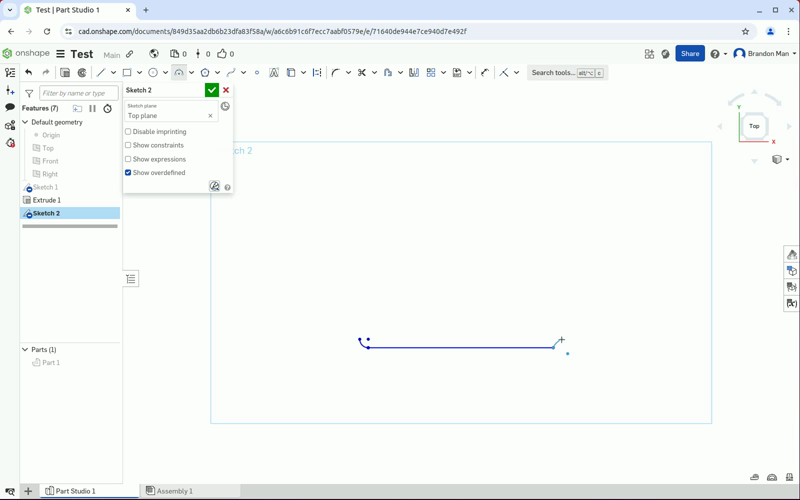
mouse_move(559, 345)
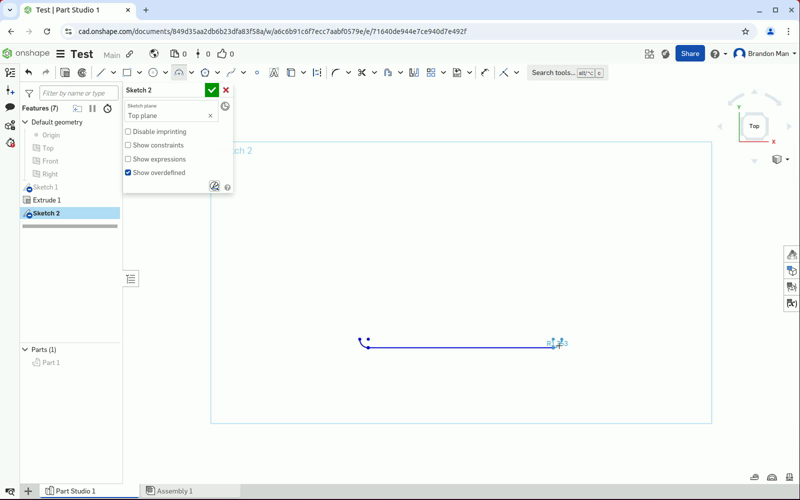
click(559, 345)
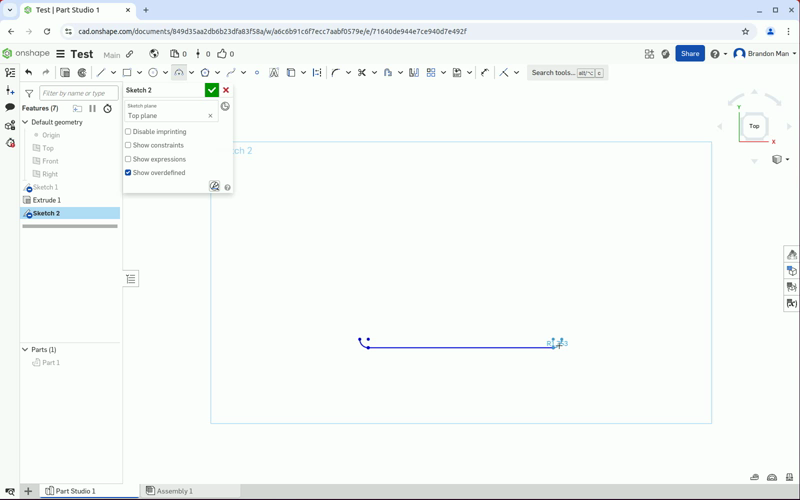
key_up(shift)
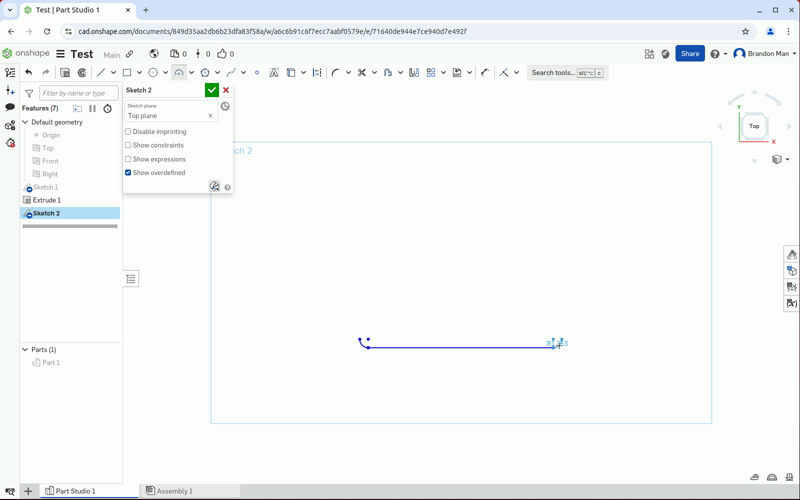
key(esc)
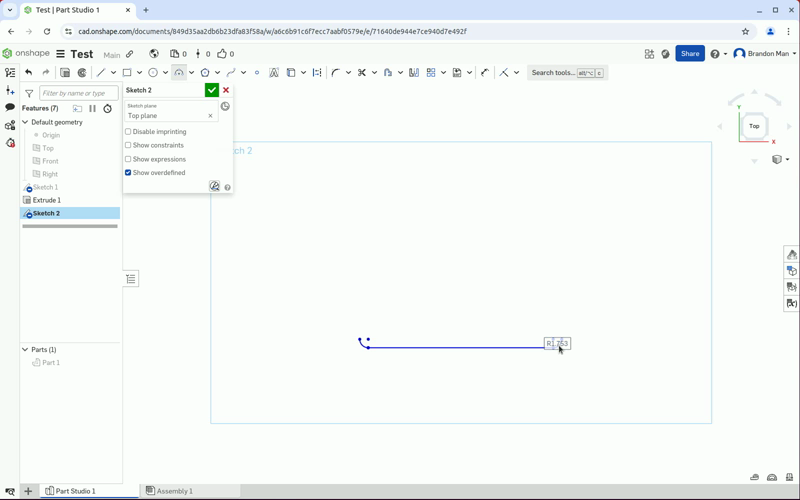
key(l)
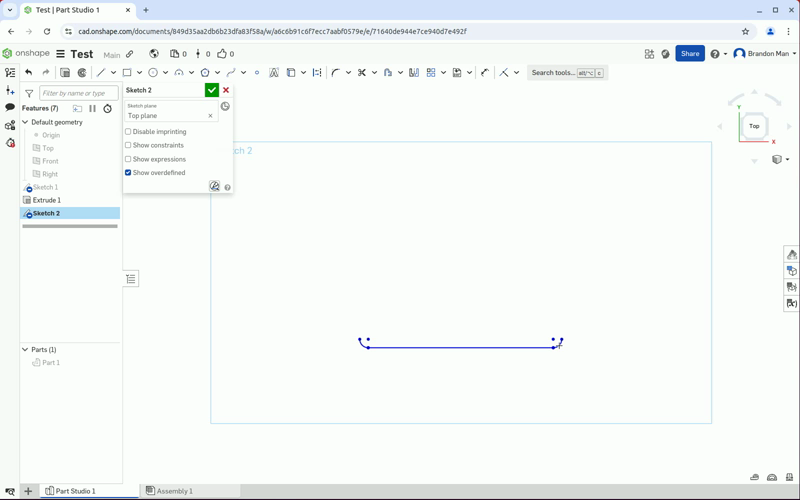
mouse_move(561, 339)
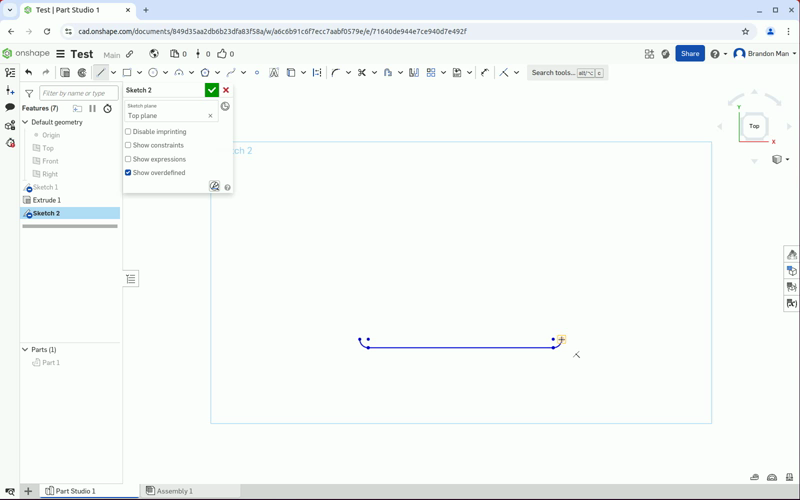
click(561, 339)
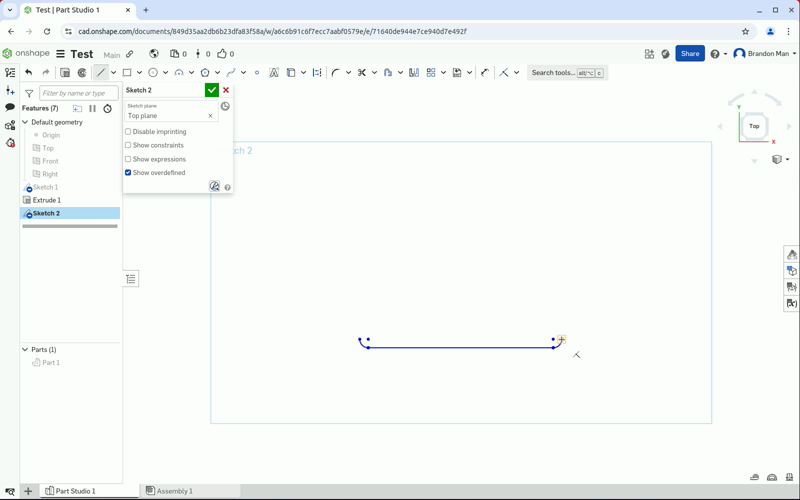
key_down(shift)
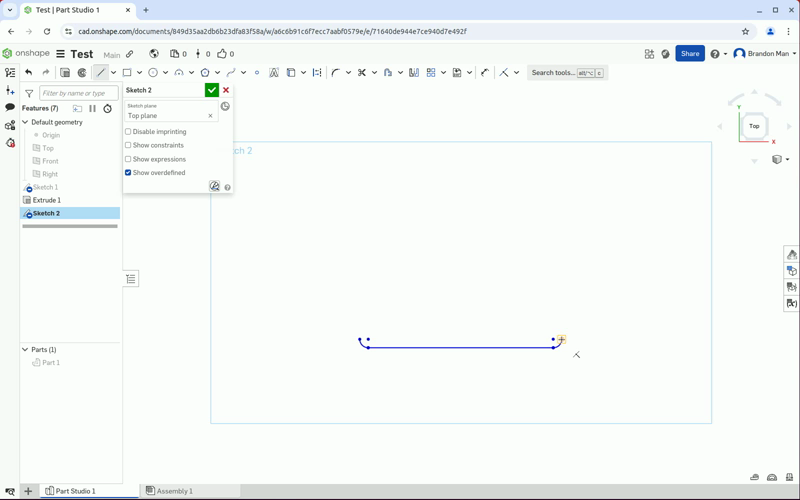
mouse_move(561, 226)
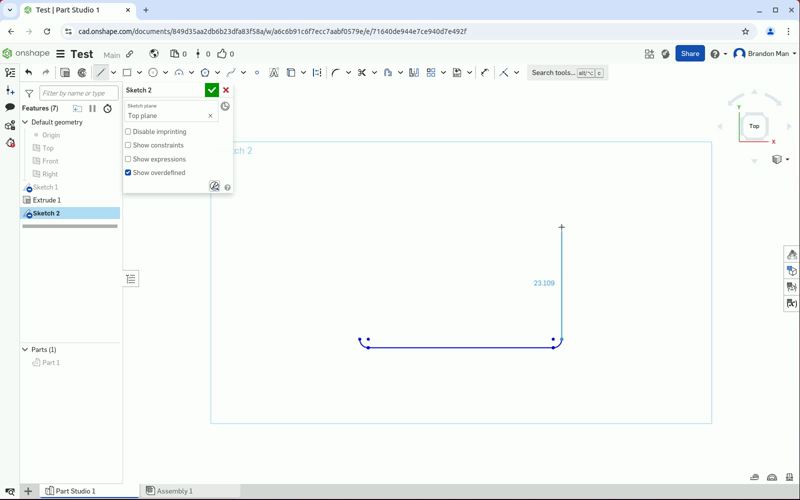
click(561, 226)
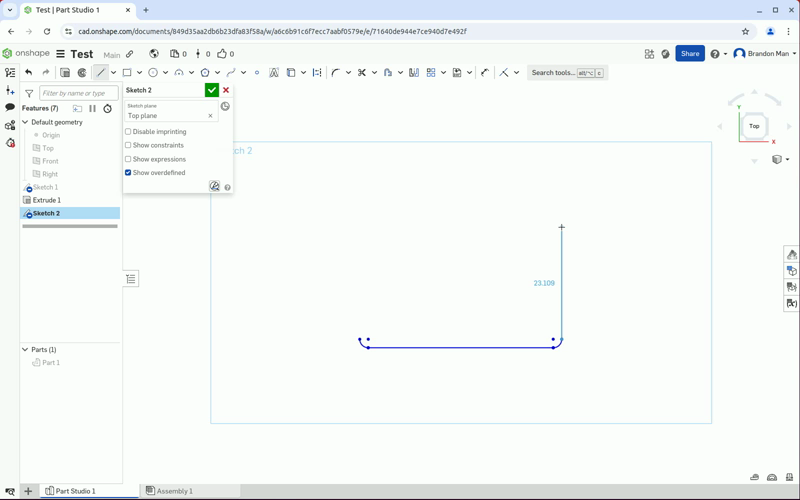
key_up(shift)
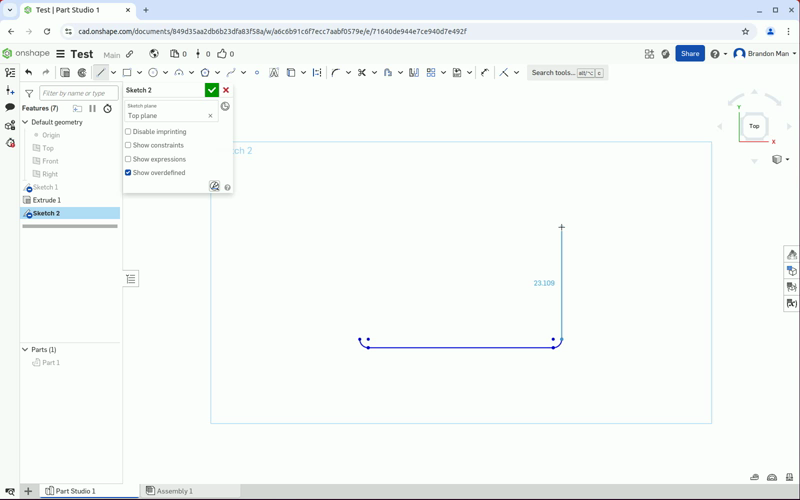
key(esc)
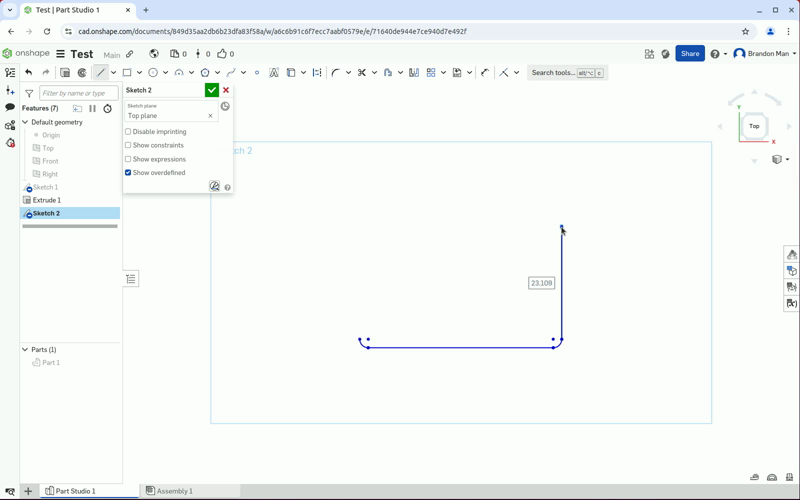
key(a)
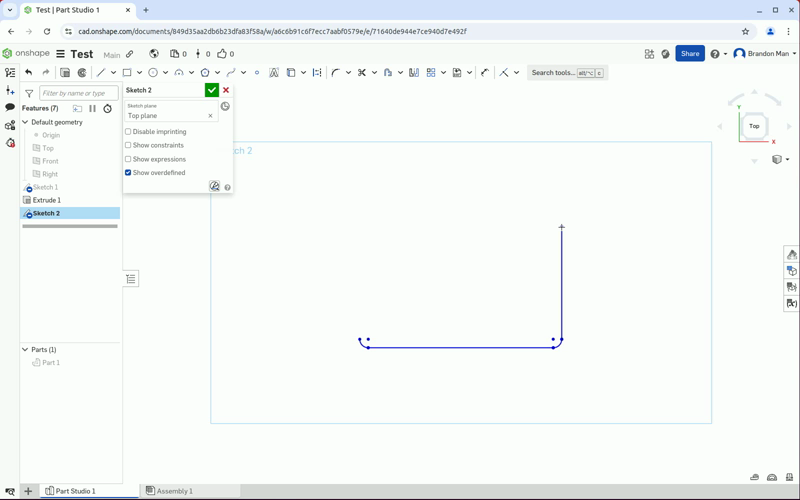
mouse_move(561, 226)
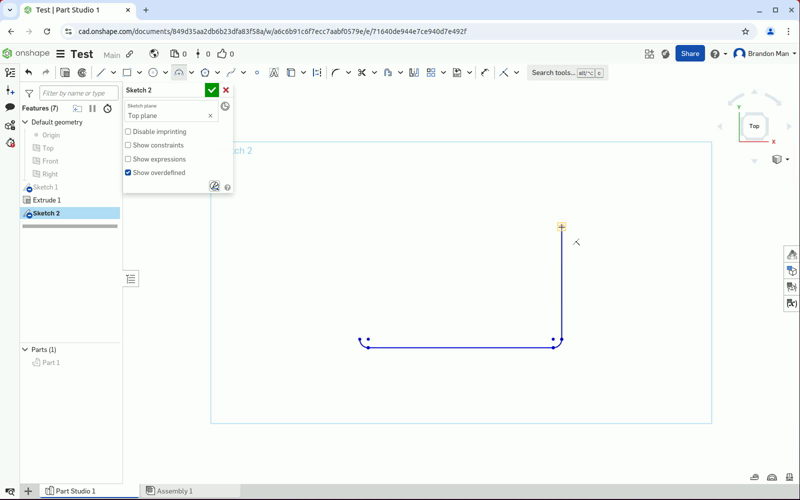
click(561, 226)
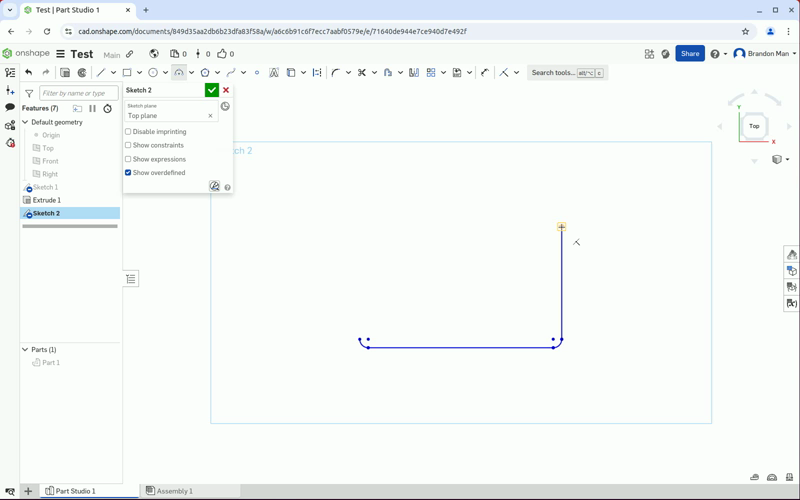
key_down(shift)
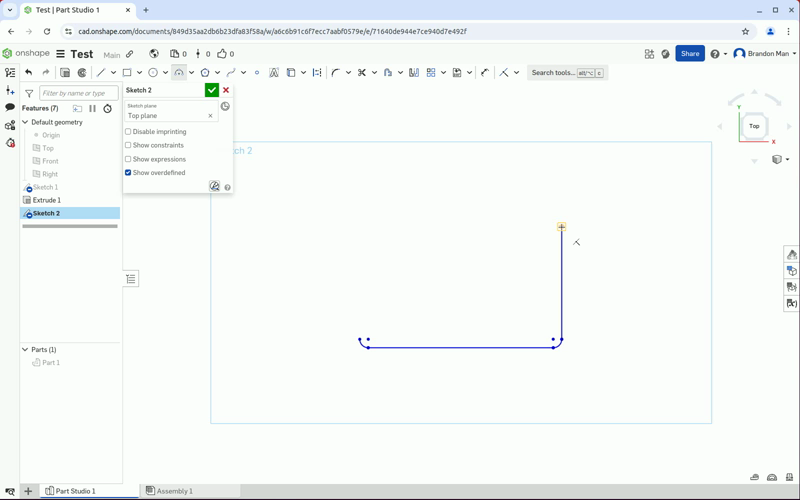
mouse_move(553, 220)
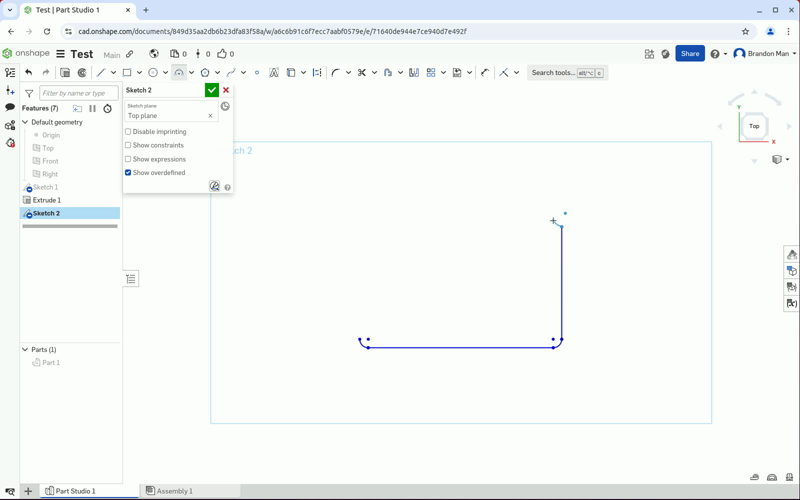
click(553, 220)
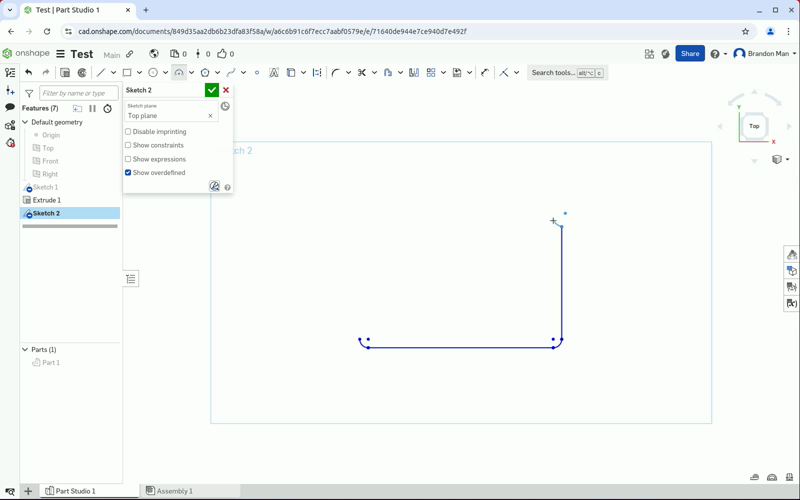
mouse_move(558, 221)
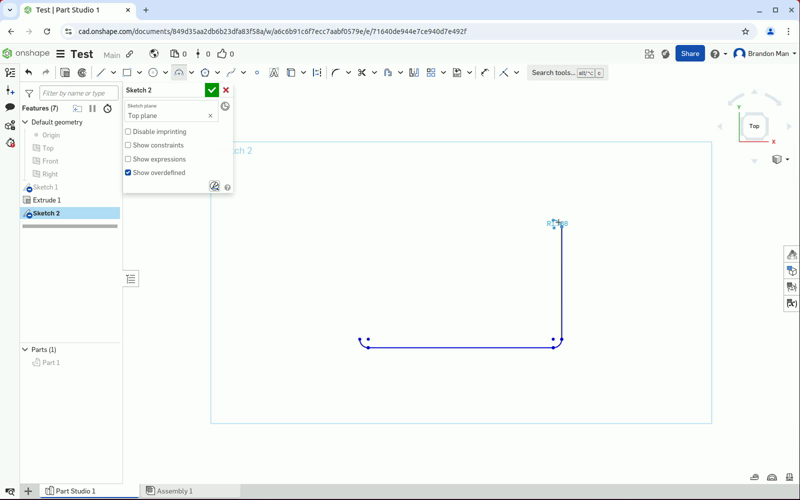
click(558, 221)
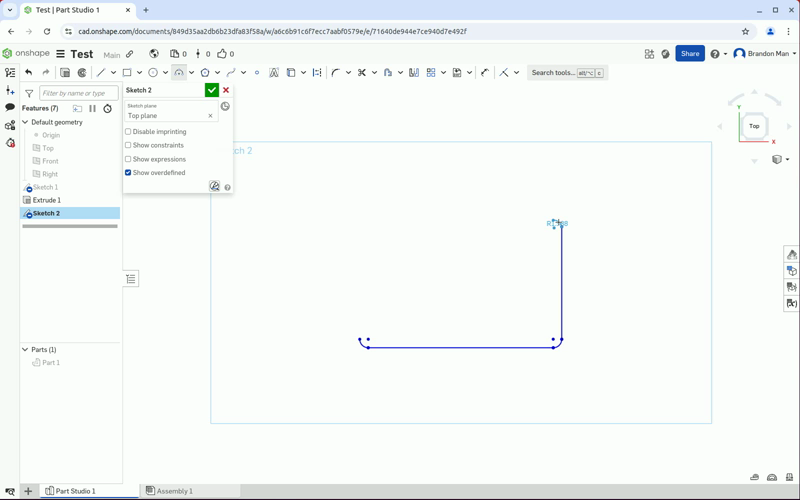
key_up(shift)
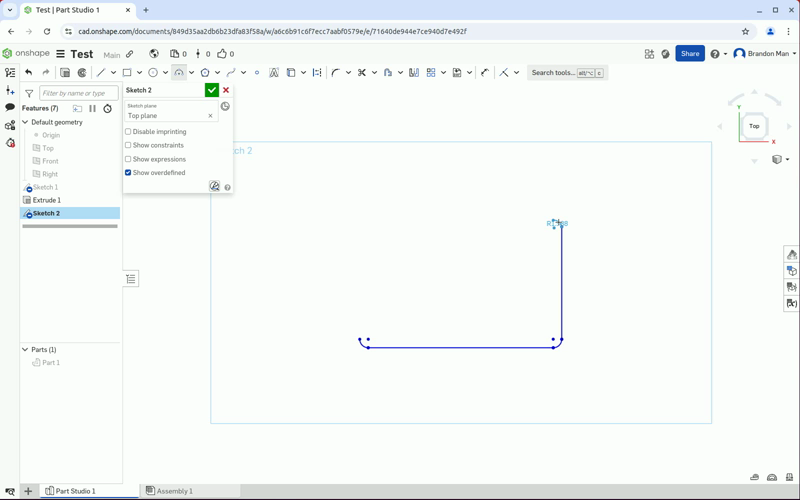
key(esc)
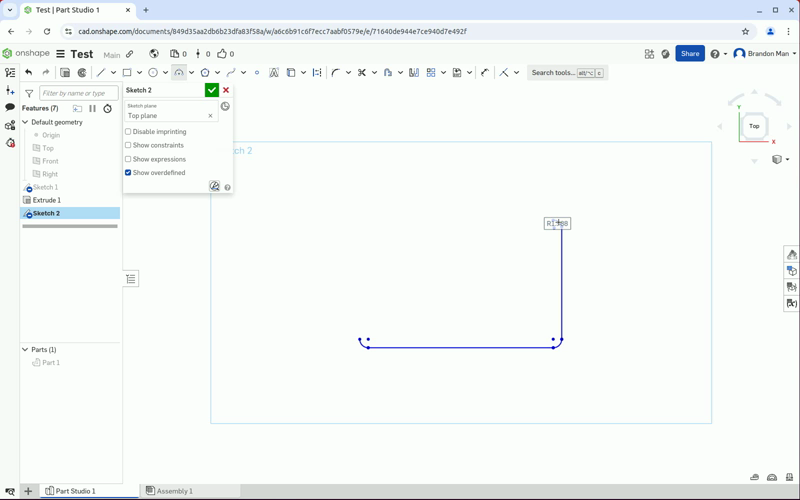
key(l)
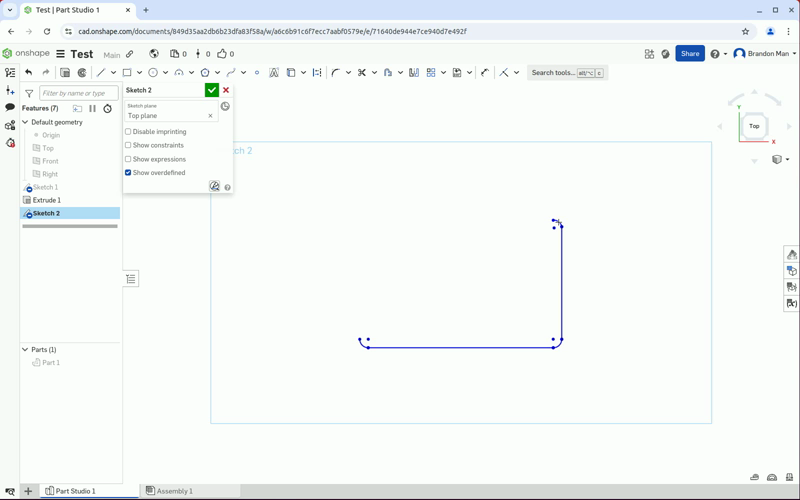
mouse_move(553, 220)
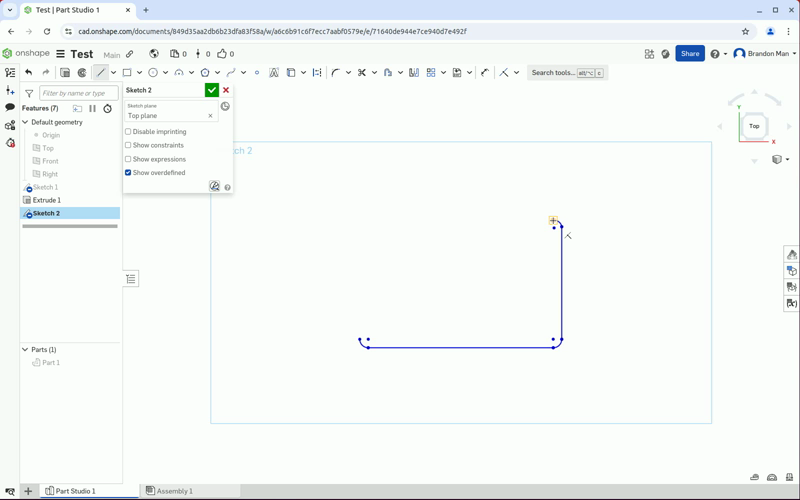
click(553, 220)
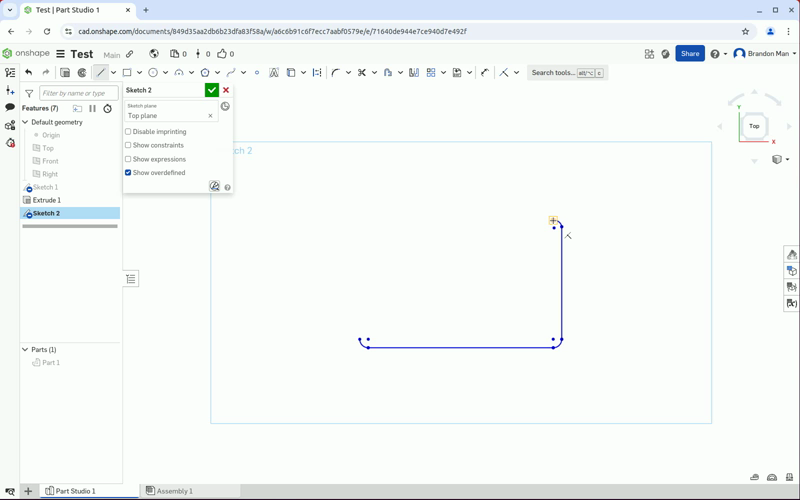
key_down(shift)
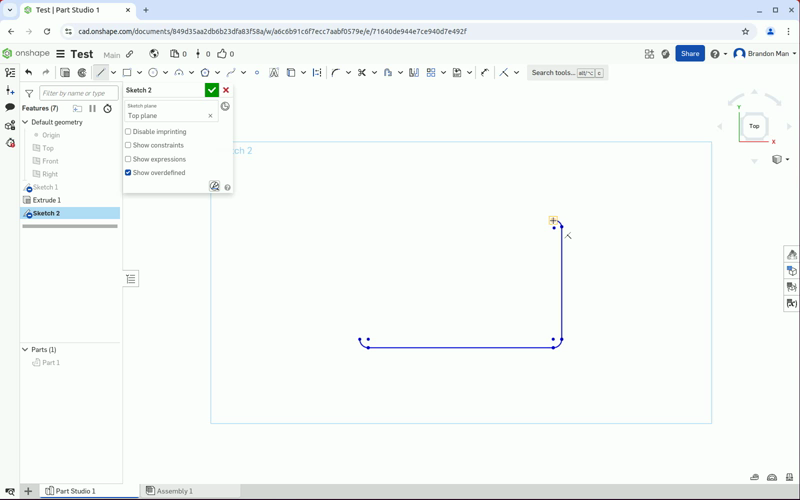
mouse_move(368, 220)
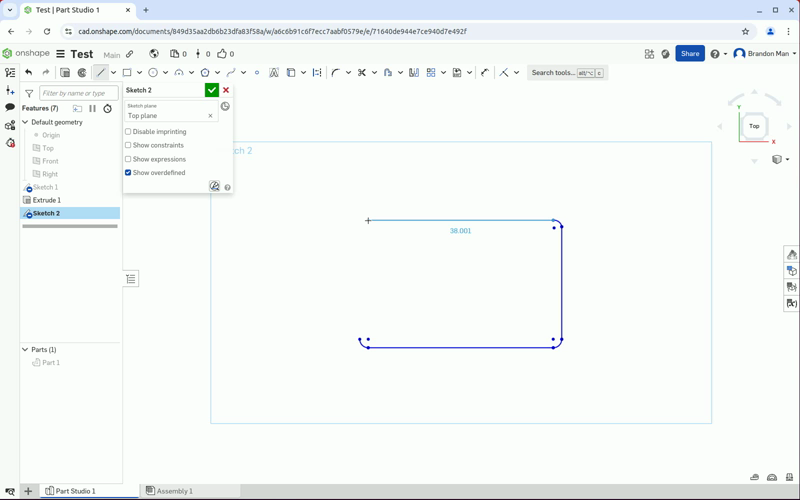
click(368, 220)
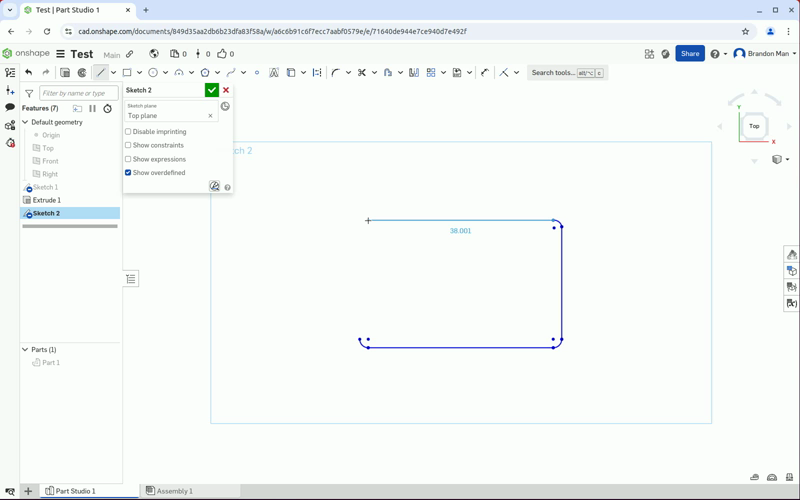
key_up(shift)
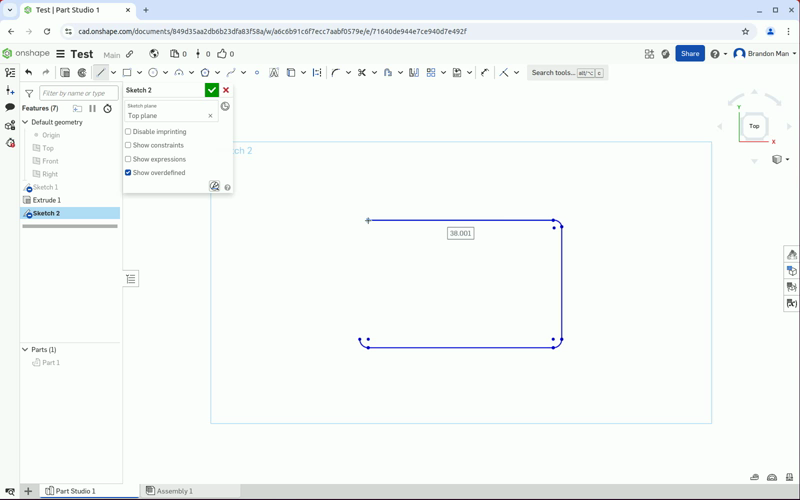
key(esc)
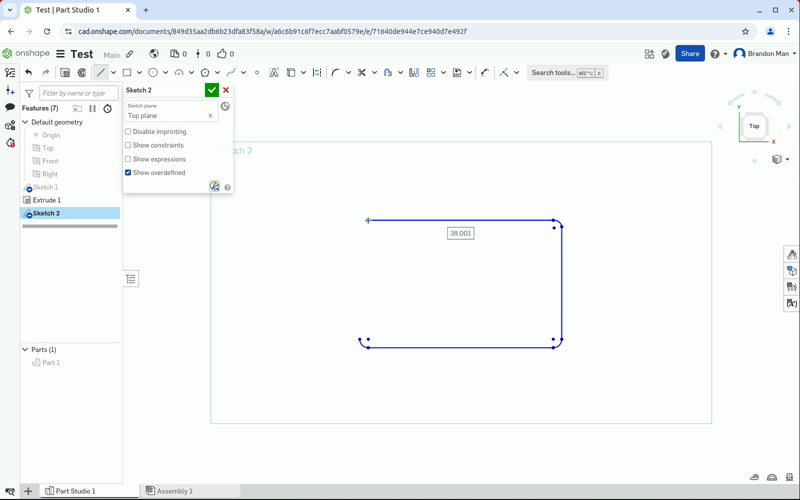
key(a)
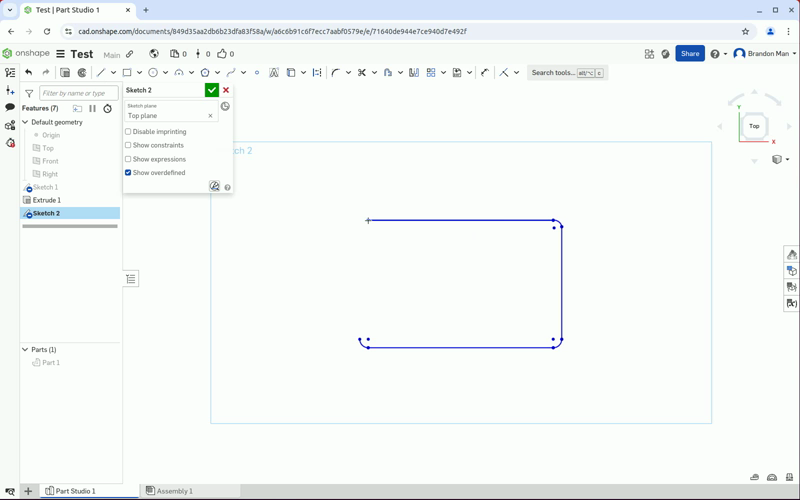
mouse_move(368, 220)
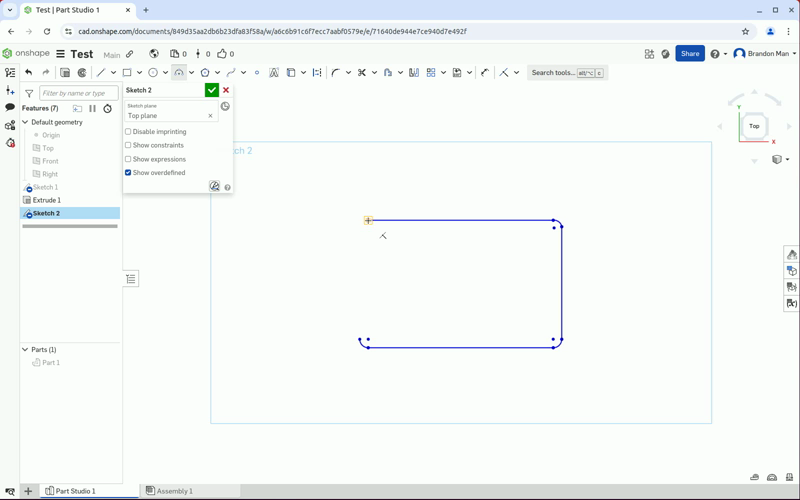
click(368, 220)
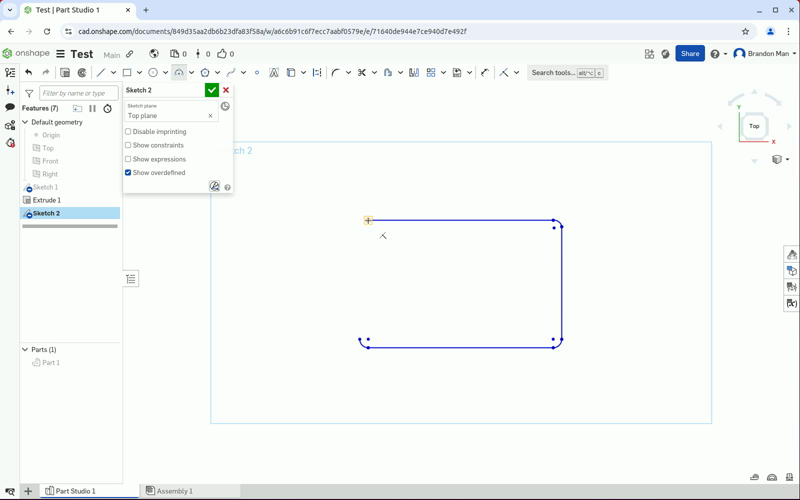
key_down(shift)
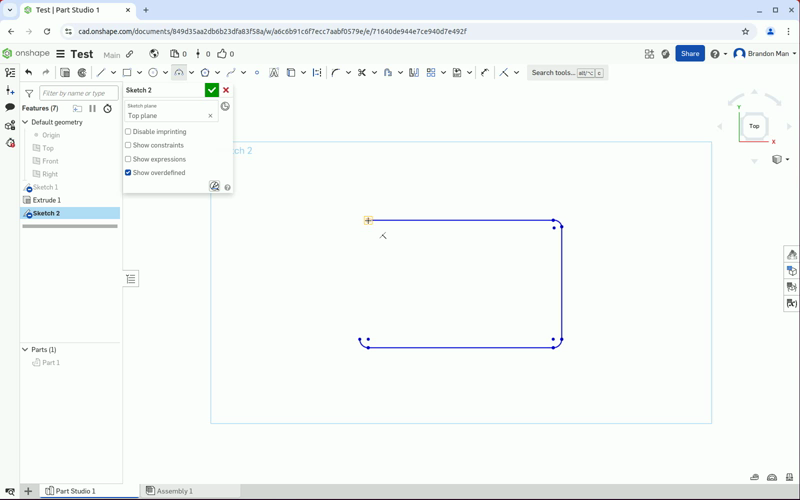
mouse_move(359, 226)
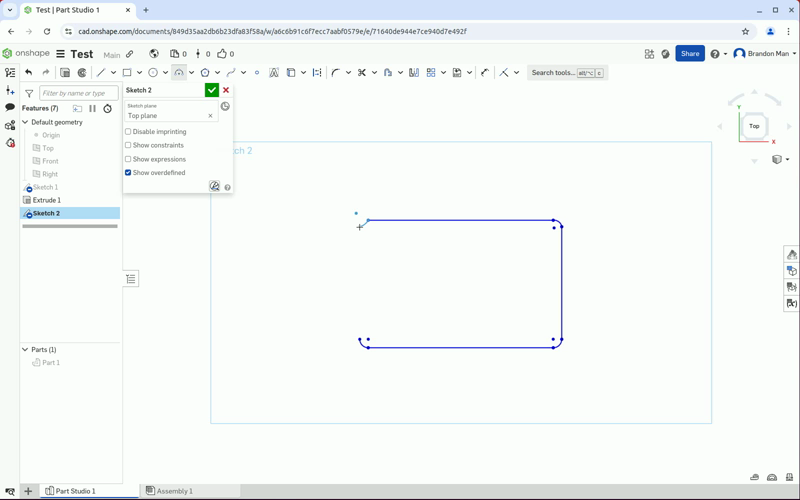
click(359, 226)
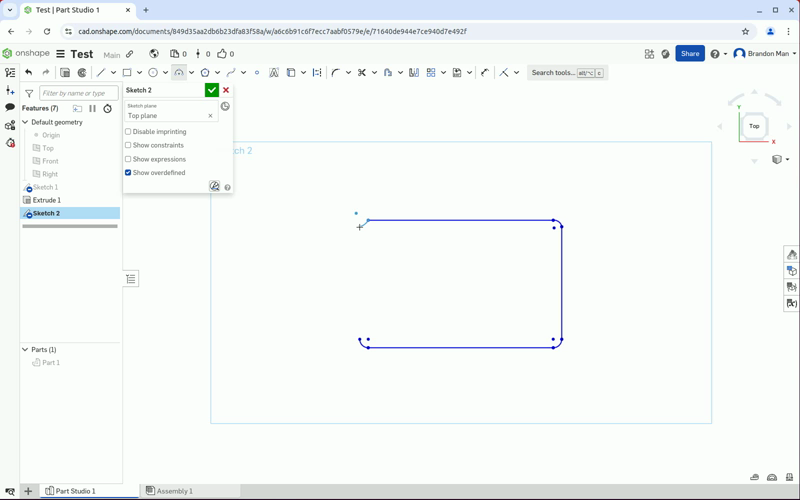
mouse_move(362, 221)
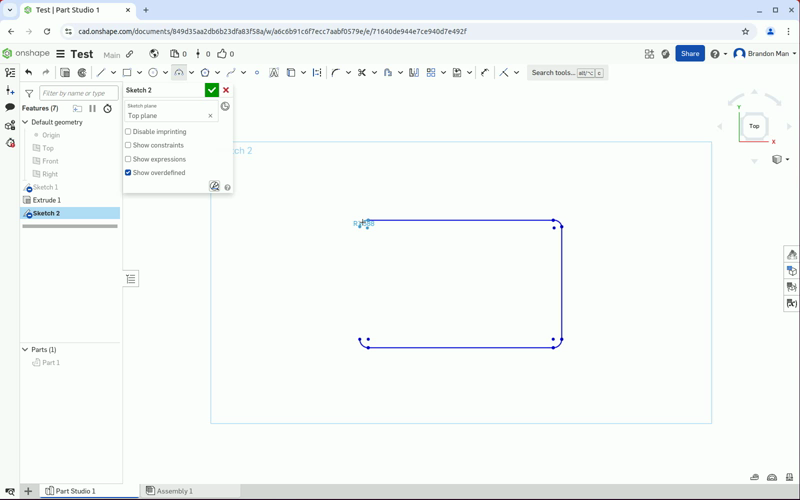
click(362, 221)
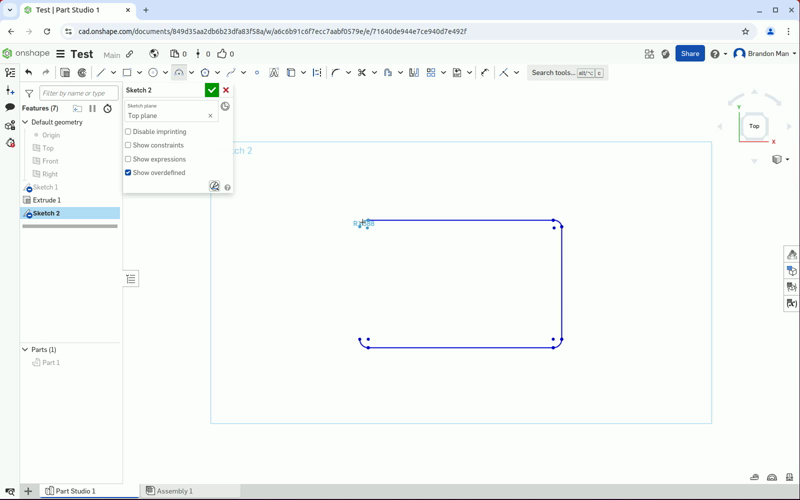
key_up(shift)
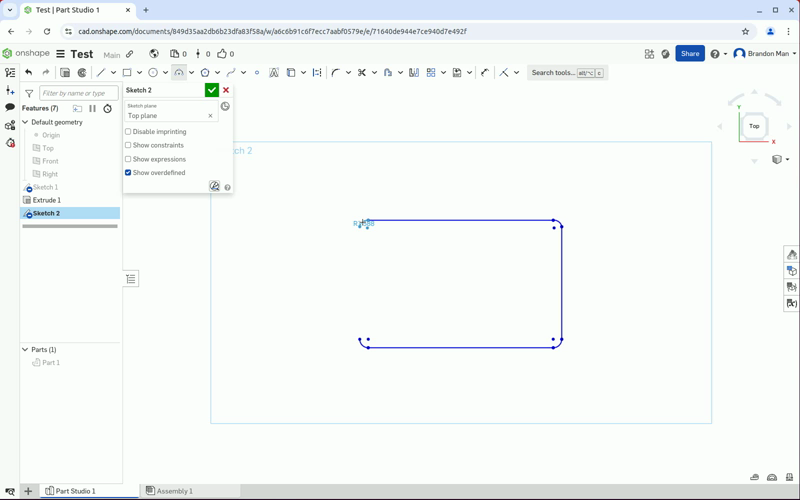
key(esc)
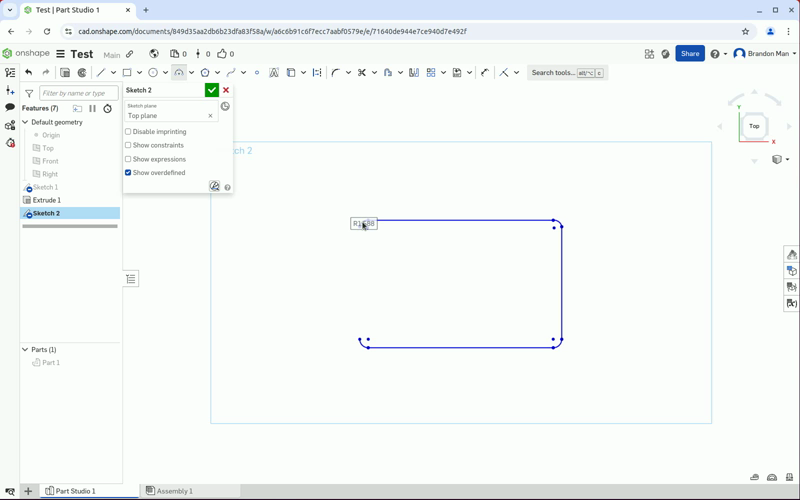
key(l)
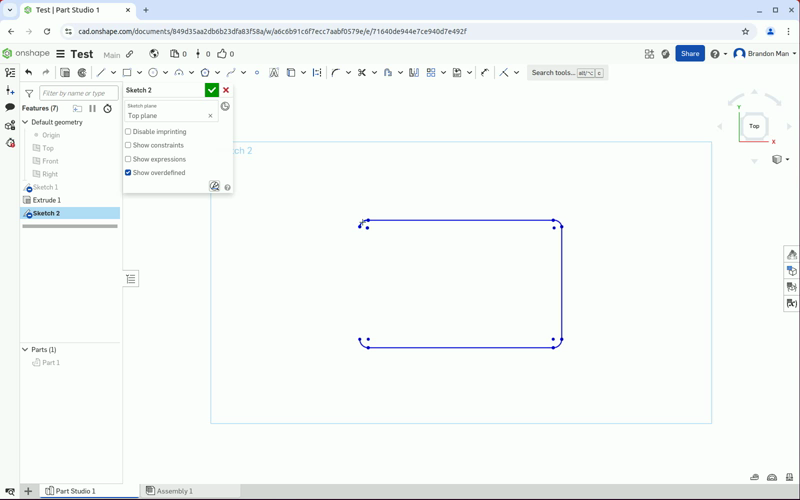
mouse_move(359, 226)
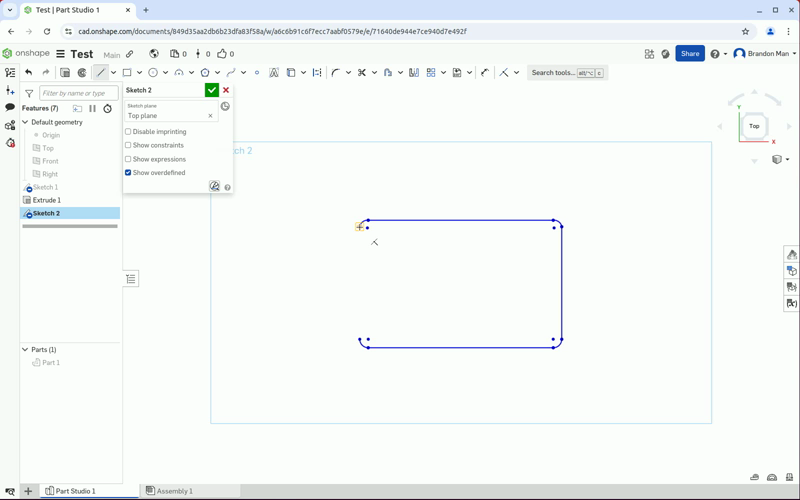
click(359, 226)
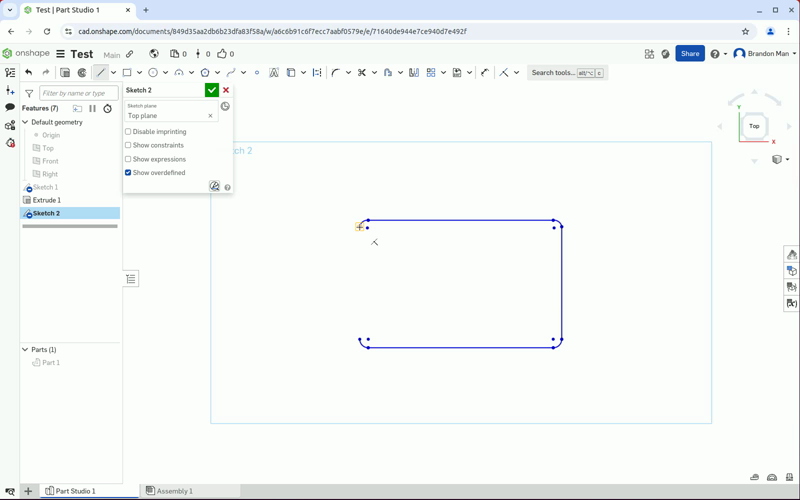
key_down(shift)
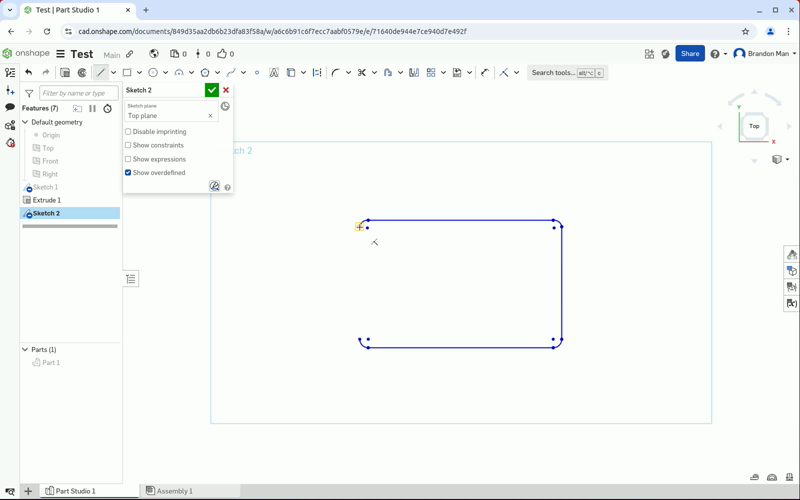
mouse_move(359, 339)
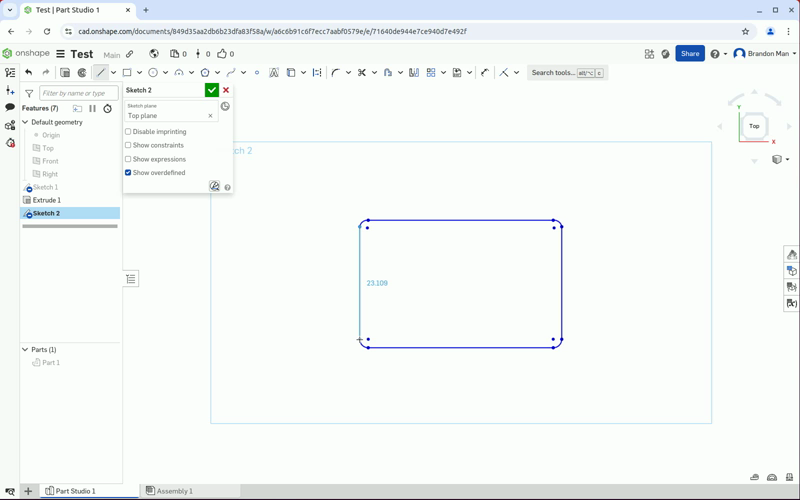
key_up(shift)
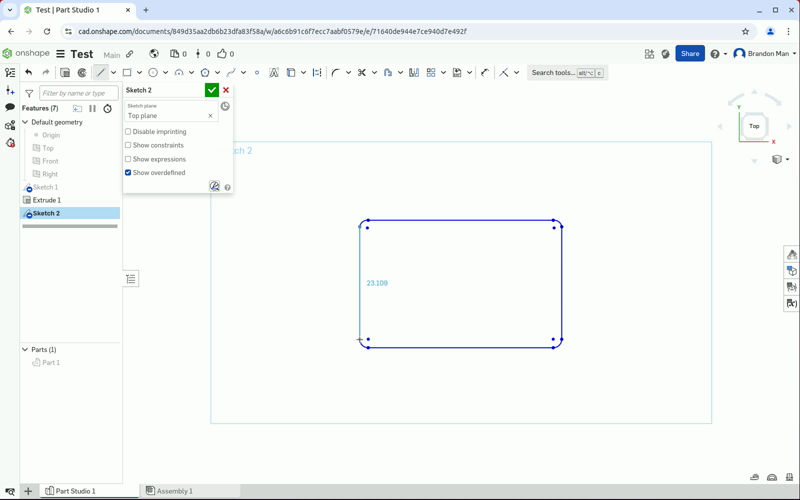
click(359, 339)
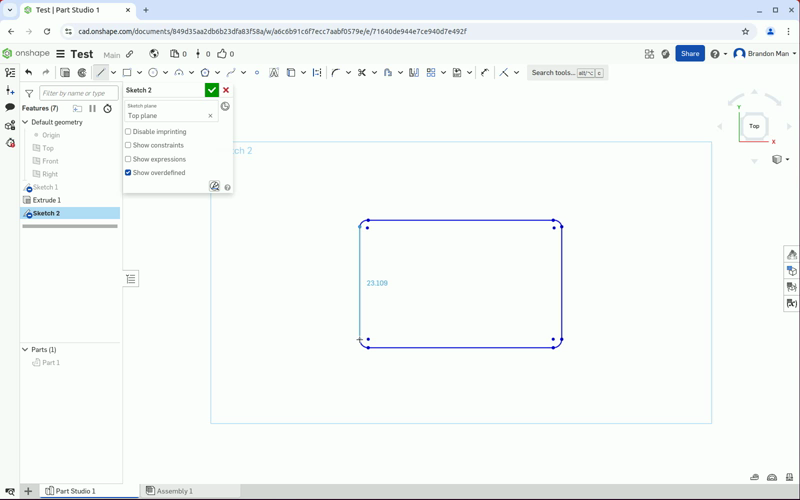
key(esc)
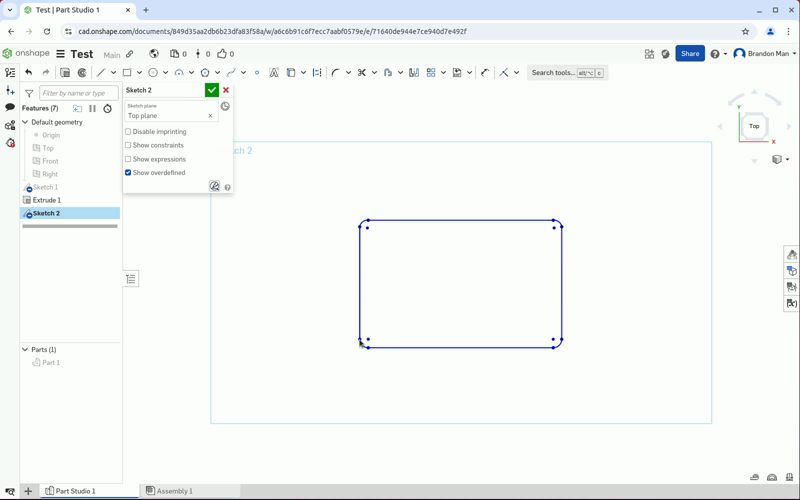
mouse_move(456, 310)
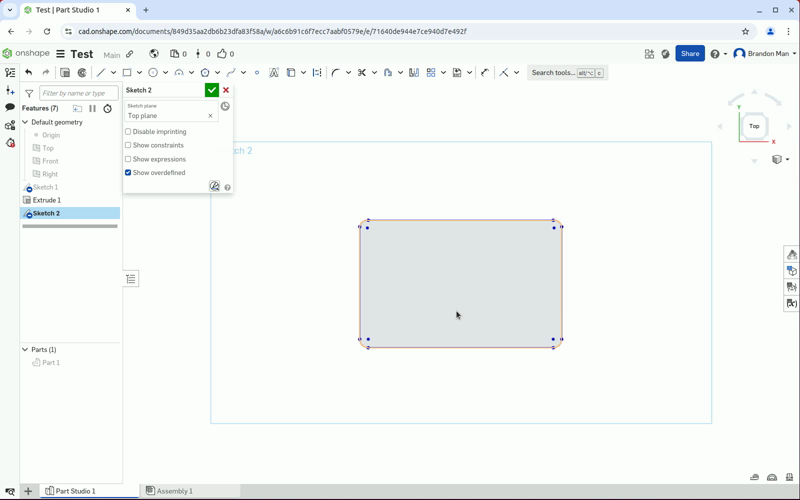
click(456, 310)
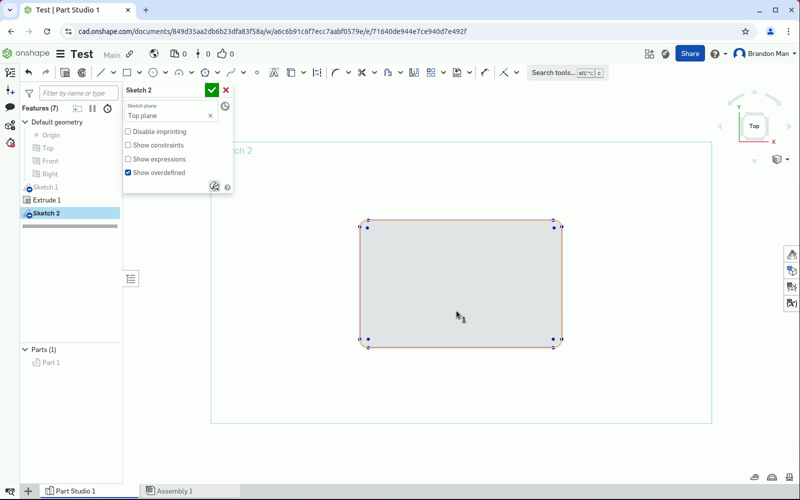
mouse_move(73, 352)
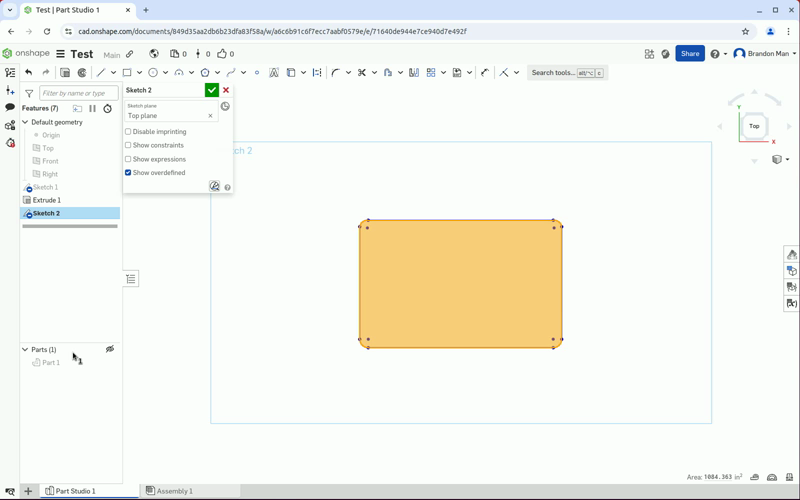
key(shift+y)
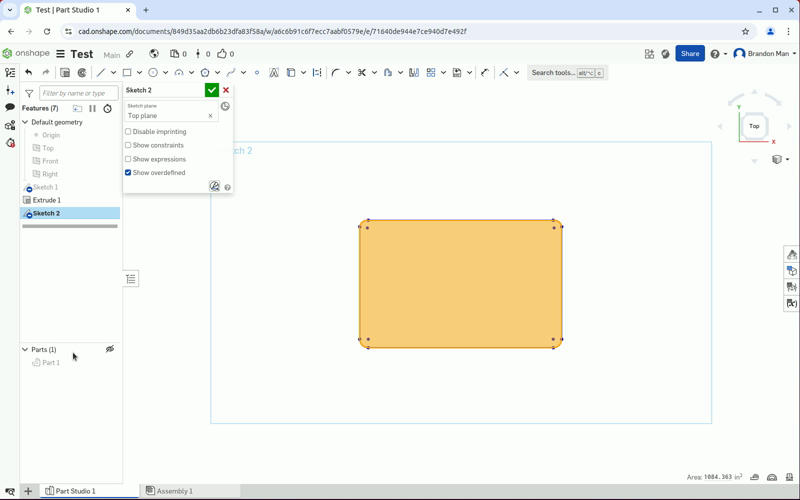
key(shift+e)
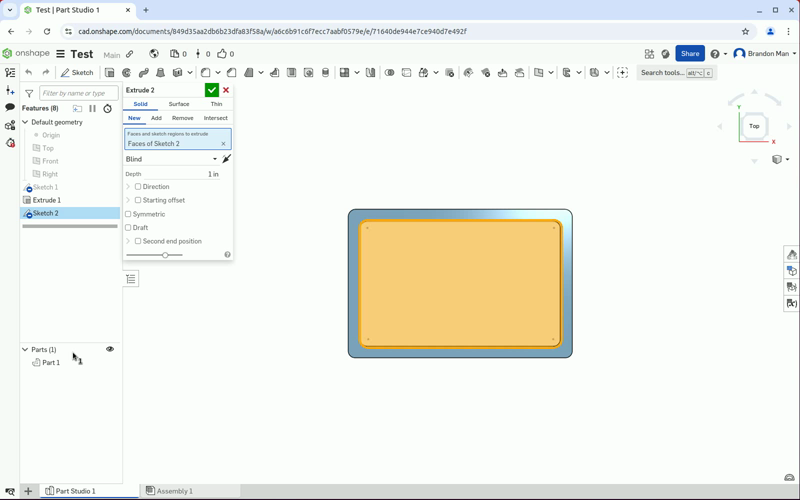
mouse_move(143, 106)
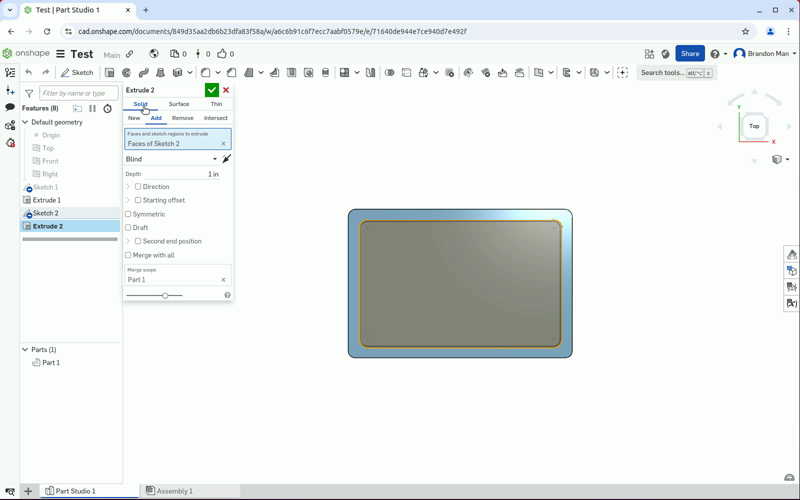
click(143, 106)
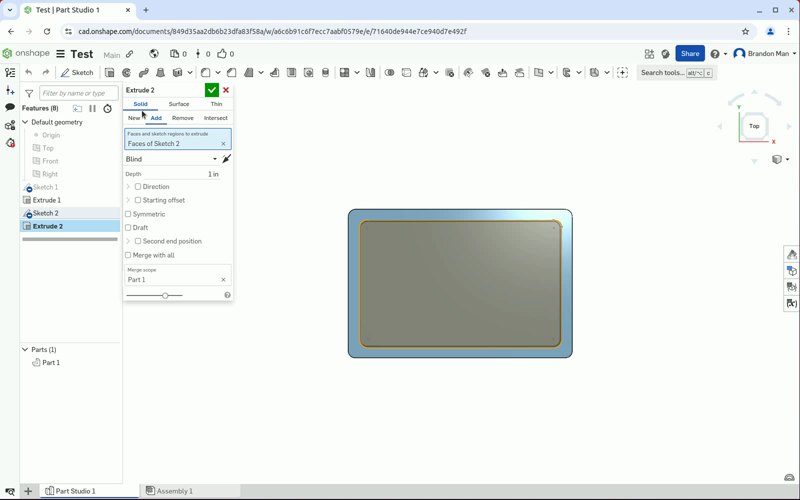
mouse_move(137, 120)
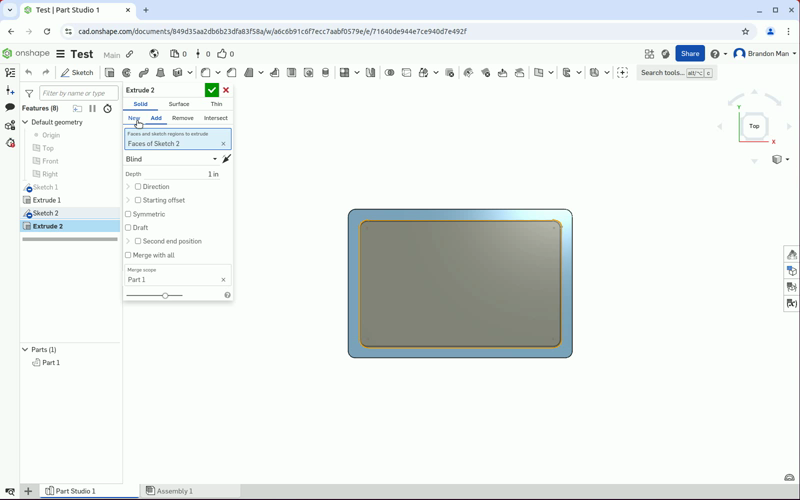
click(137, 120)
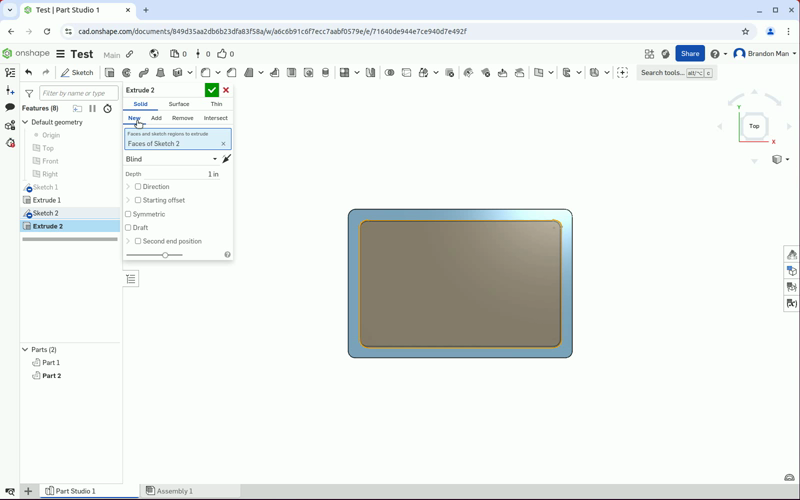
key(tab, 4)
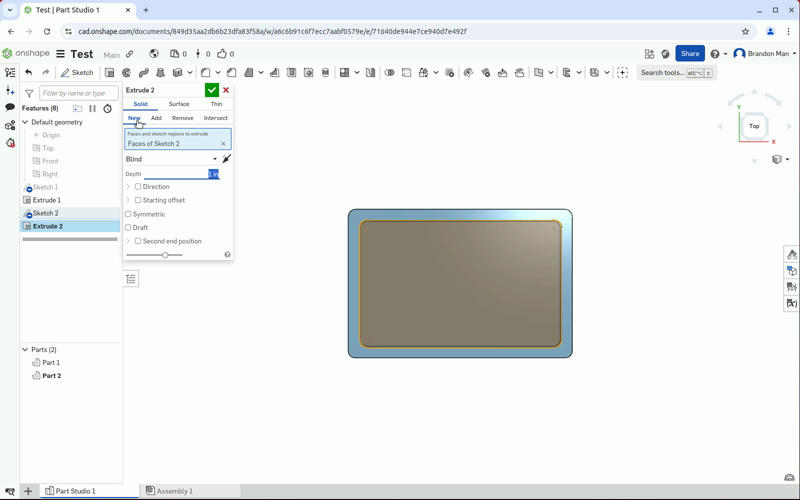
text(3.851)
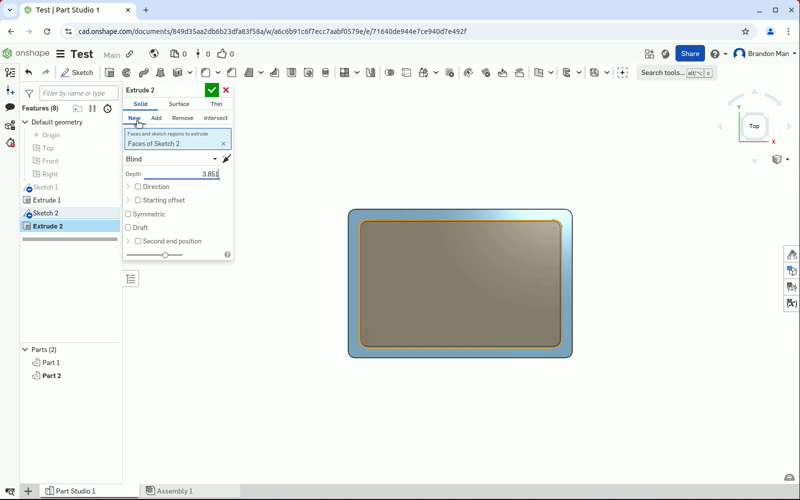
key(enter)
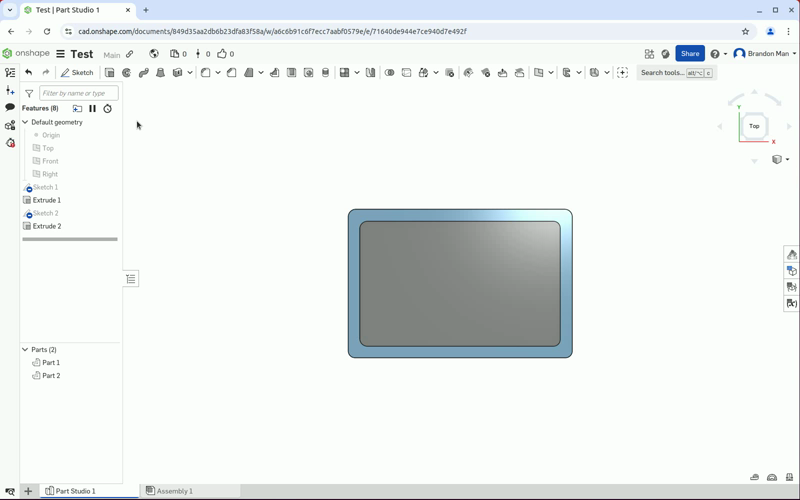
key(shift+h)
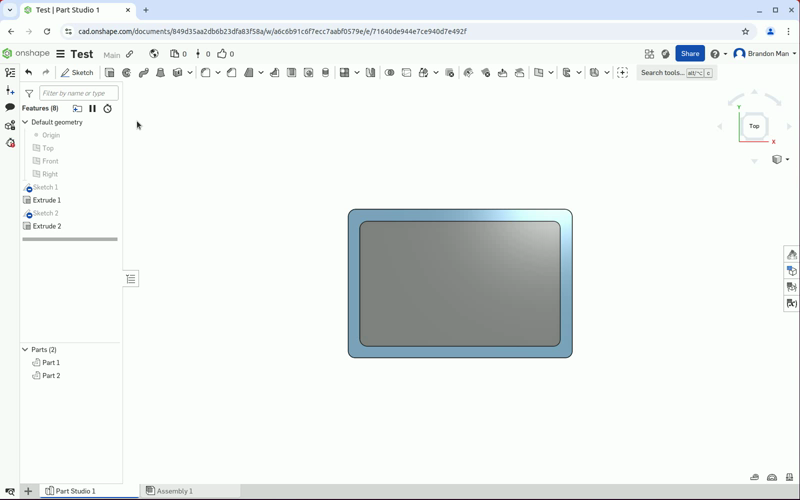
key(shift+h)
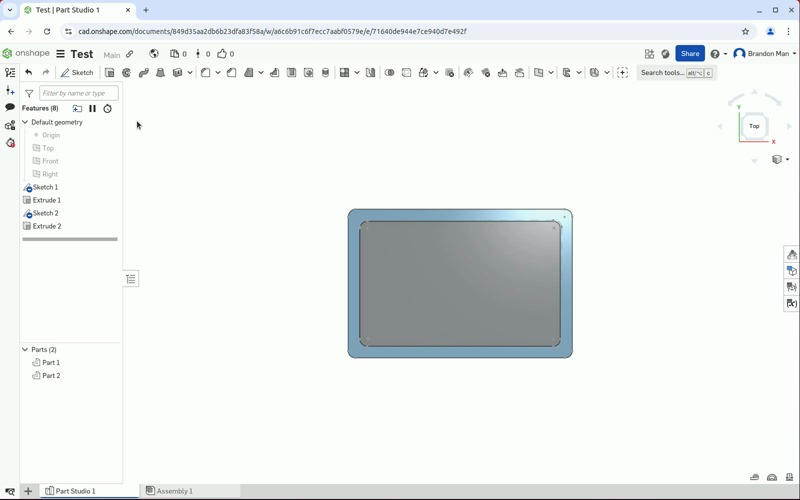
key(shift+7)
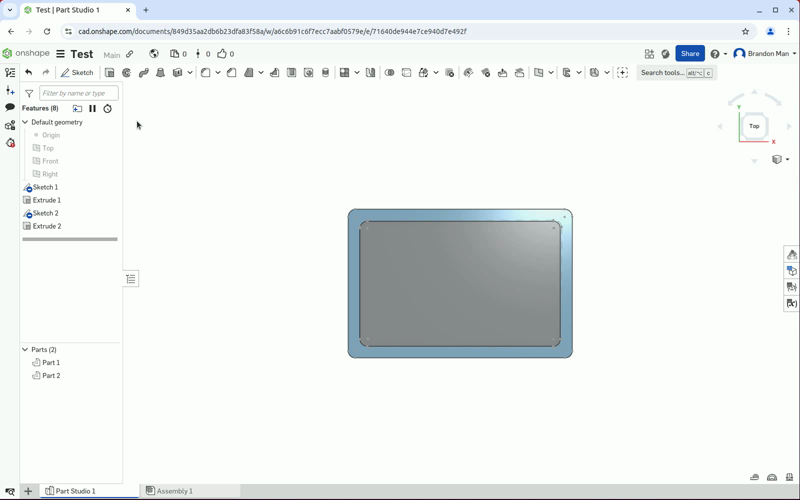
key(up, 3)
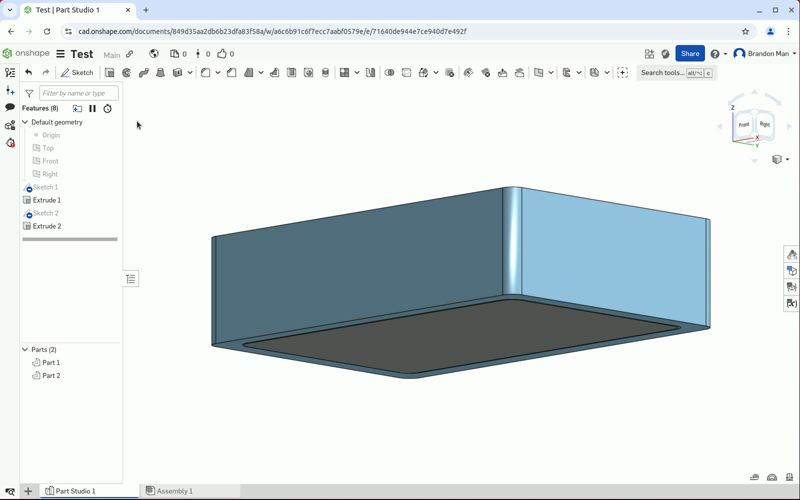
key(left, 3)
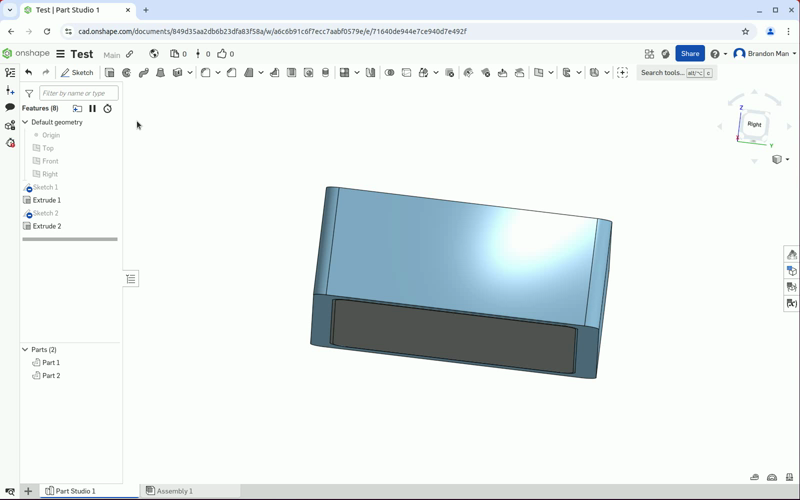
key(right, 3)
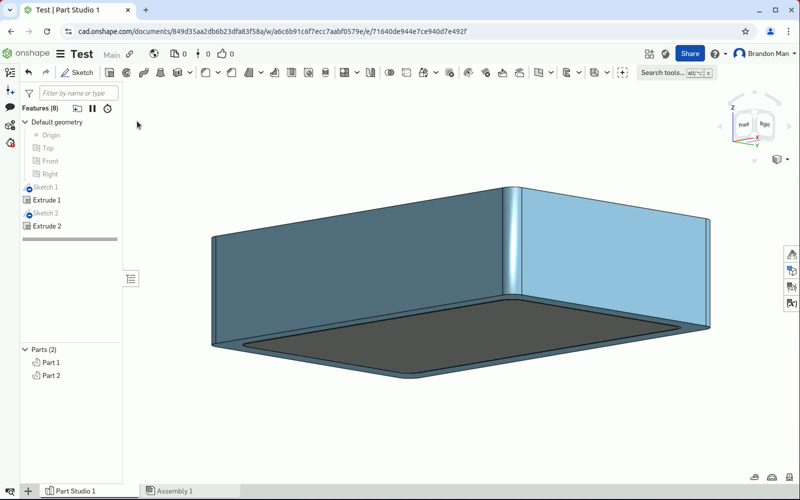
key(down, 3)
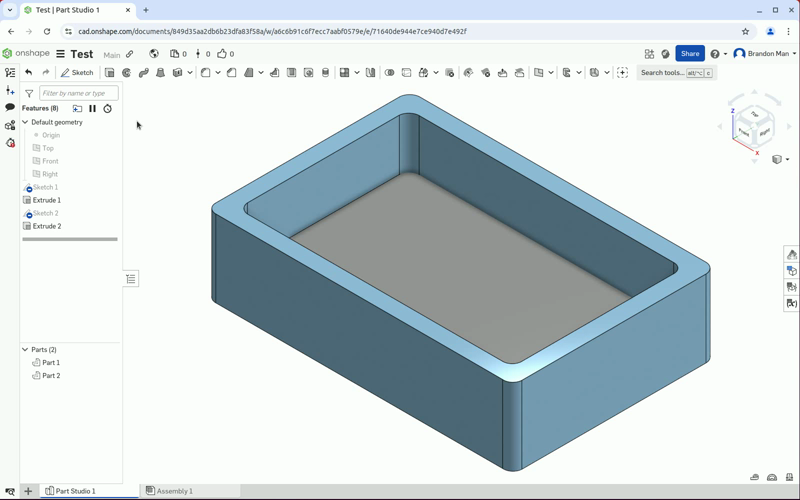
mouse_move(73, 189)
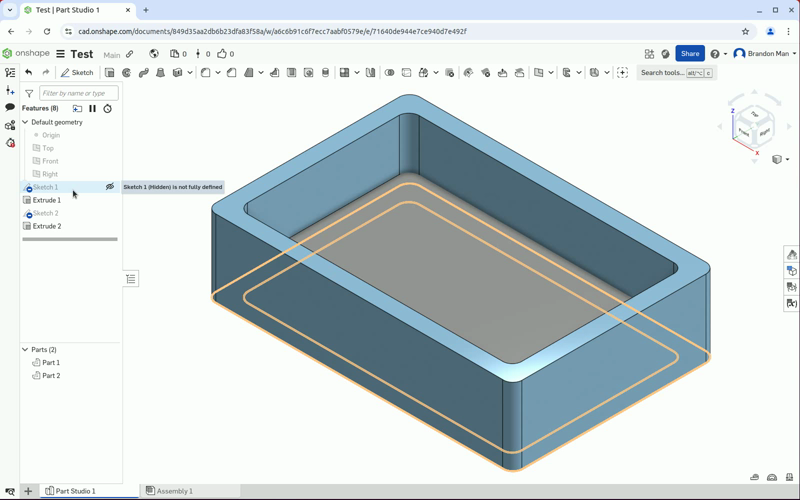
click(73, 189)